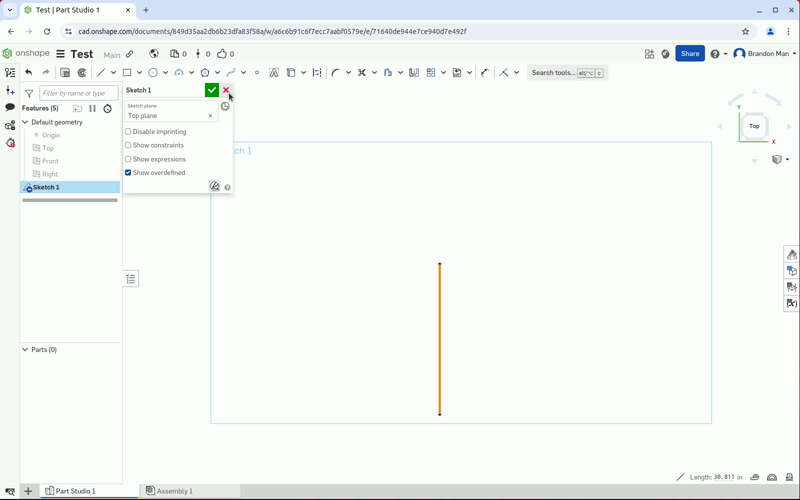
key(shift+h)
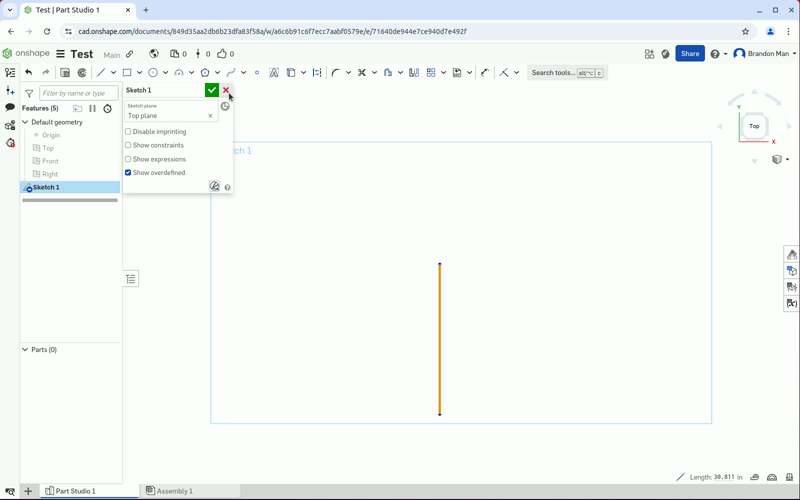
key(shift+s)
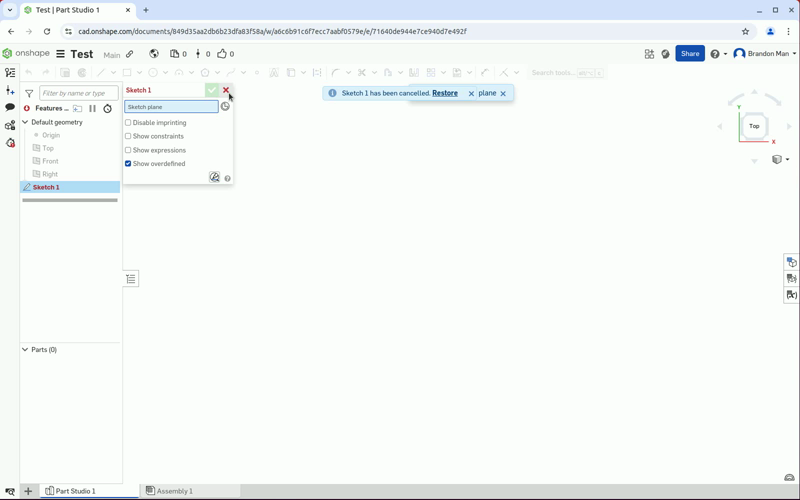
mouse_move(73, 150)
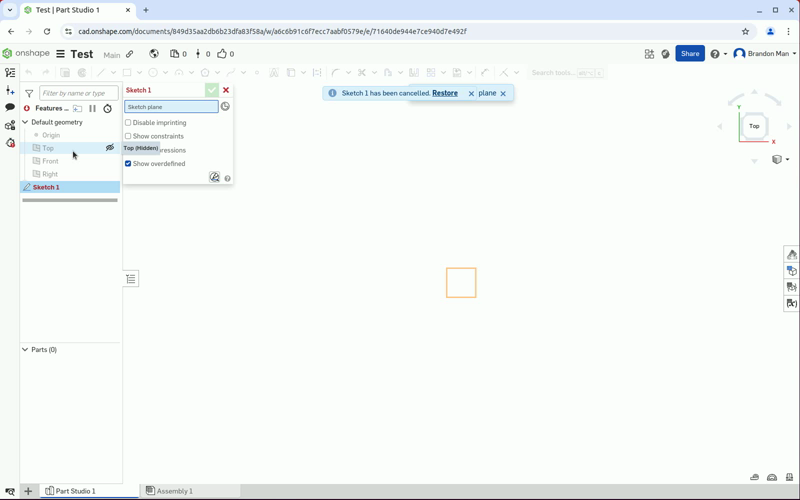
click(73, 150)
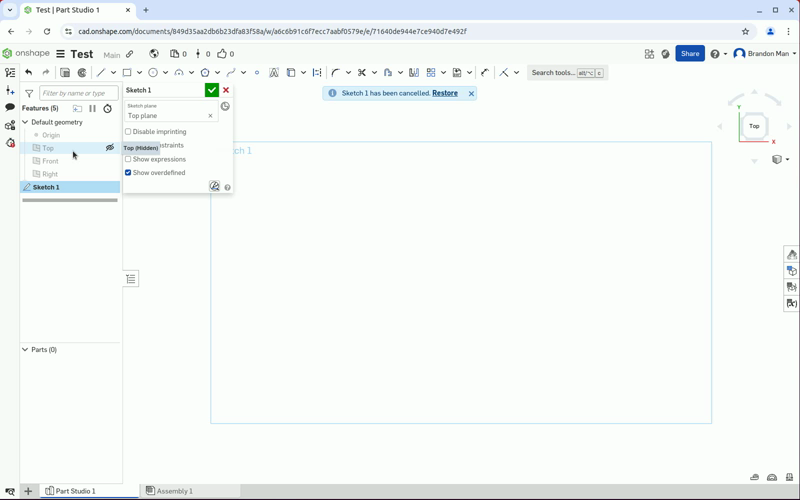
mouse_move(73, 352)
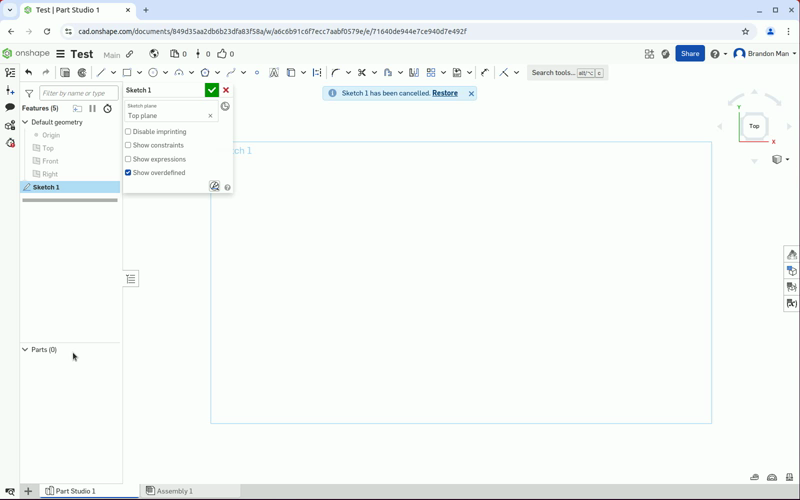
key(y)
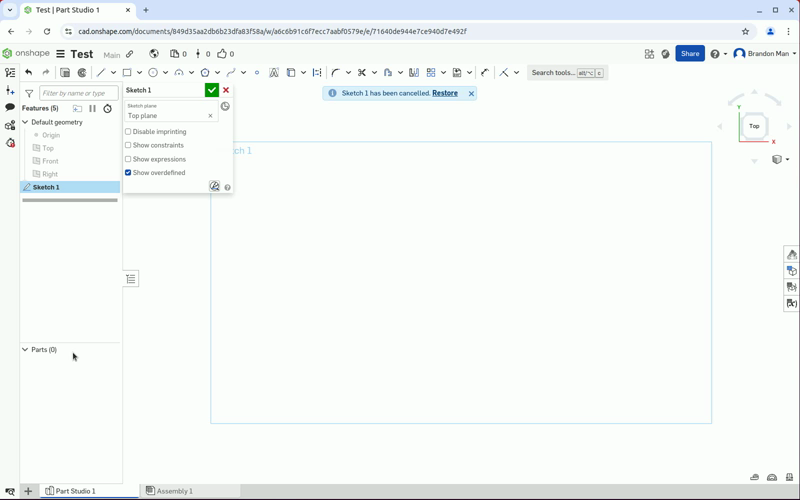
key(l)
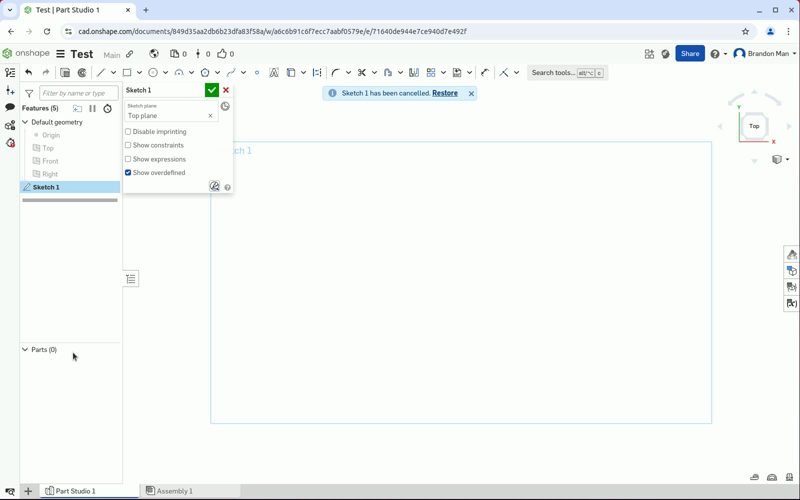
key_down(shift)
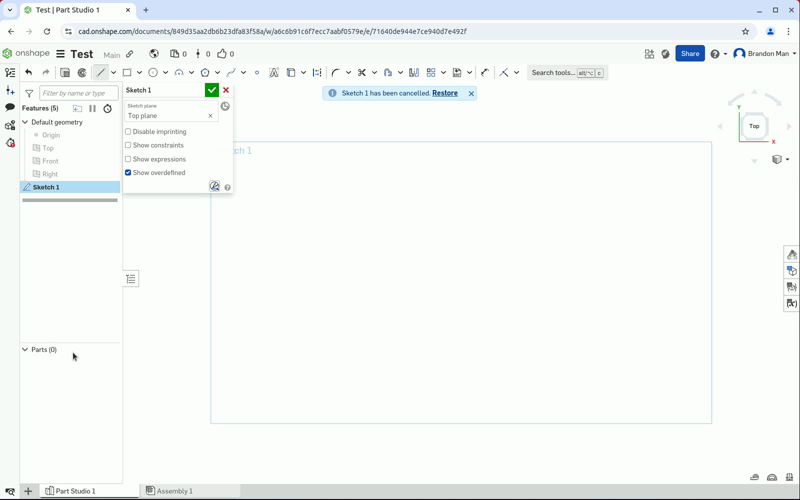
mouse_move(454, 288)
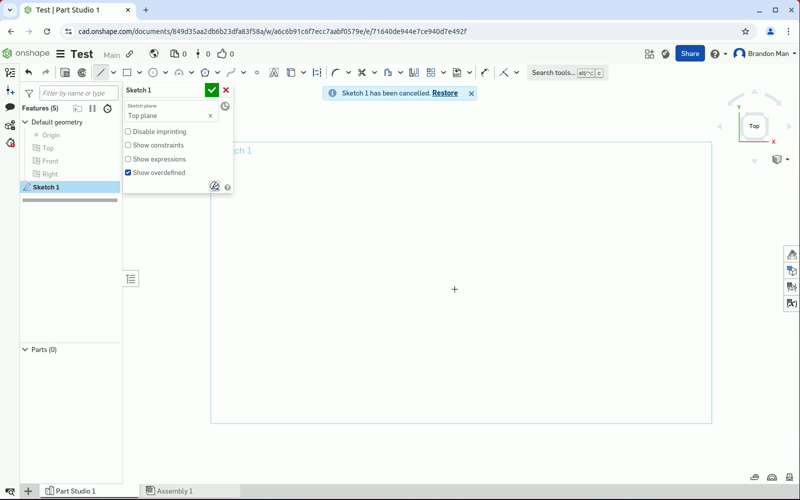
click(454, 288)
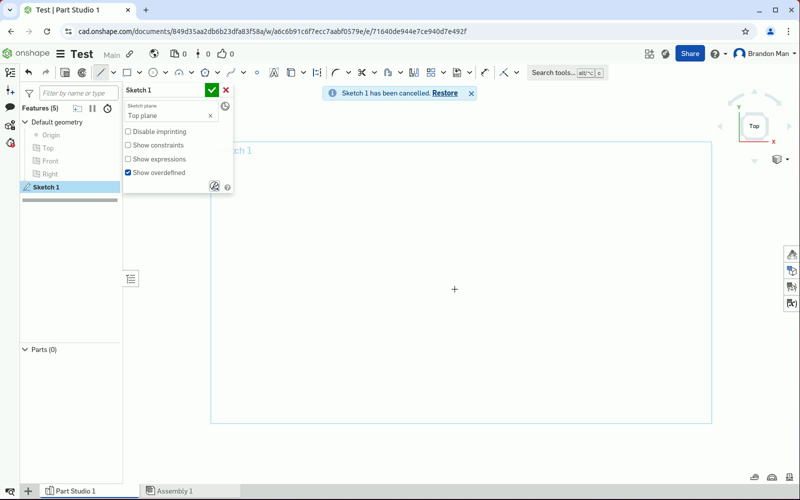
key_up(shift)
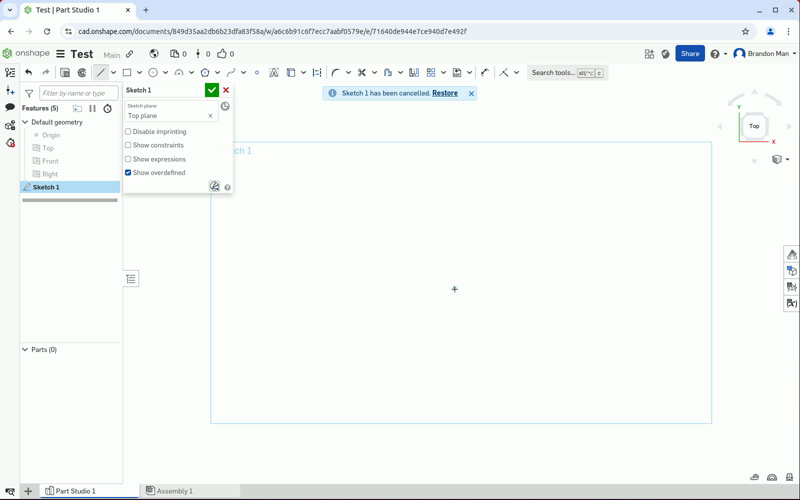
key_down(shift)
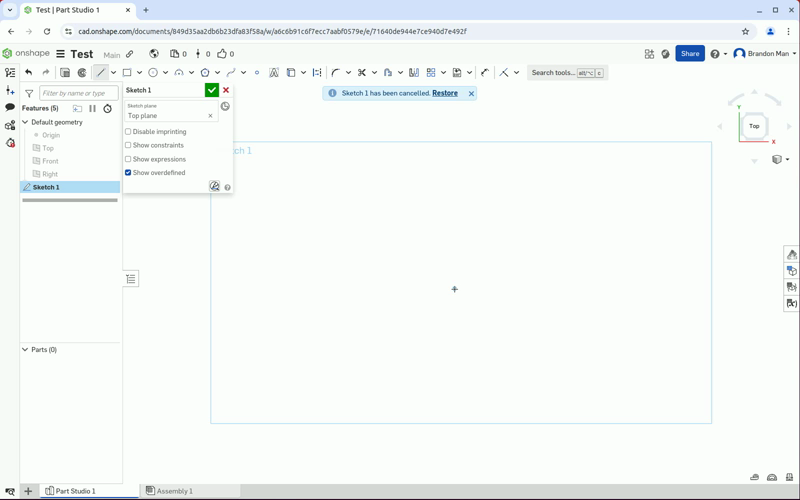
mouse_move(484, 288)
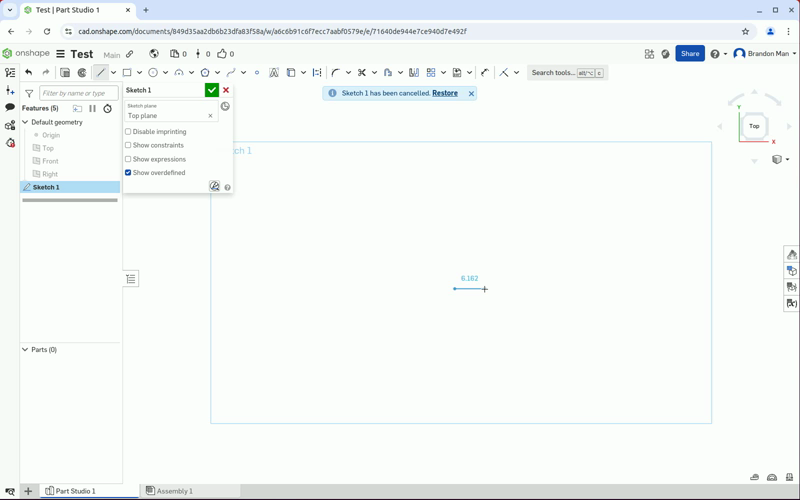
mouse_move(467, 288)
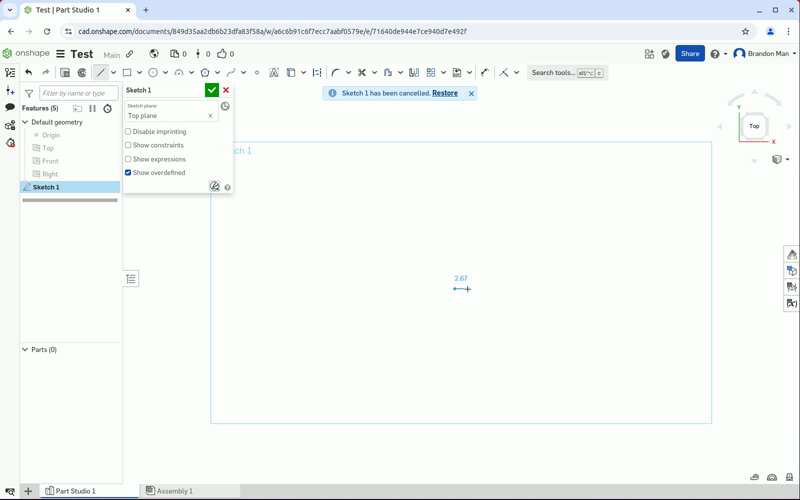
click(467, 288)
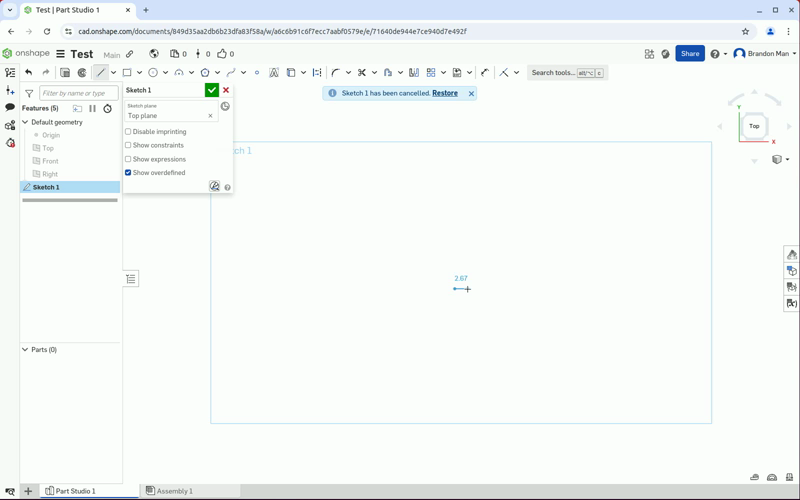
key_up(shift)
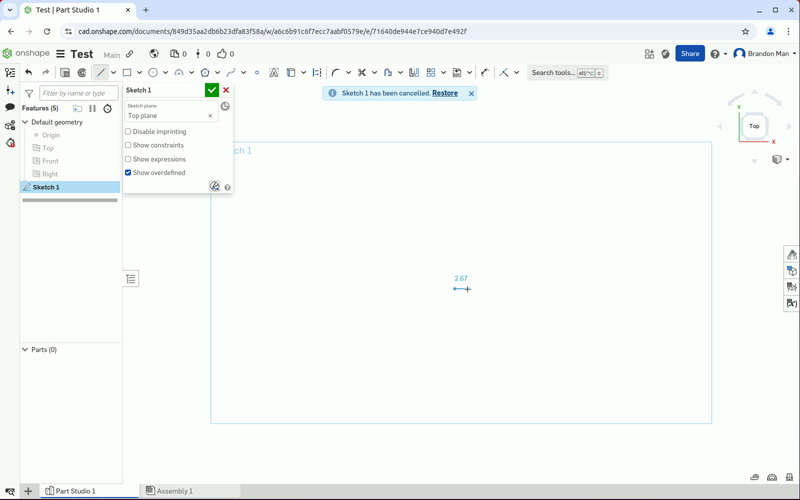
key_down(shift)
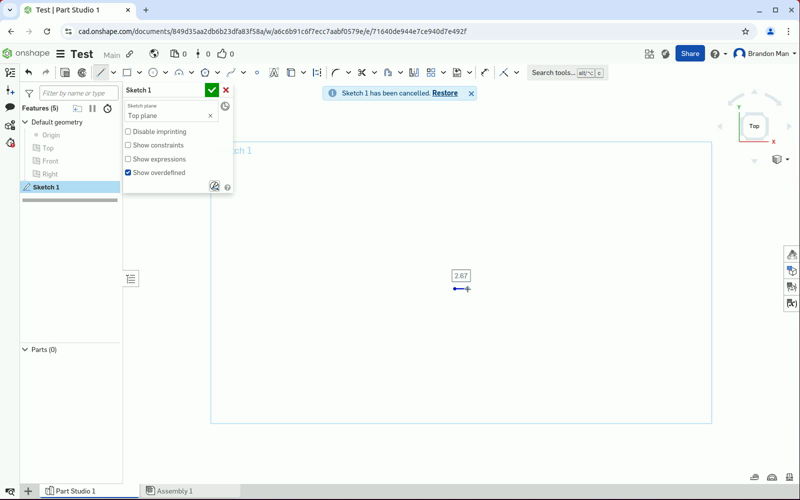
mouse_move(497, 288)
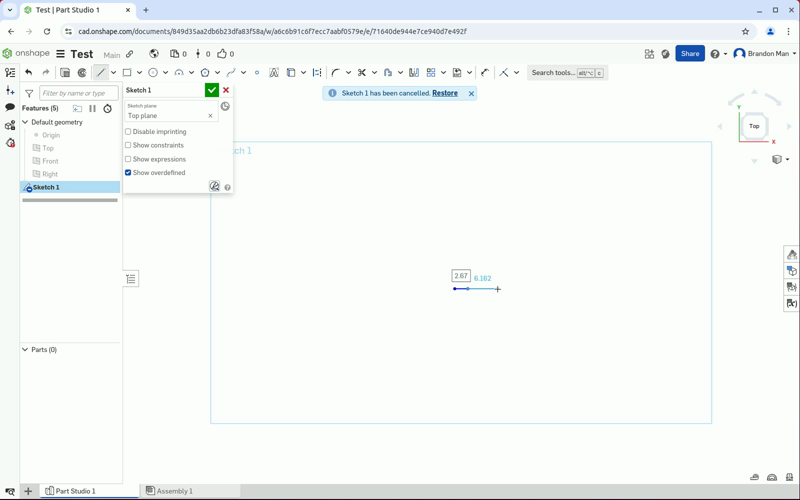
mouse_move(467, 276)
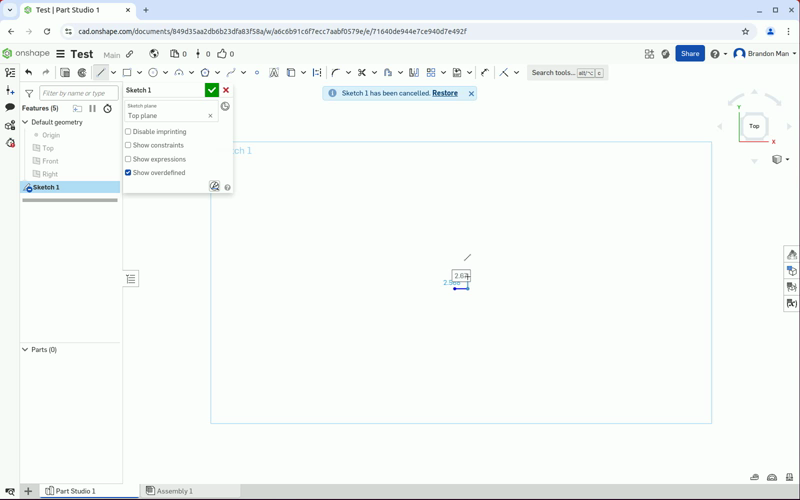
click(467, 276)
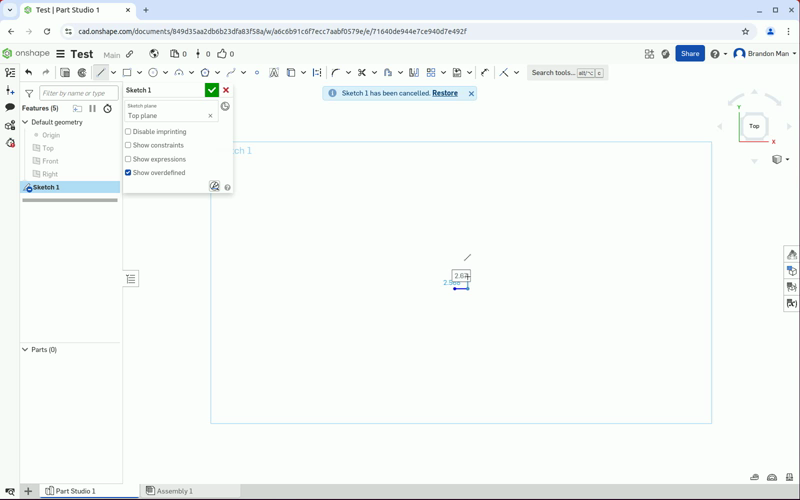
key_up(shift)
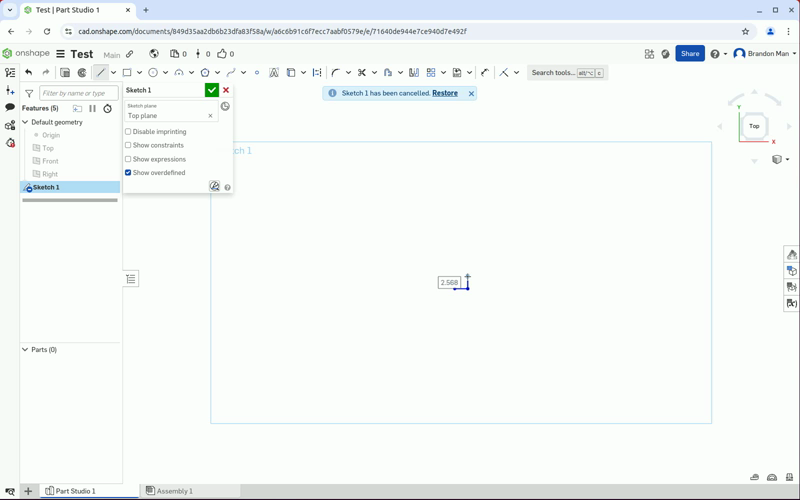
key_down(shift)
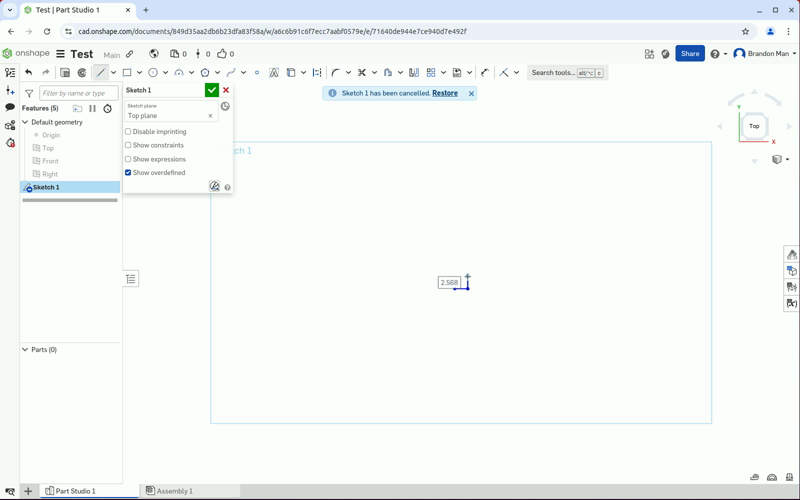
mouse_move(497, 276)
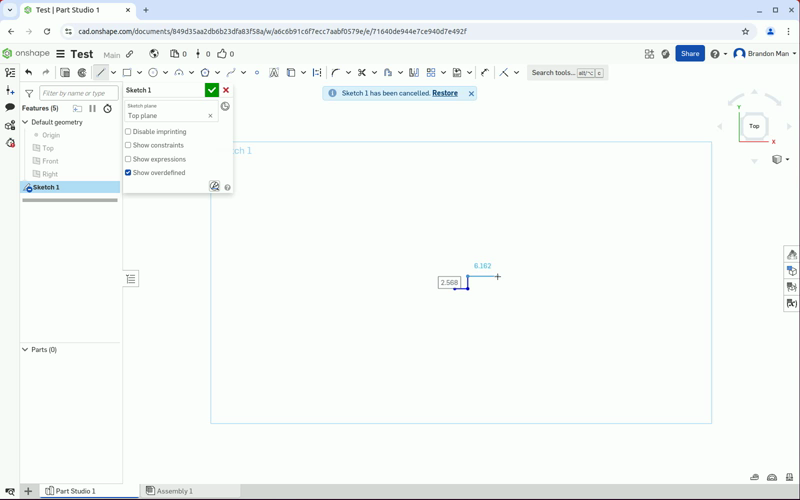
mouse_move(454, 276)
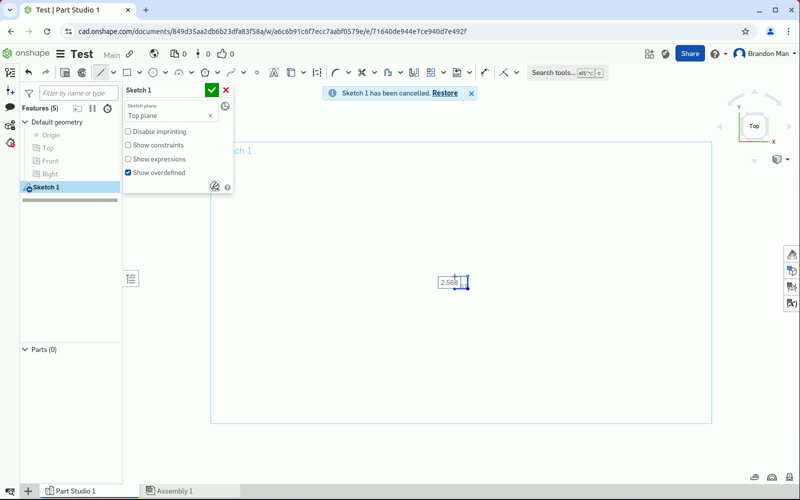
click(454, 276)
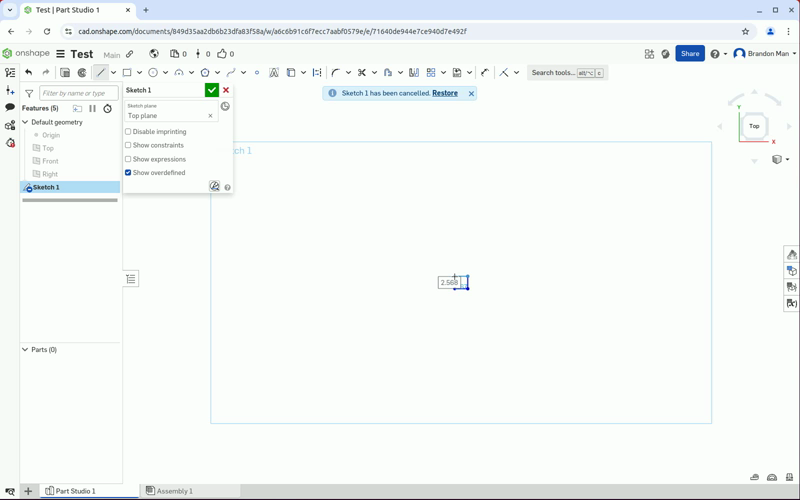
key_up(shift)
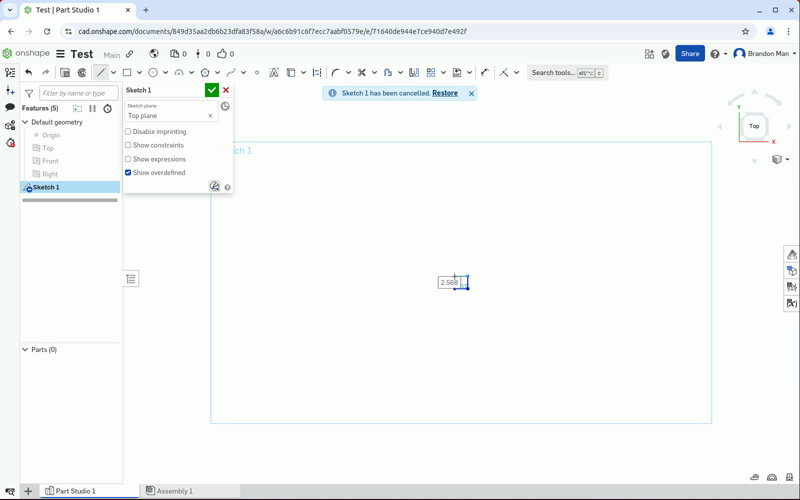
mouse_move(484, 276)
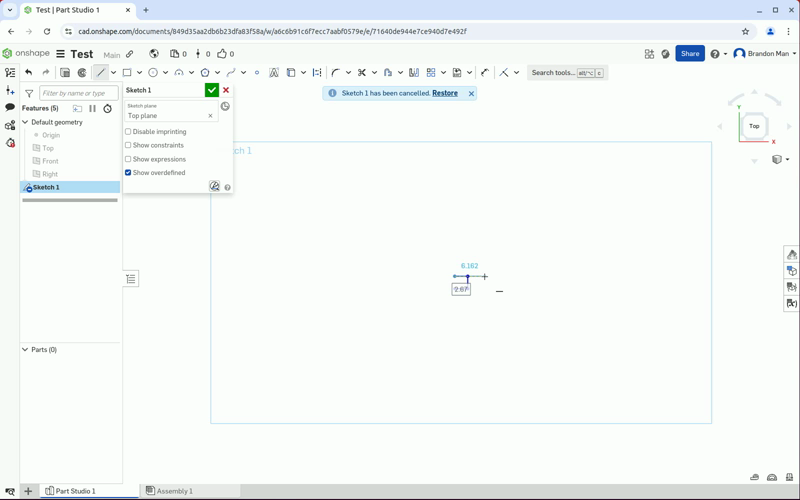
key_down(shift)
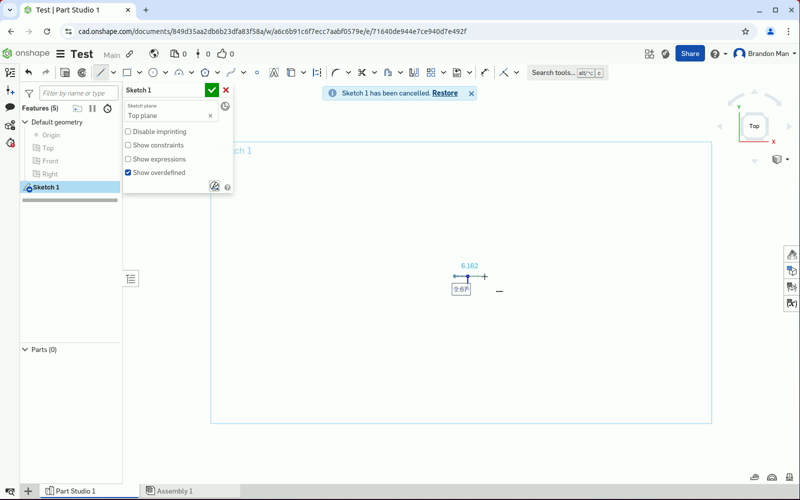
mouse_move(454, 288)
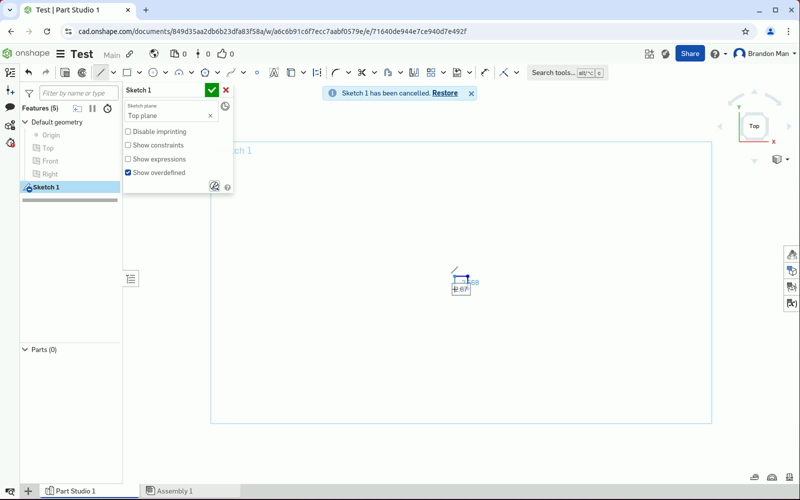
key_up(shift)
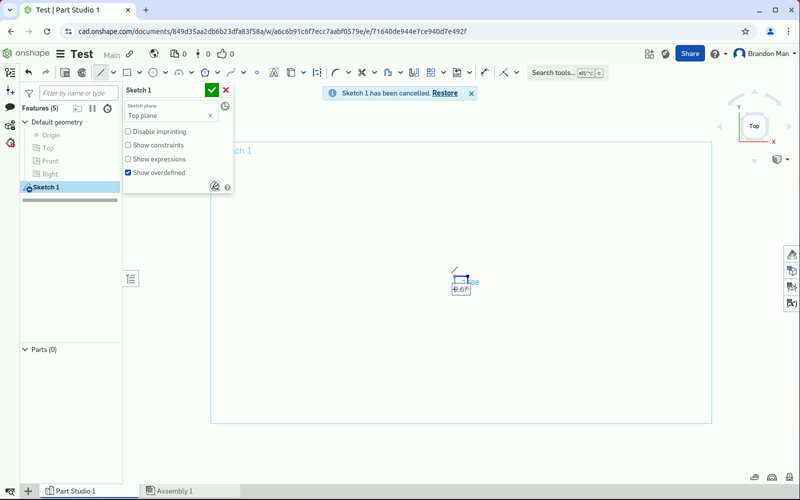
click(454, 288)
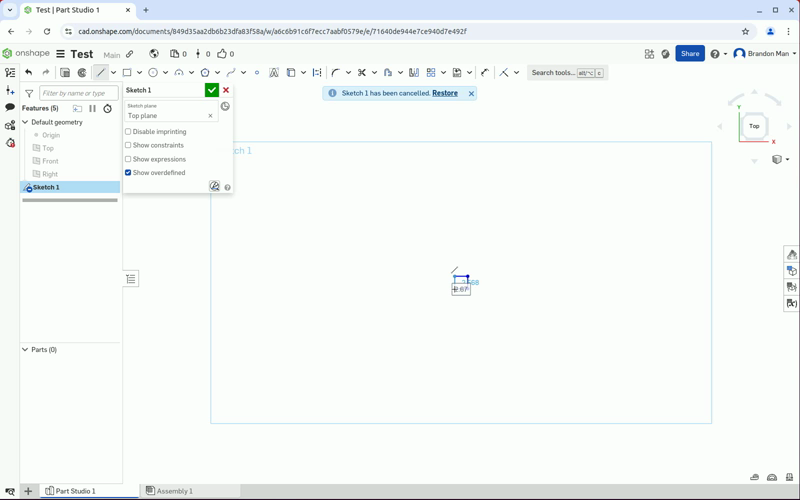
key(esc)
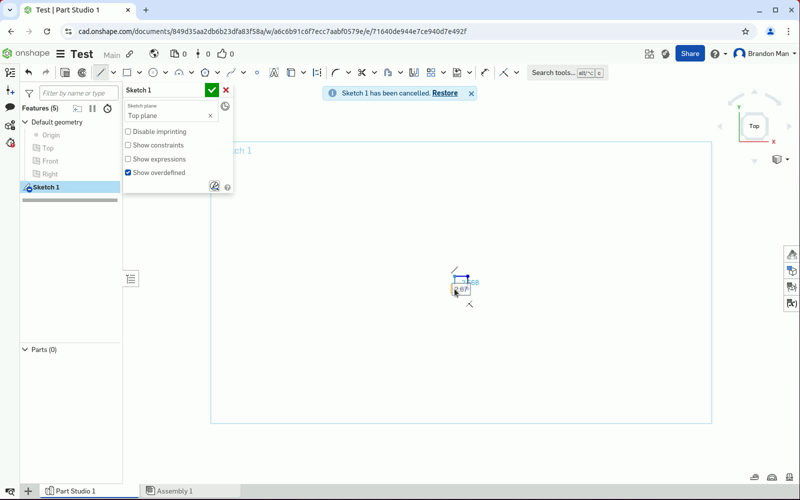
key(l)
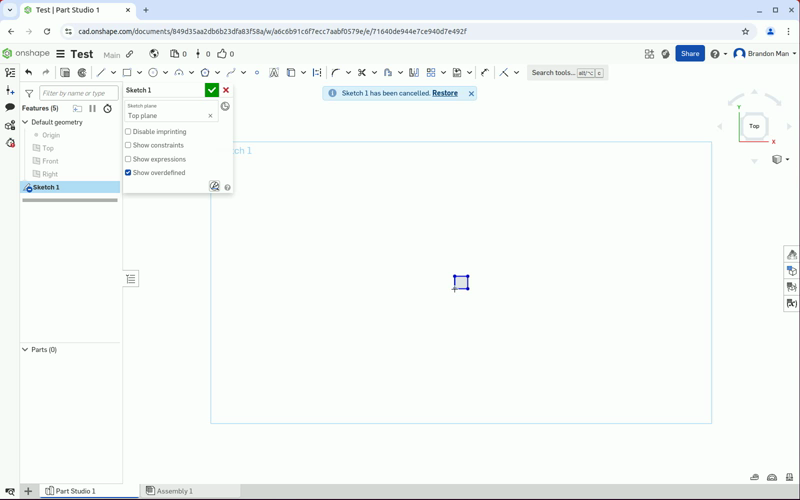
key_down(shift)
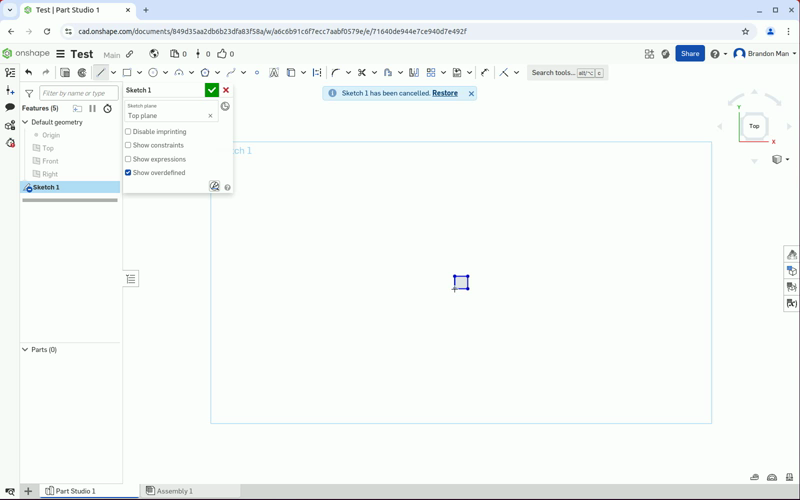
mouse_move(456, 287)
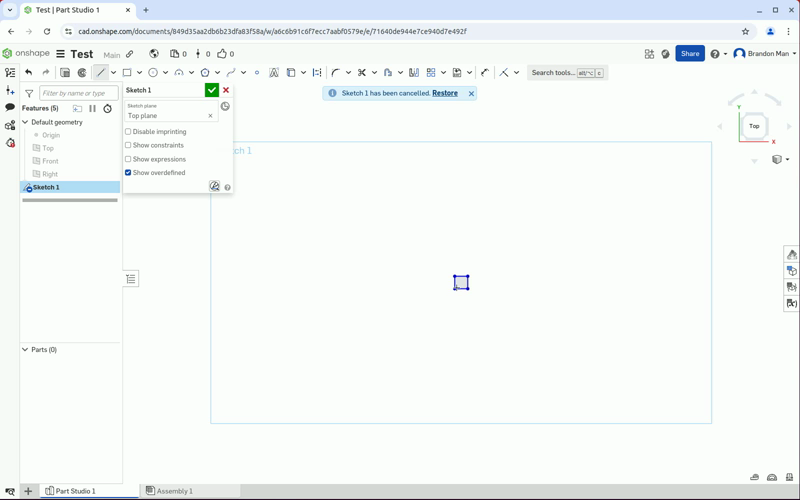
scroll(6)
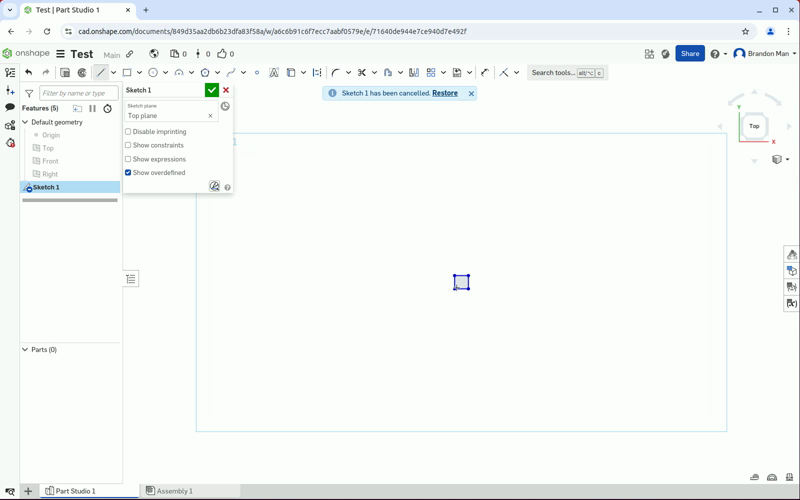
scroll(6)
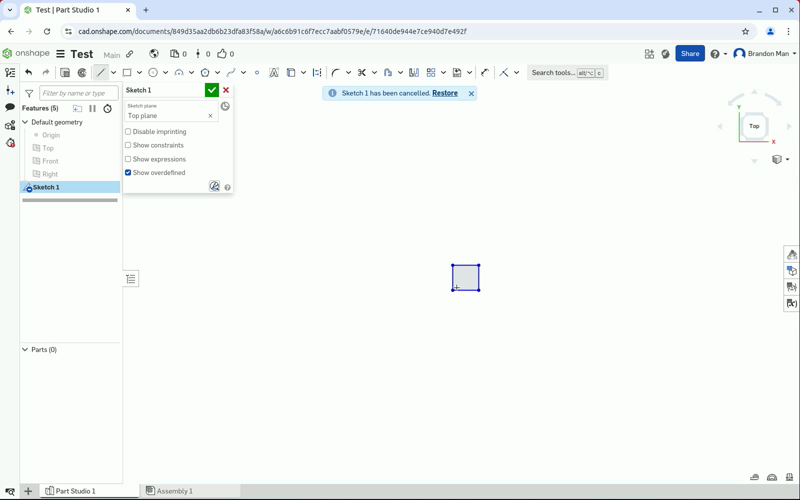
scroll(6)
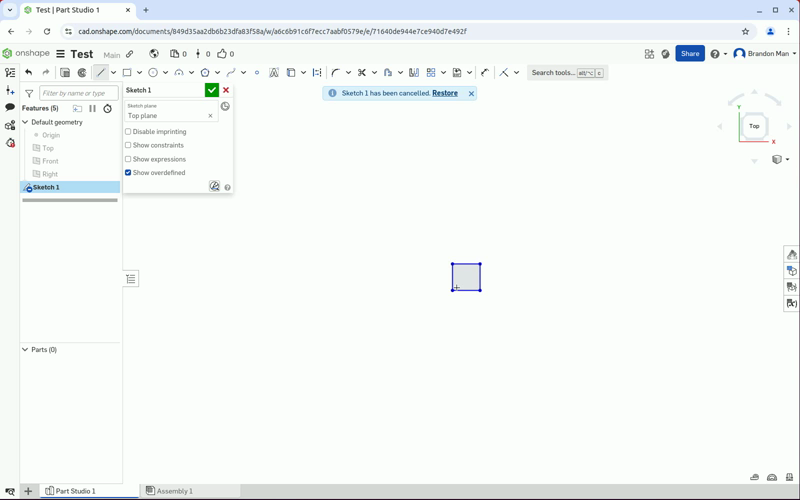
scroll(6)
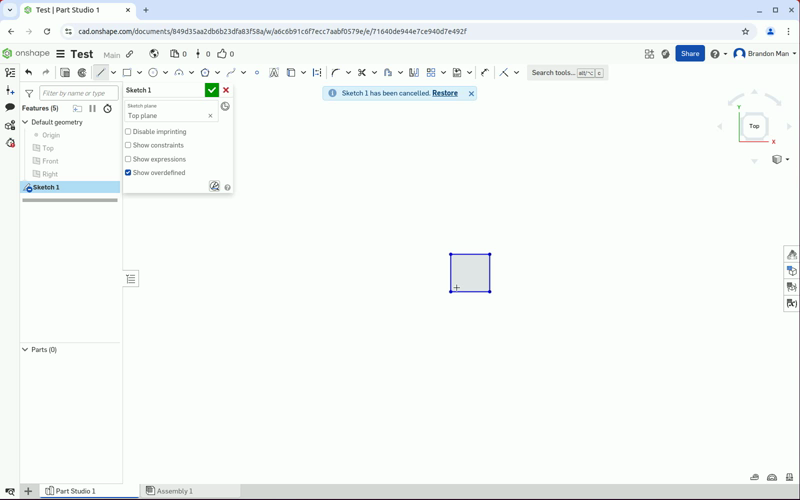
scroll(6)
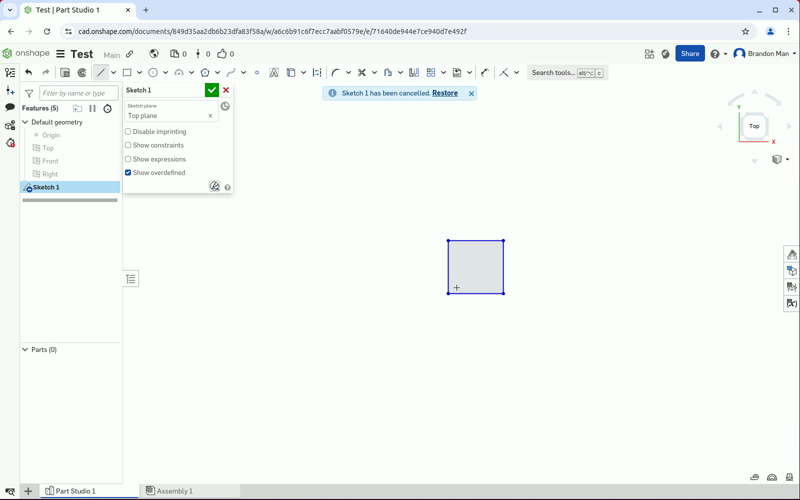
scroll(6)
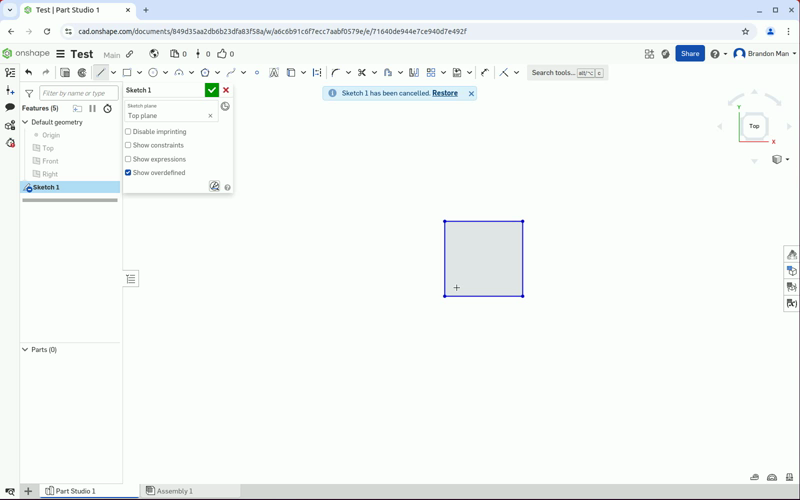
scroll(6)
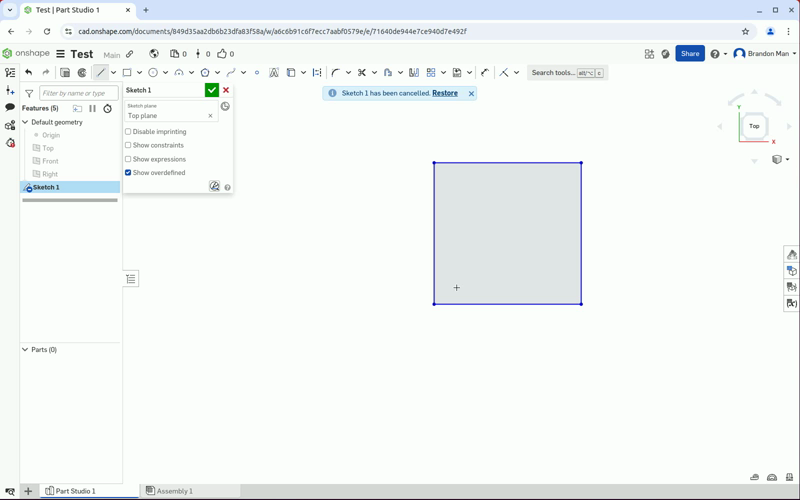
click(456, 287)
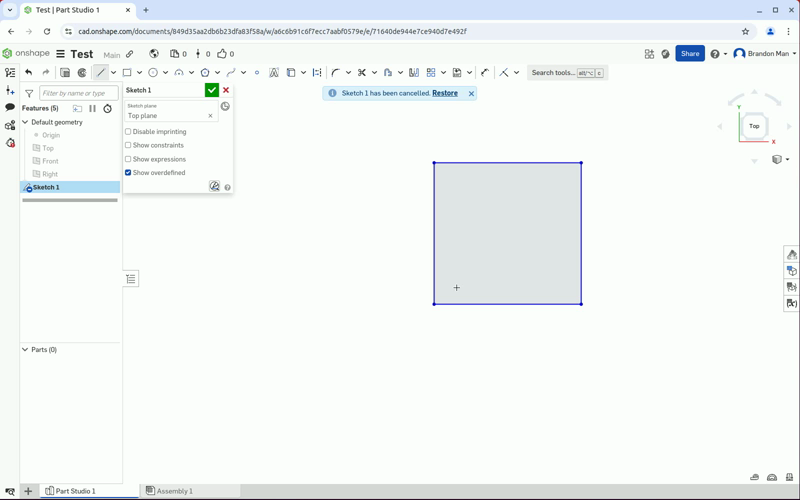
scroll(-6)
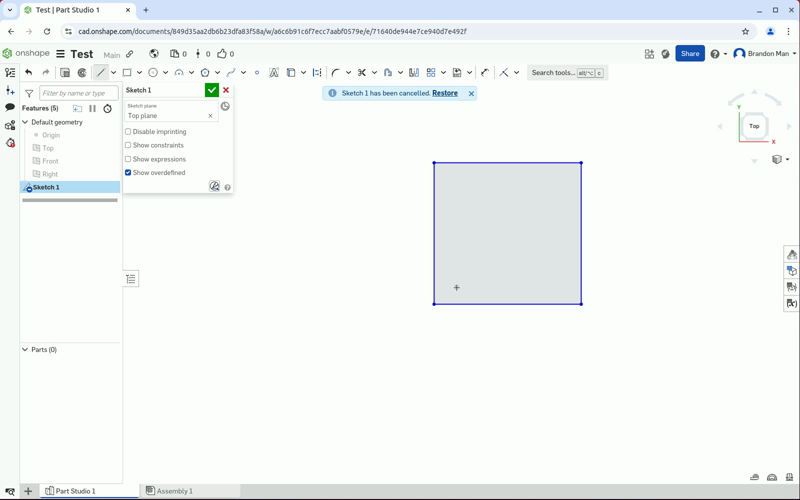
scroll(-6)
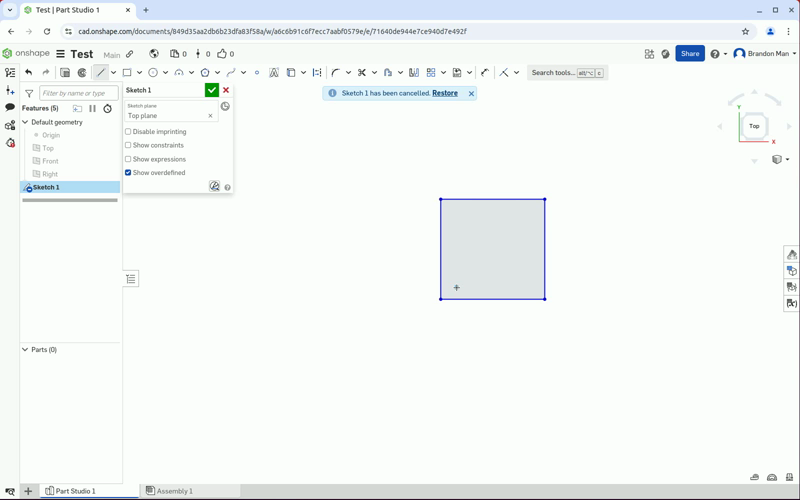
scroll(-6)
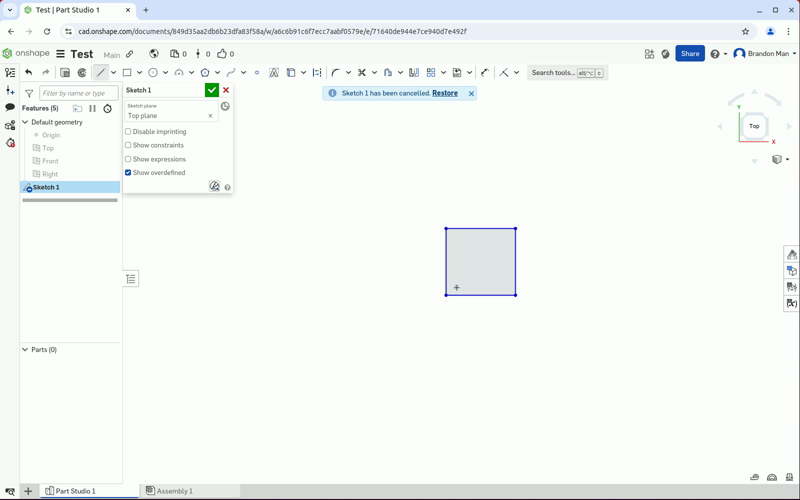
scroll(-6)
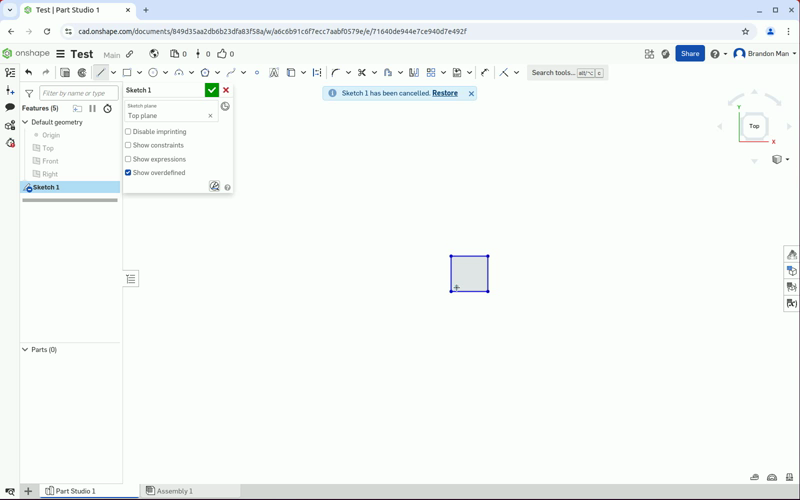
scroll(-6)
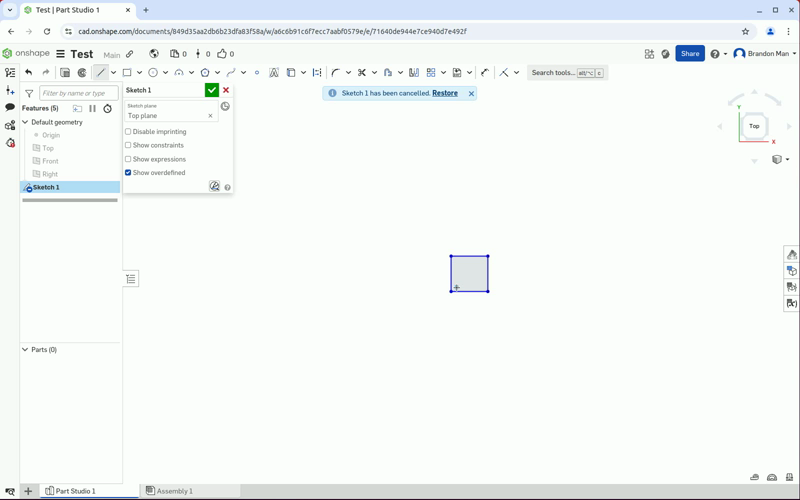
scroll(-6)
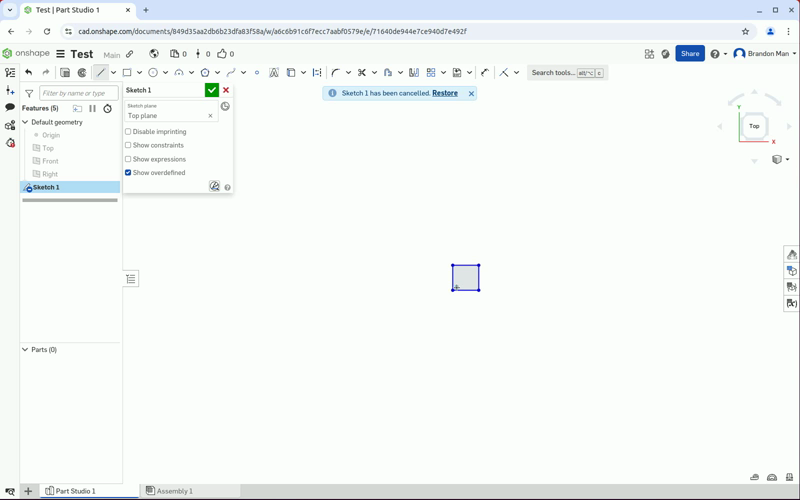
scroll(-6)
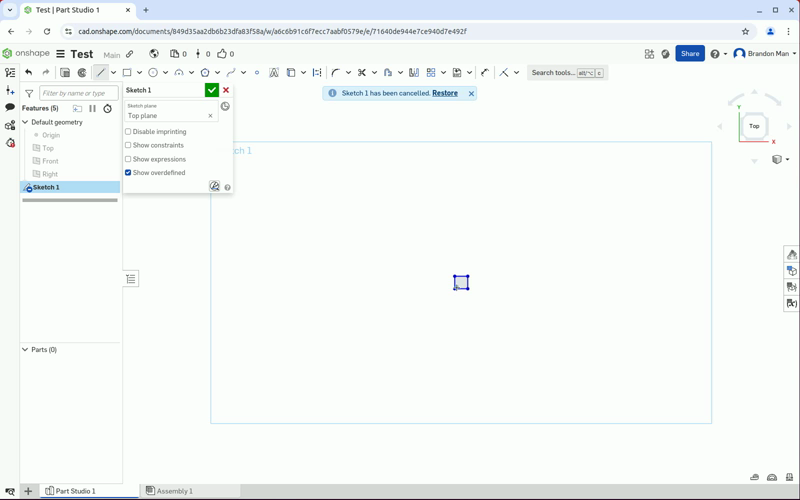
key_up(shift)
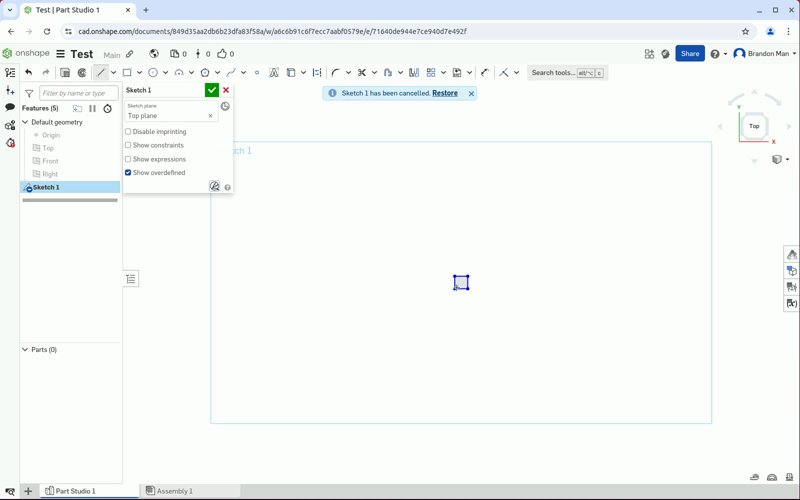
key_down(shift)
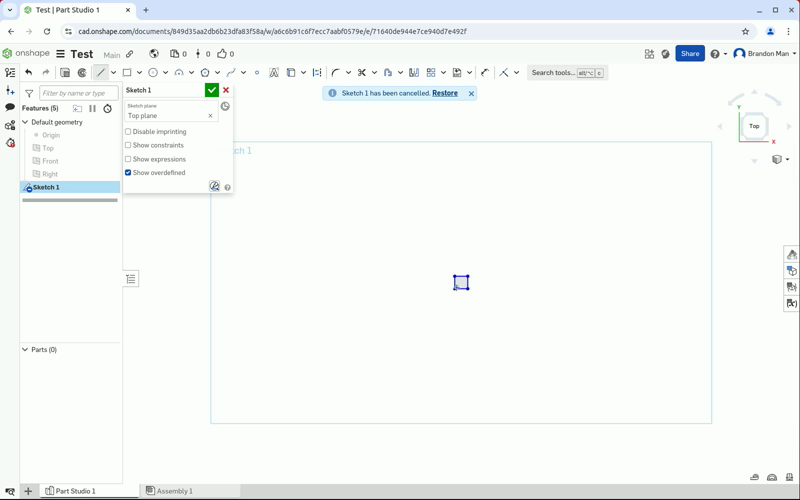
mouse_move(486, 287)
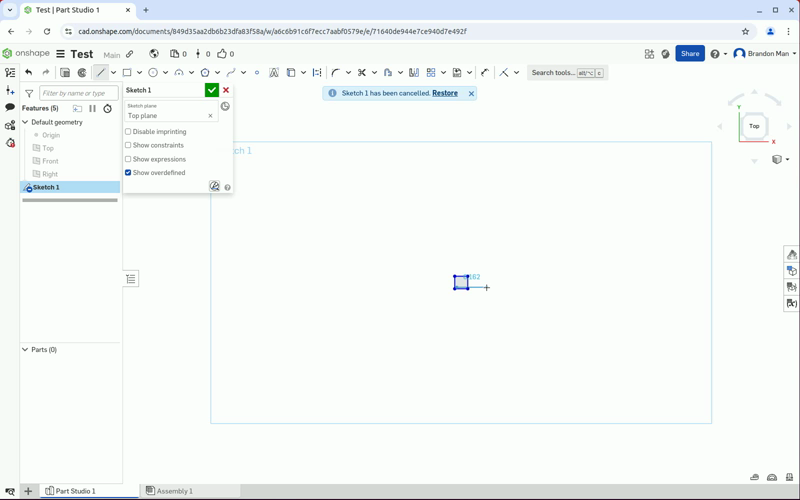
mouse_move(466, 287)
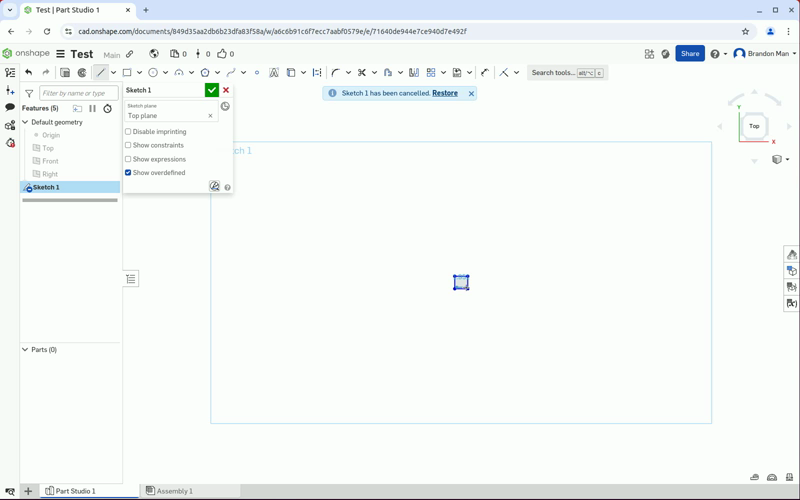
scroll(6)
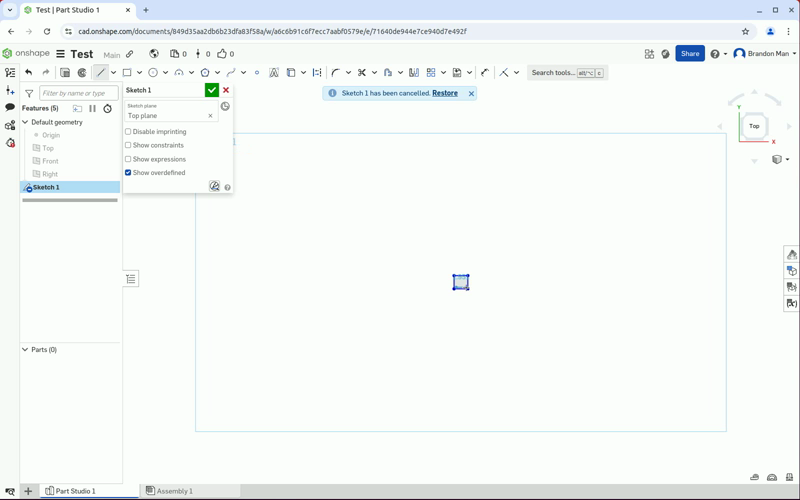
scroll(6)
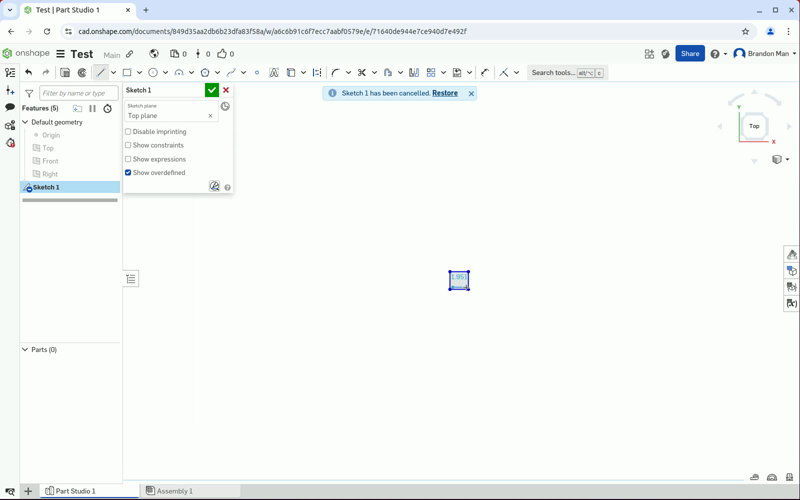
scroll(6)
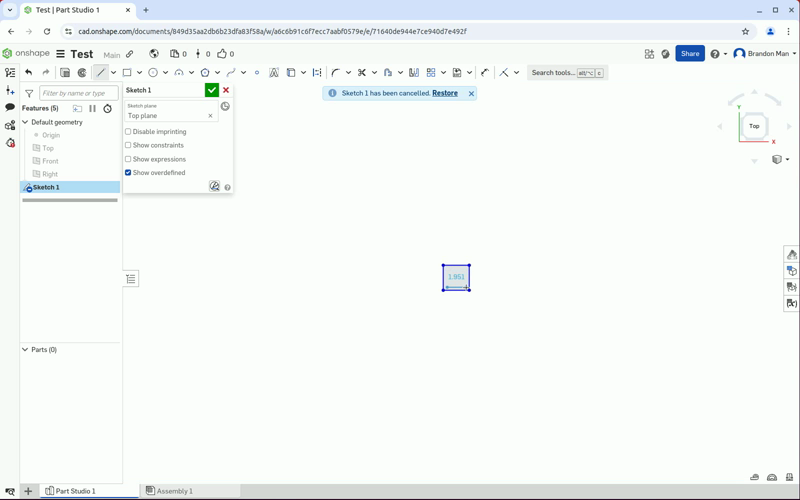
scroll(6)
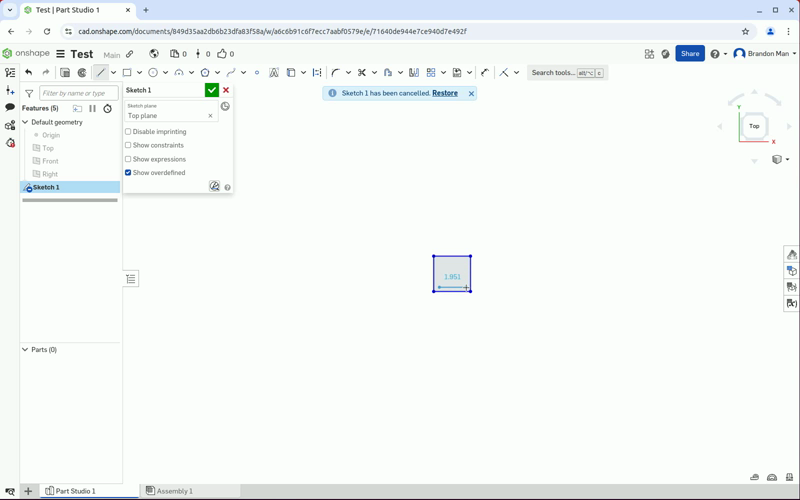
scroll(6)
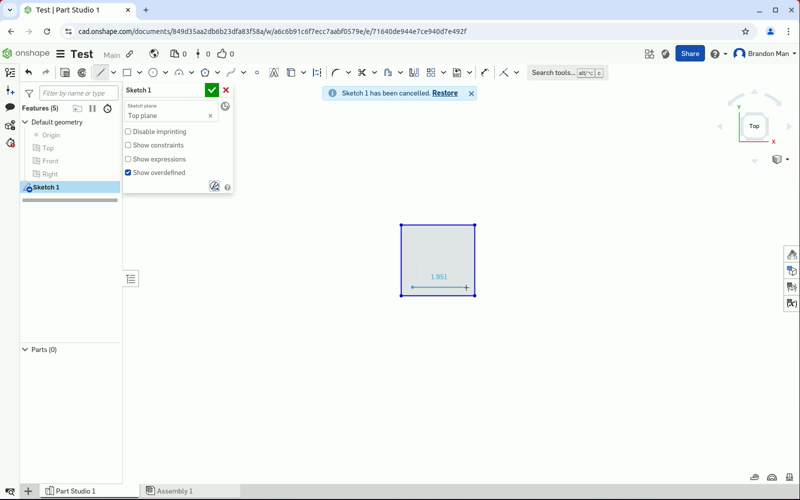
scroll(6)
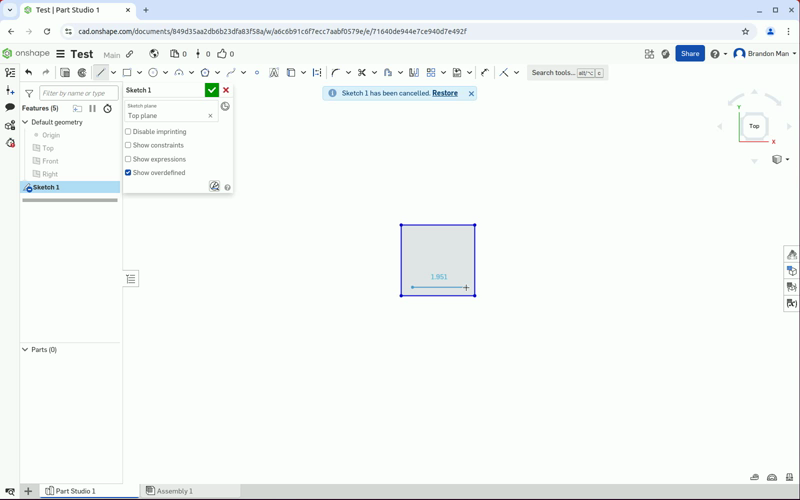
scroll(6)
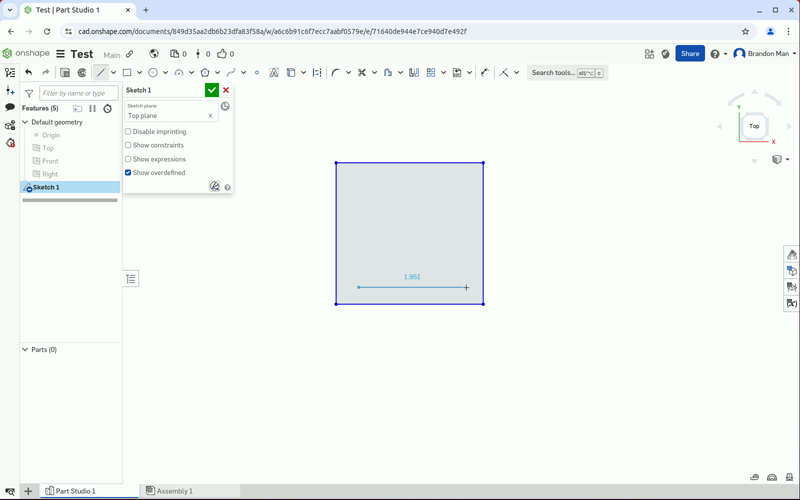
click(466, 287)
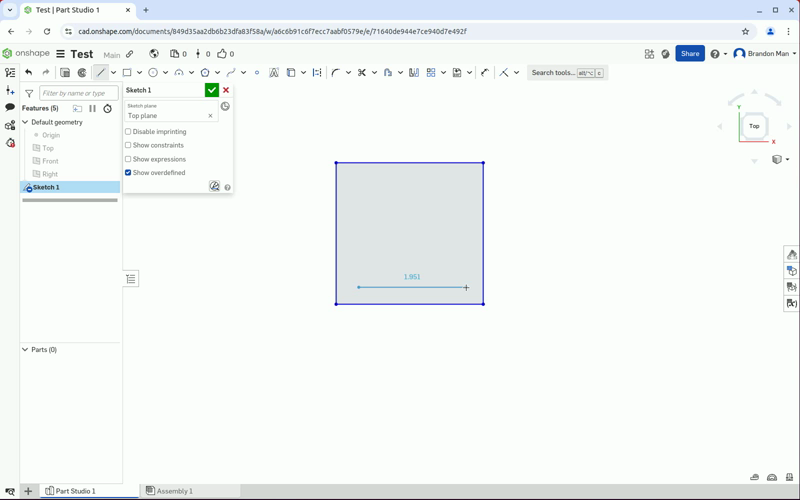
scroll(-6)
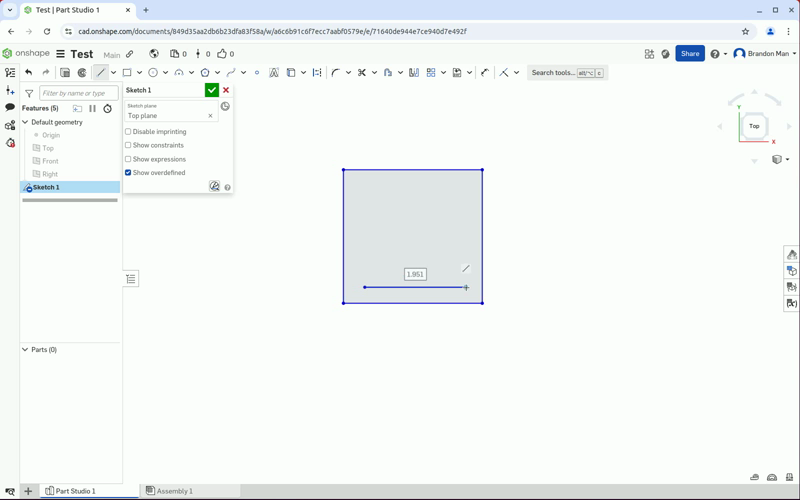
scroll(-6)
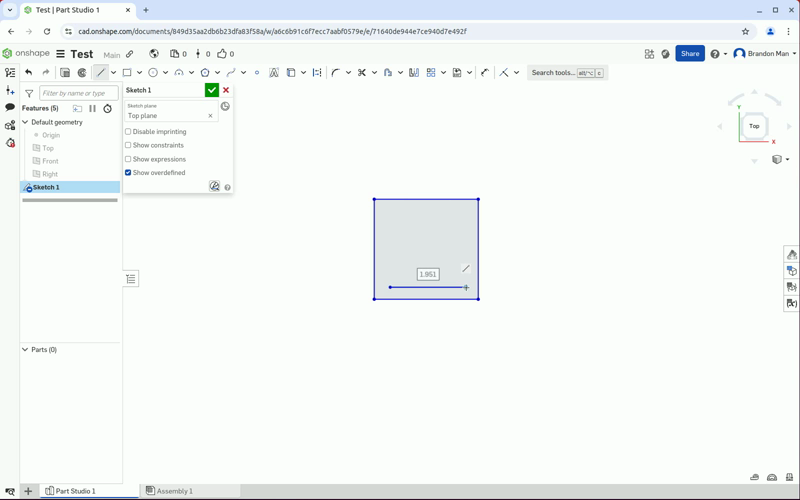
scroll(-6)
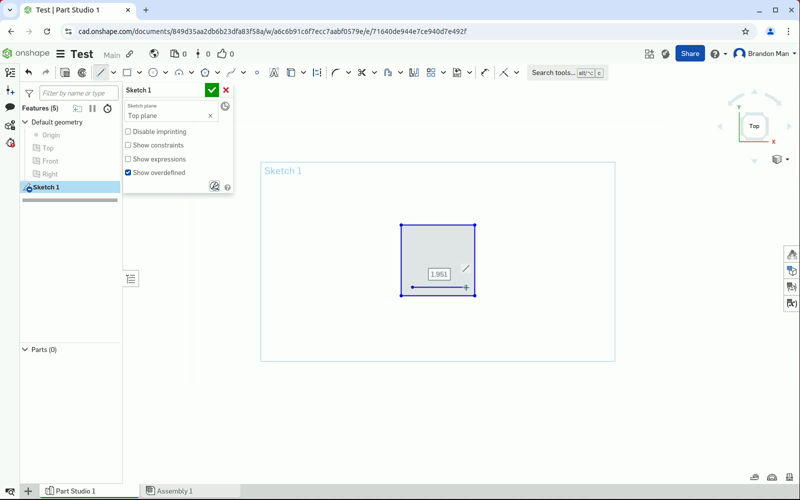
scroll(-6)
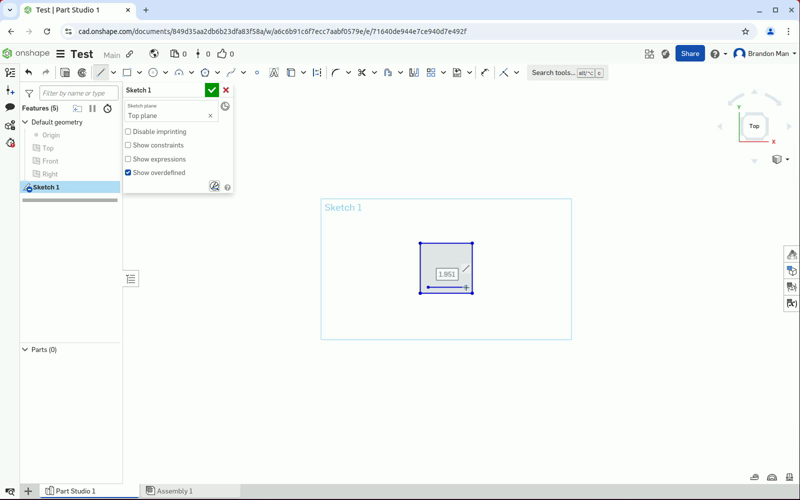
scroll(-6)
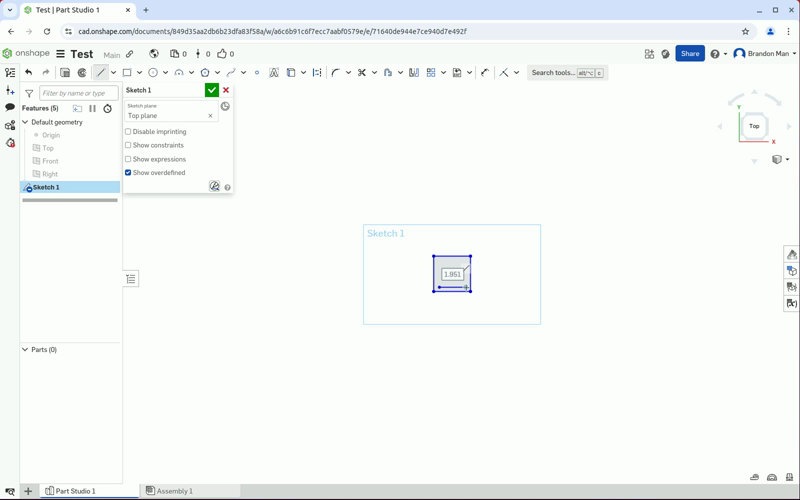
scroll(-6)
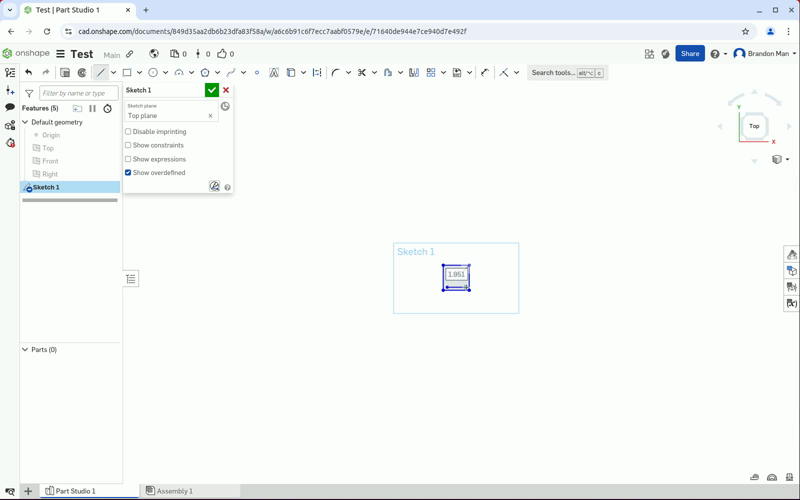
scroll(-6)
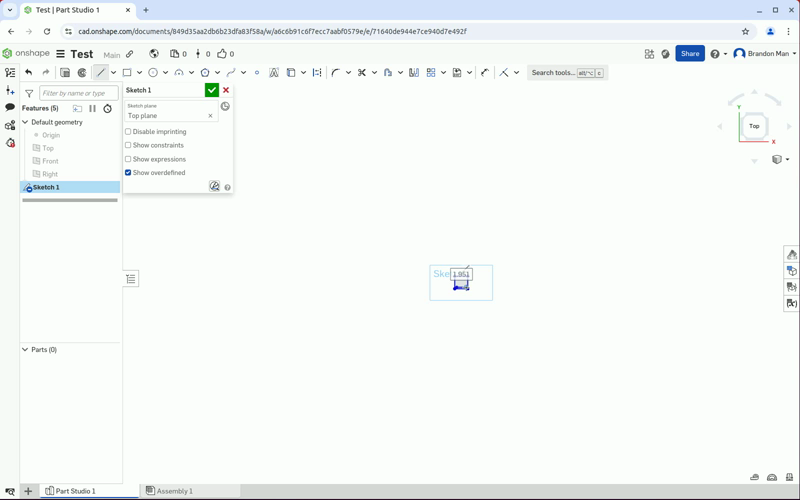
key_up(shift)
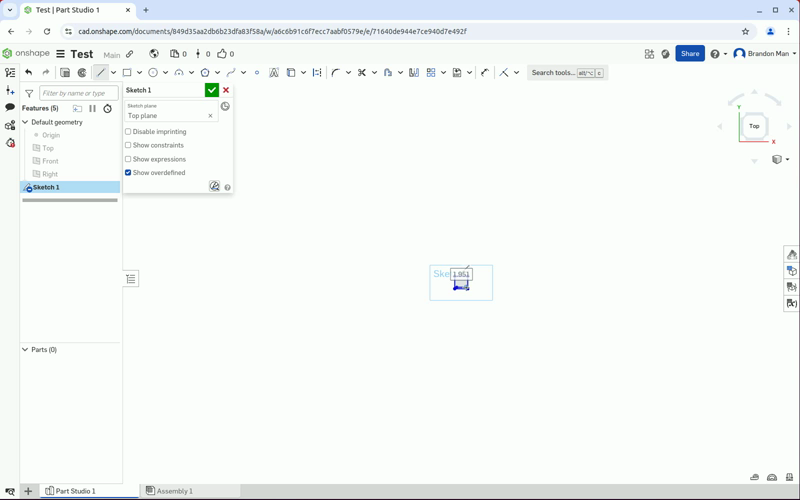
key_down(shift)
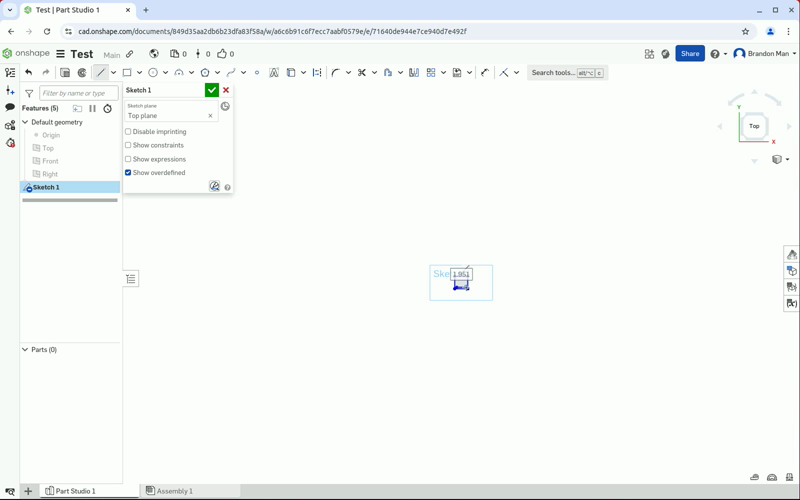
mouse_move(496, 287)
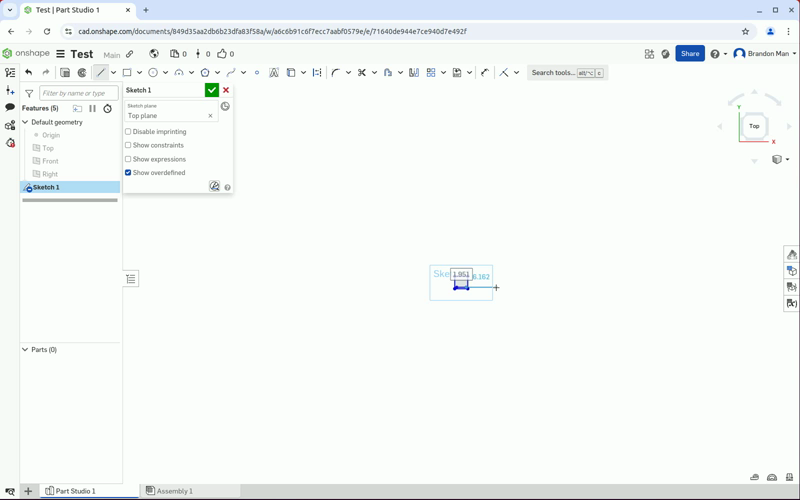
mouse_move(466, 277)
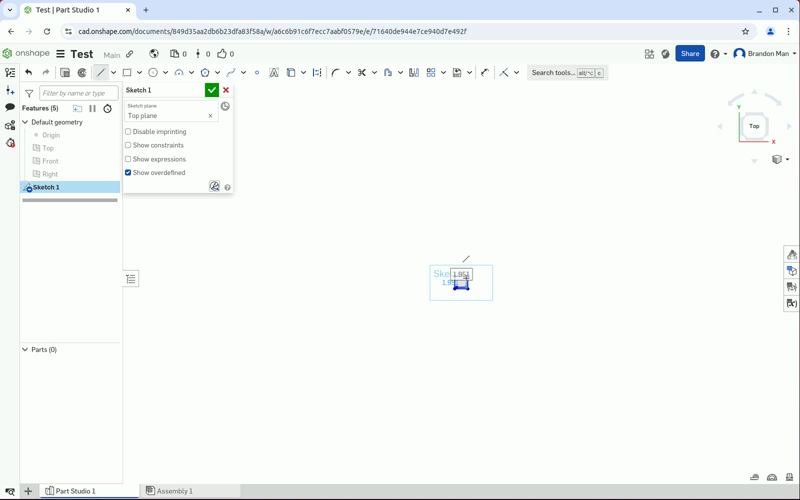
scroll(6)
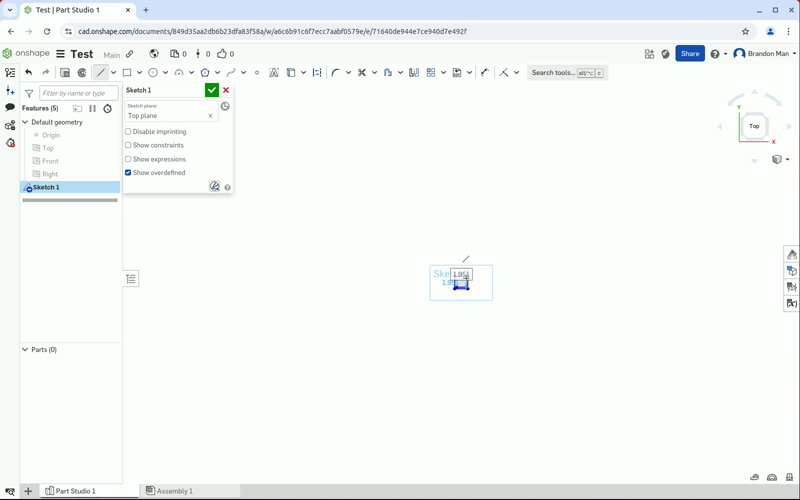
scroll(6)
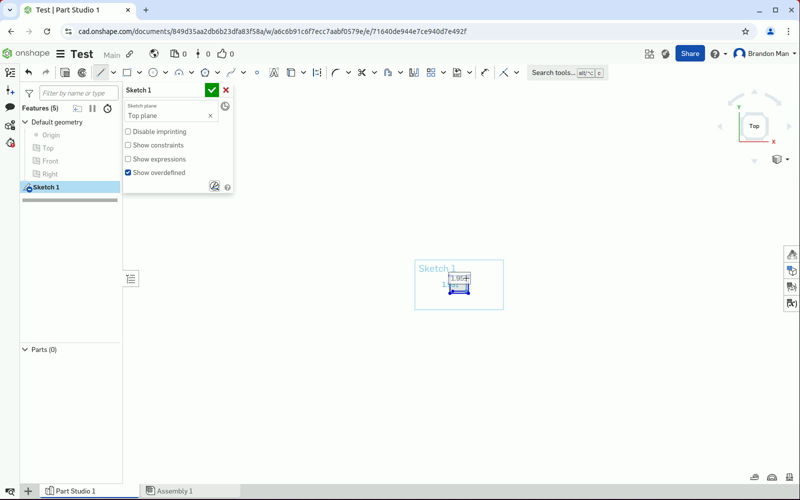
scroll(6)
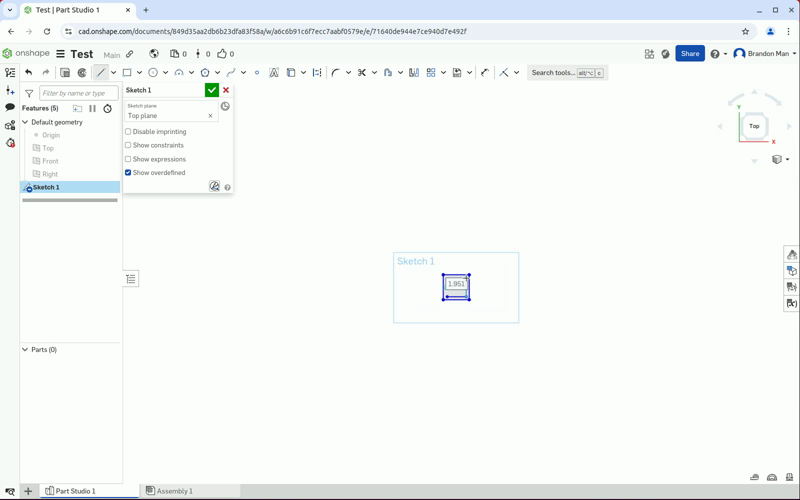
scroll(6)
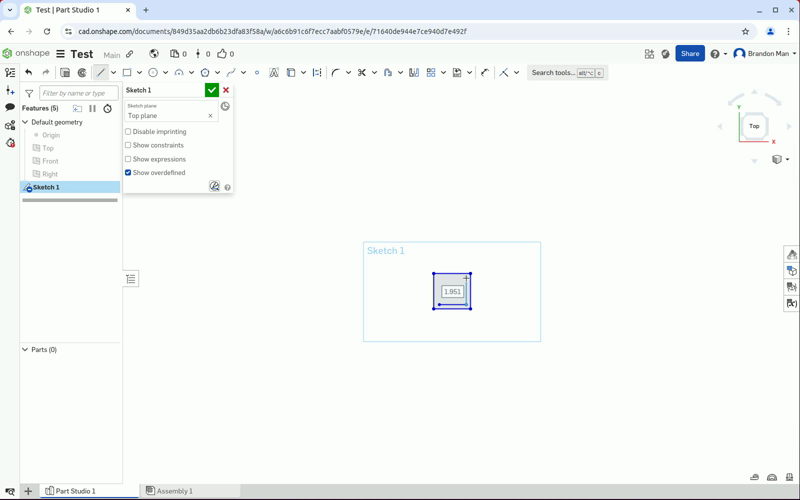
scroll(6)
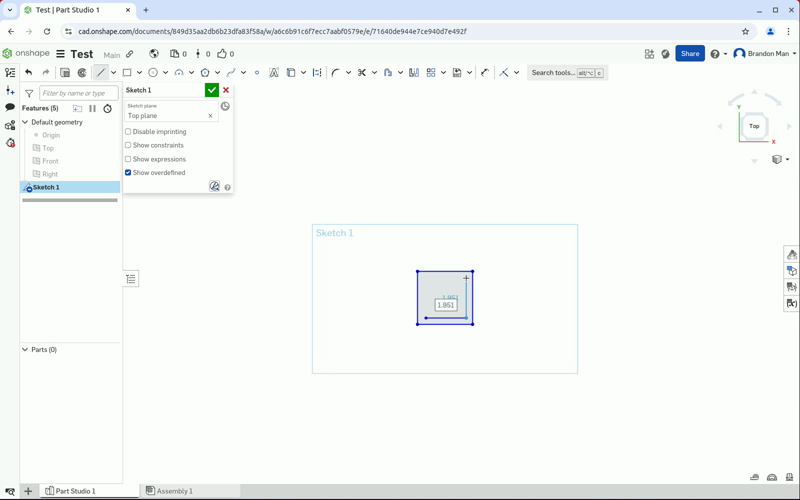
scroll(6)
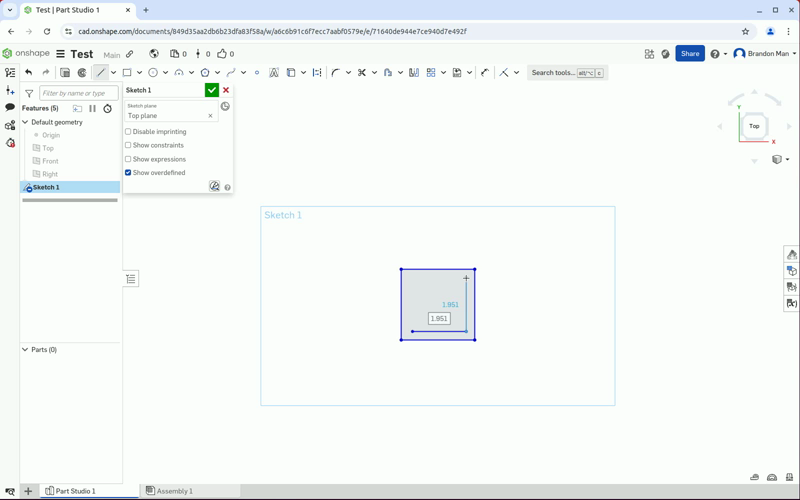
scroll(6)
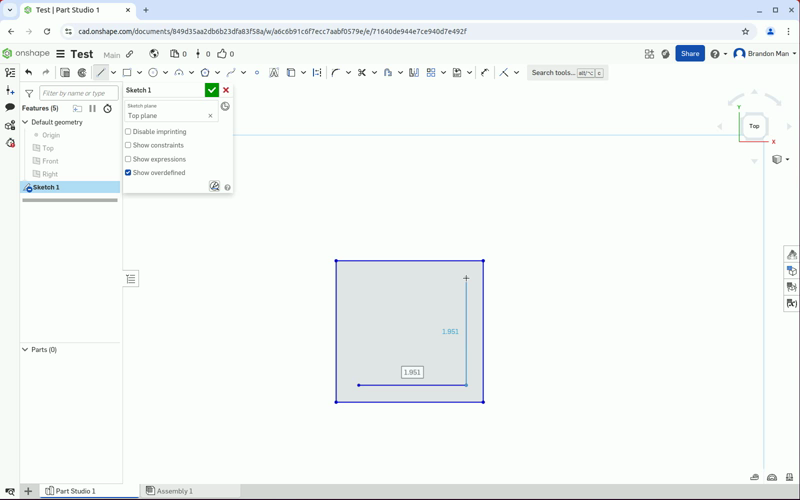
click(466, 277)
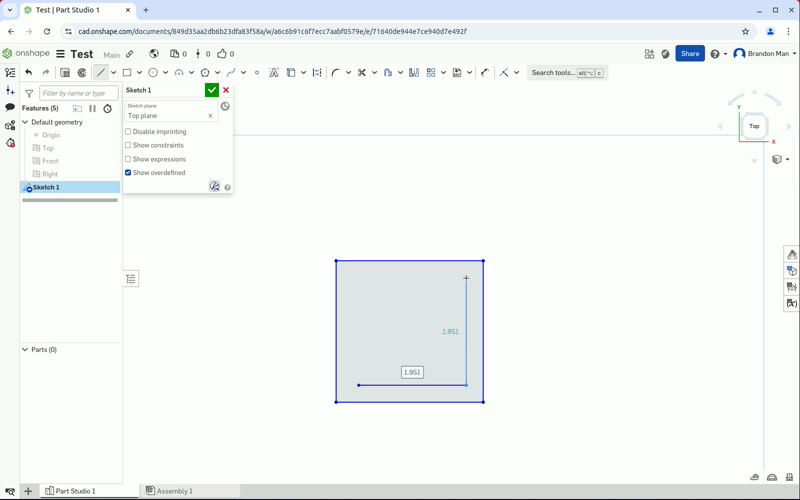
scroll(-6)
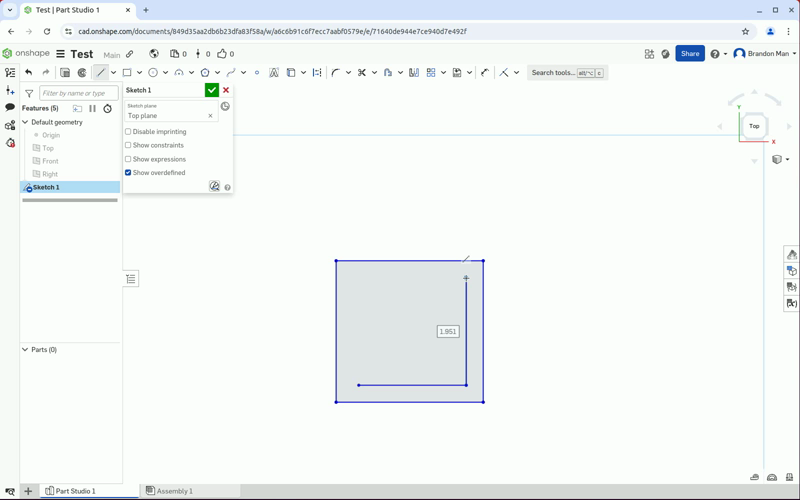
scroll(-6)
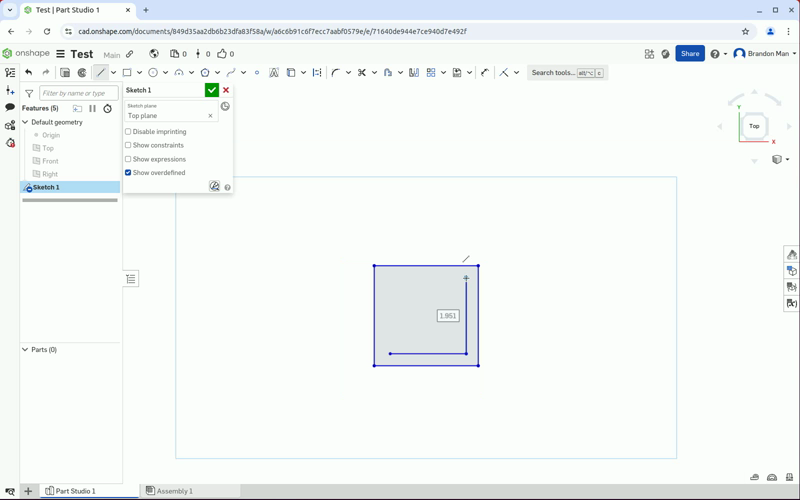
scroll(-6)
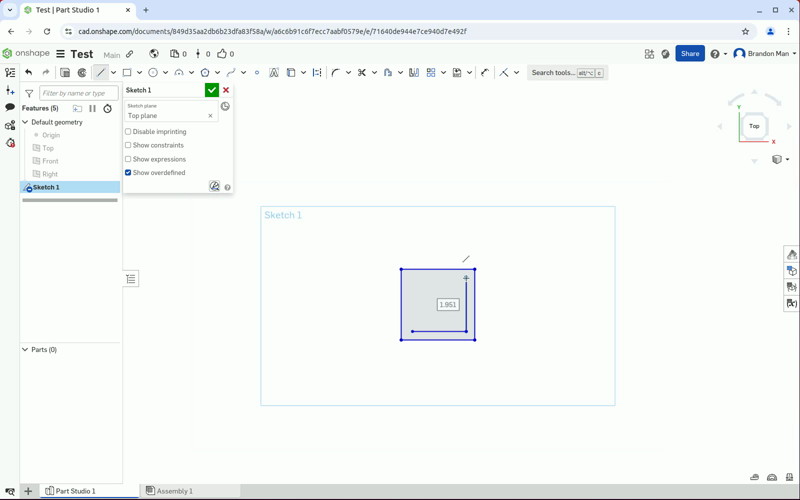
scroll(-6)
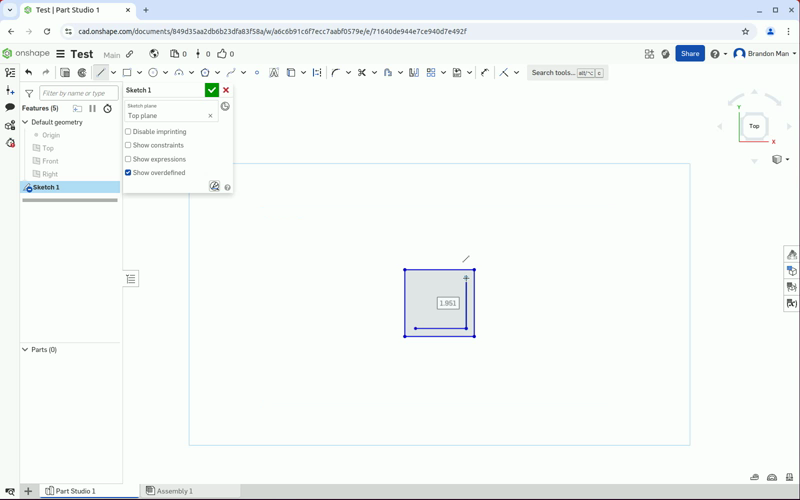
scroll(-6)
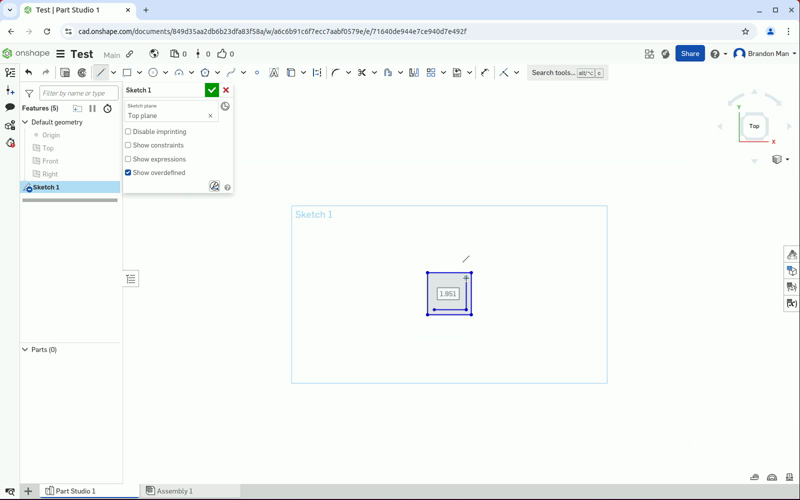
scroll(-6)
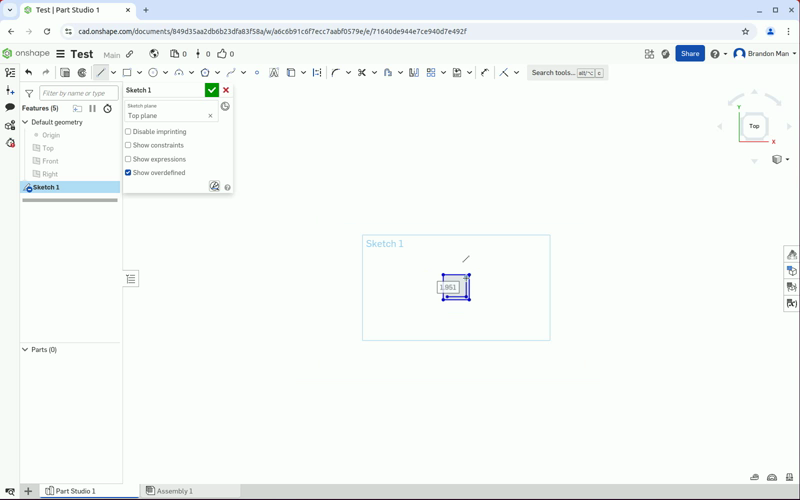
scroll(-6)
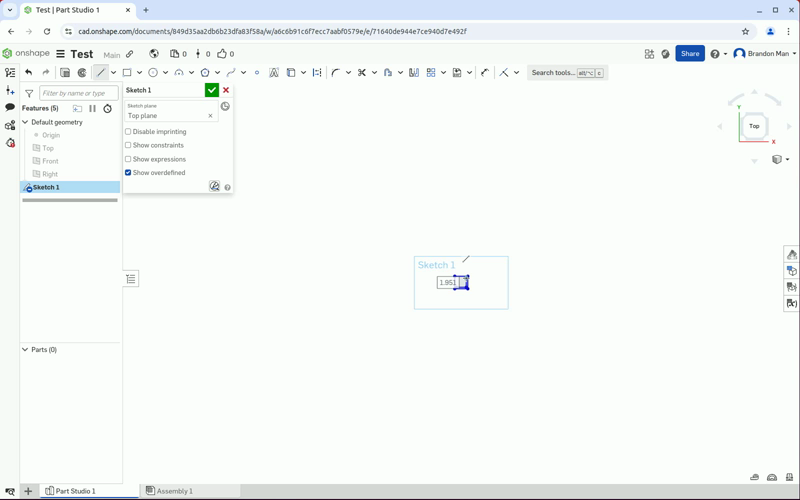
key_up(shift)
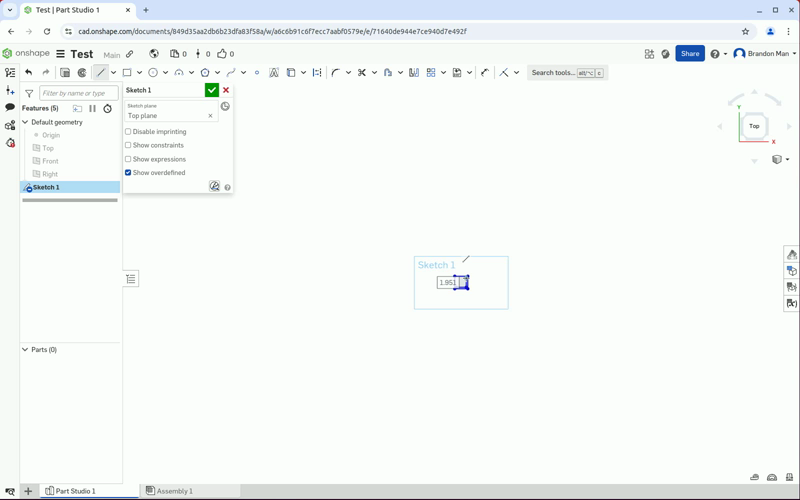
key_down(shift)
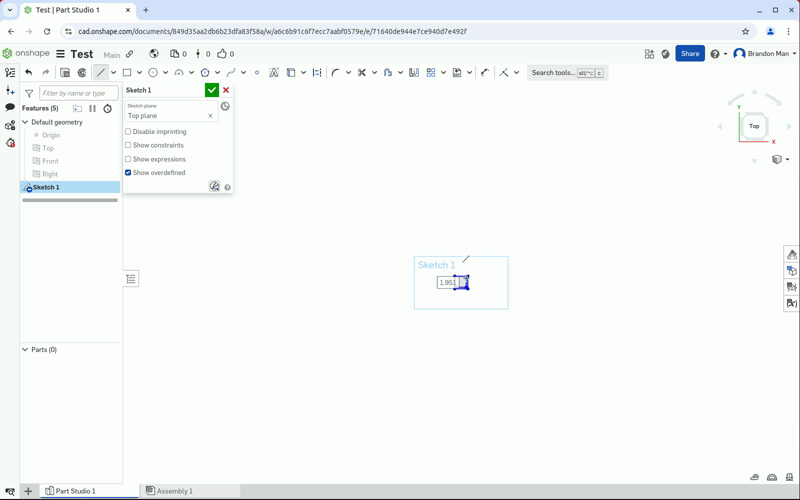
mouse_move(496, 277)
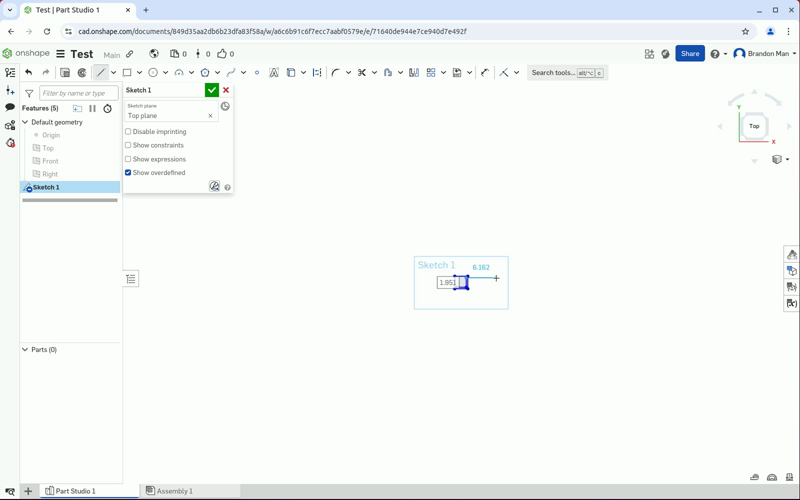
mouse_move(456, 277)
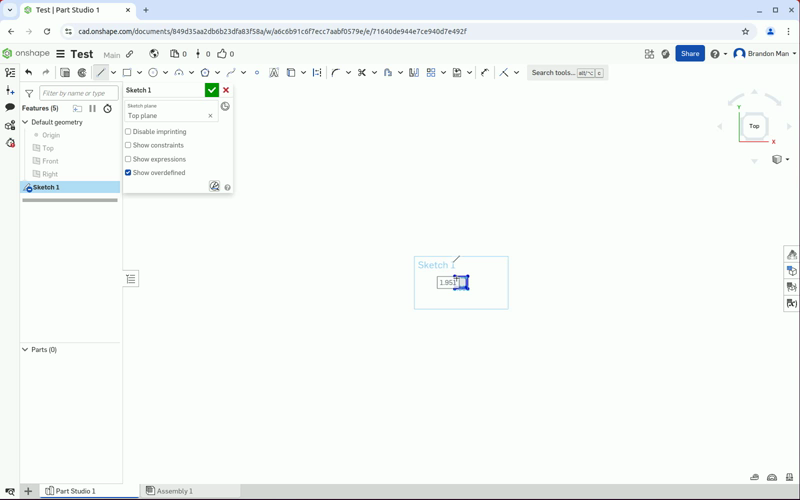
scroll(6)
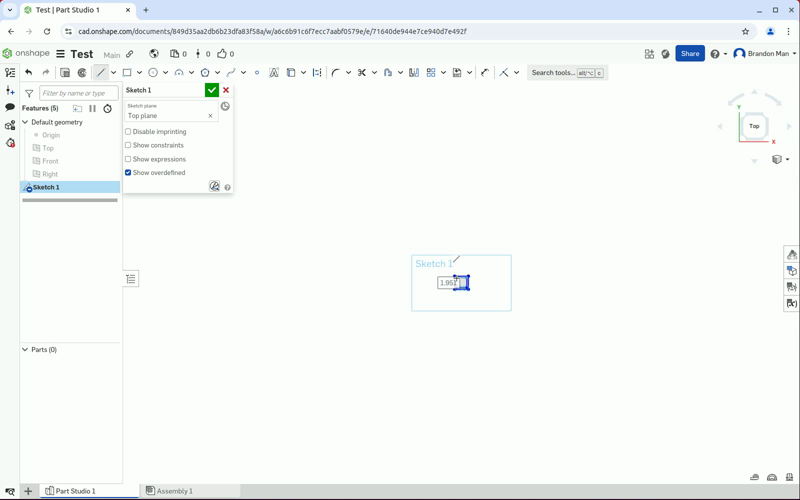
scroll(6)
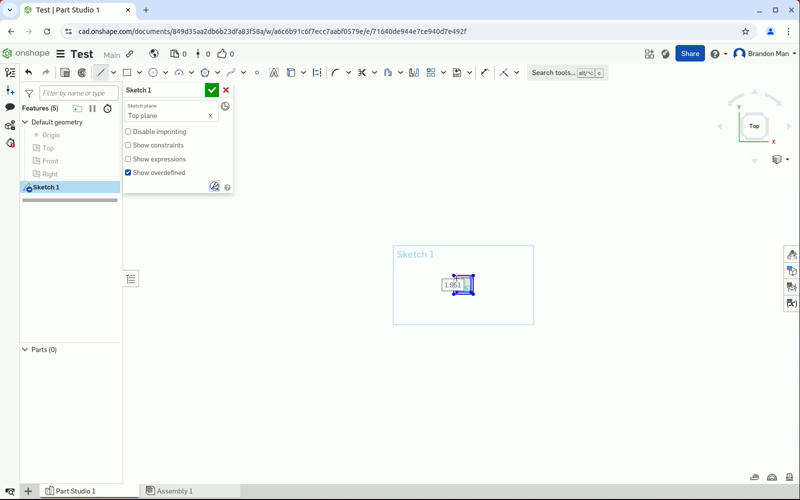
scroll(6)
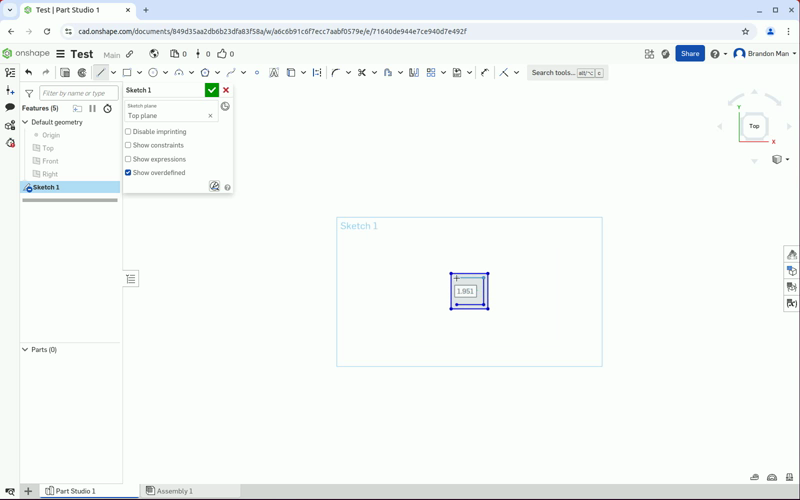
scroll(6)
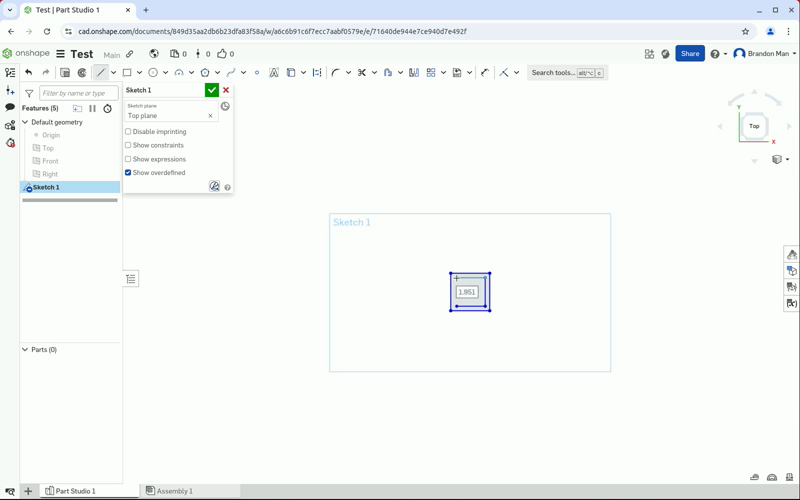
scroll(6)
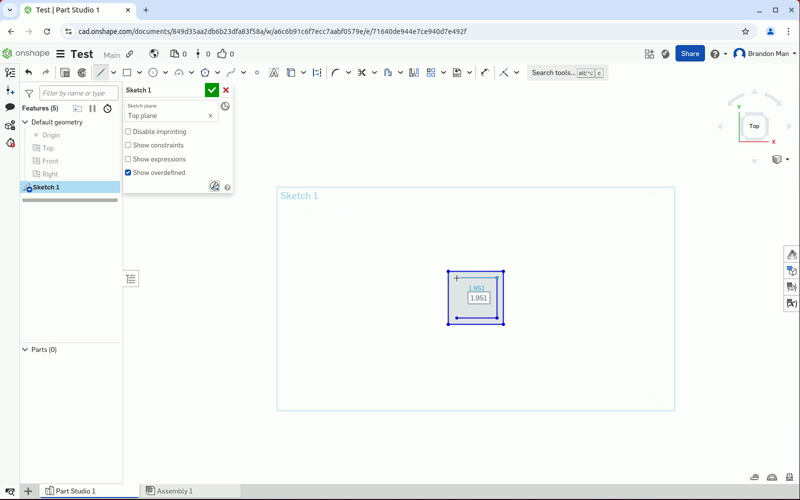
scroll(6)
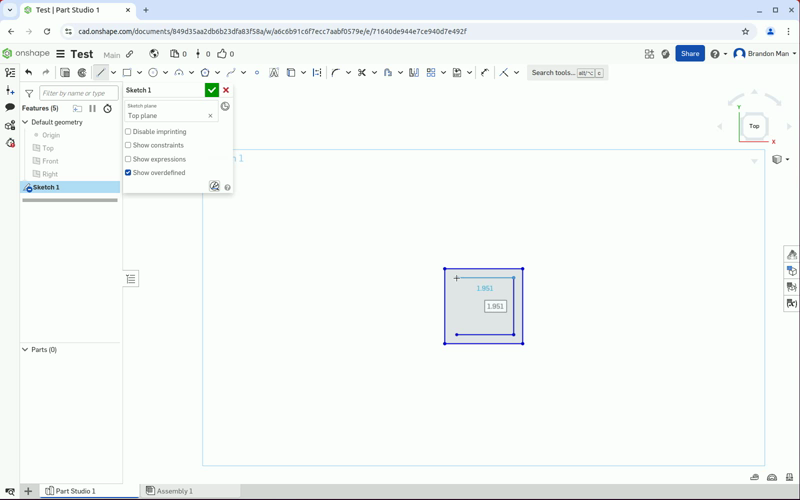
scroll(6)
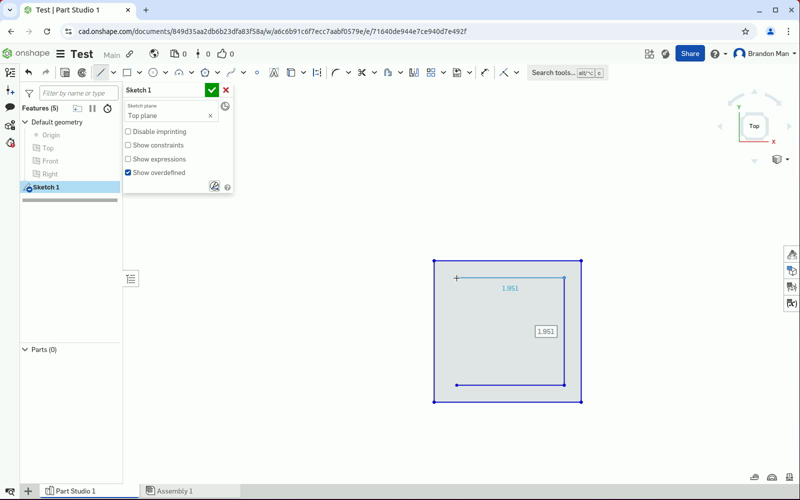
click(456, 277)
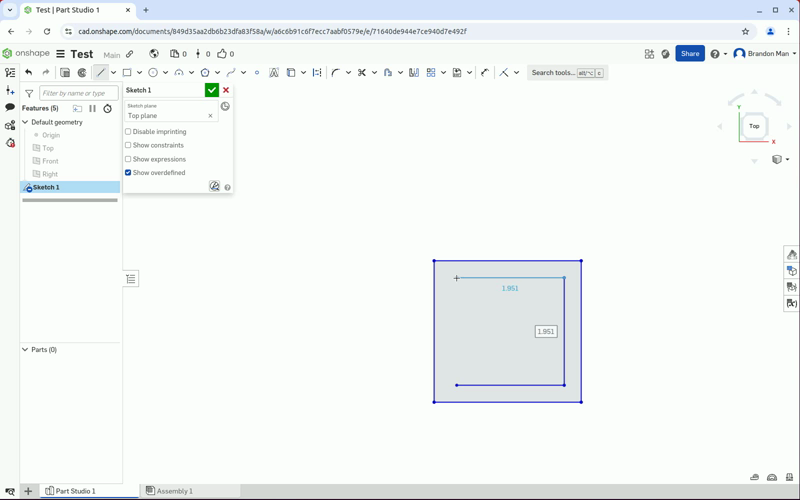
scroll(-6)
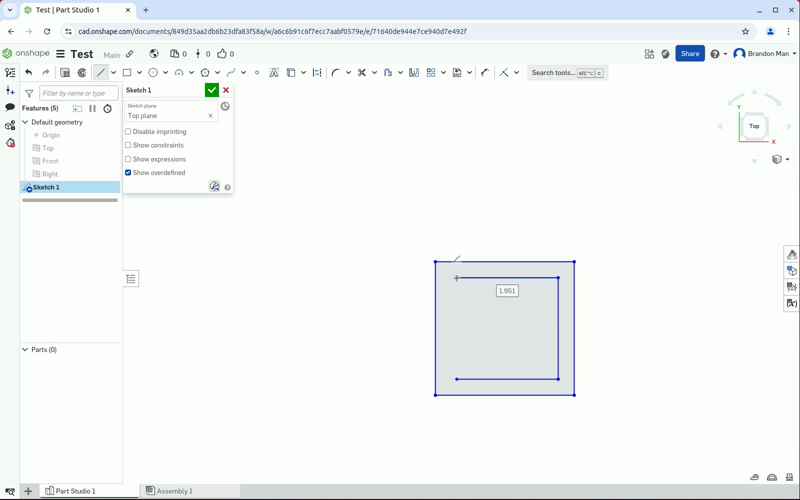
scroll(-6)
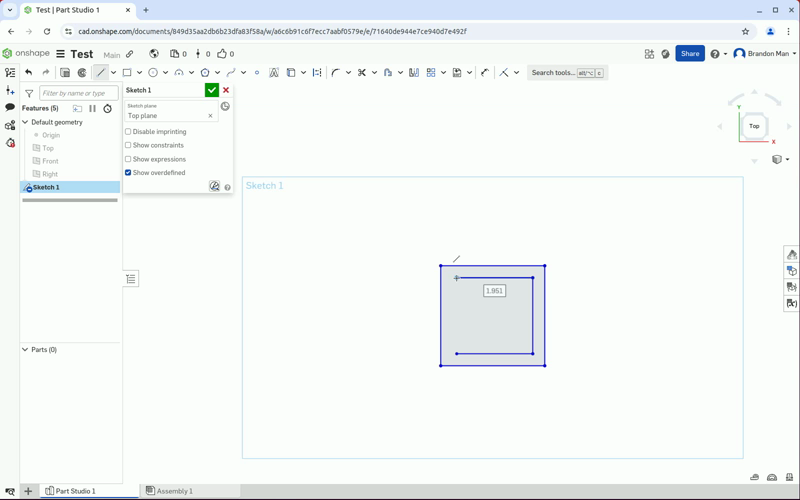
scroll(-6)
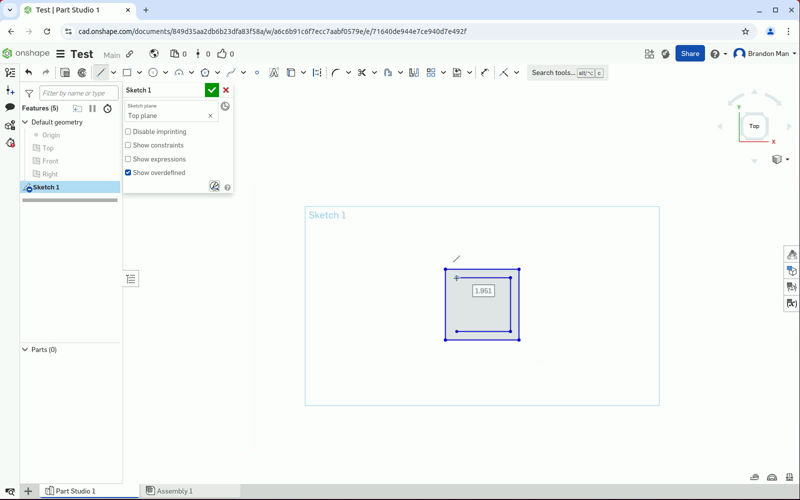
scroll(-6)
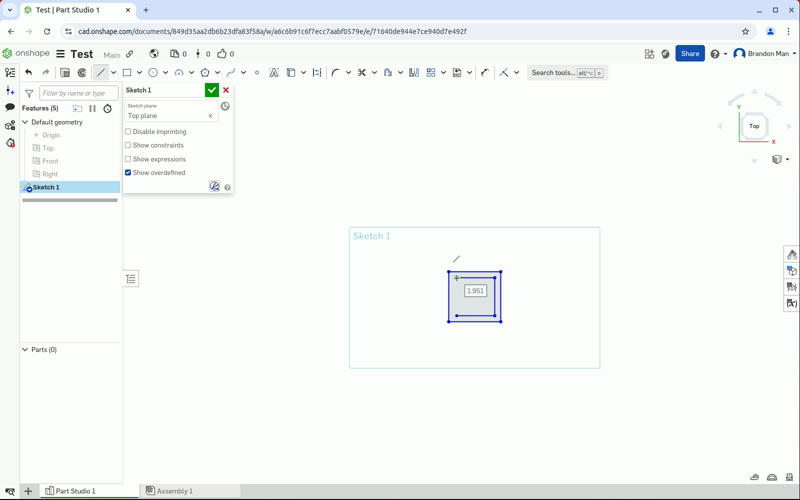
scroll(-6)
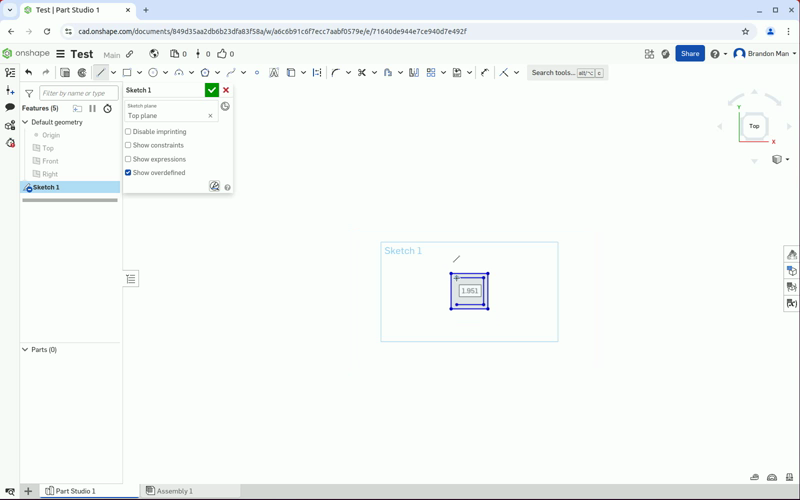
scroll(-6)
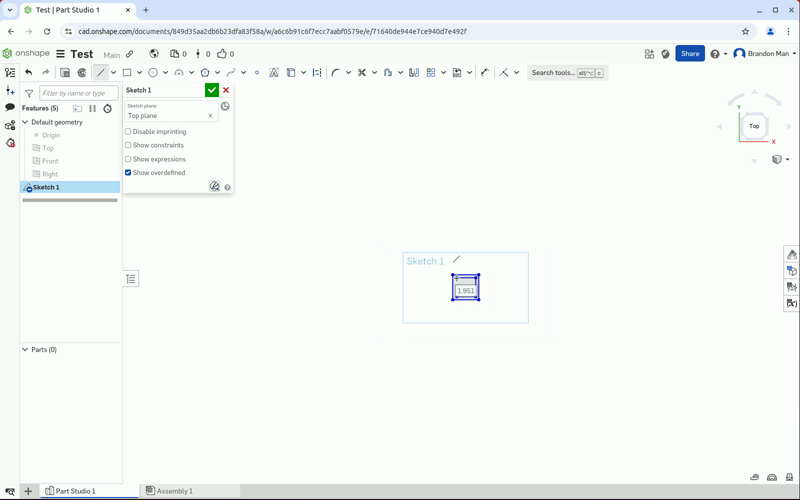
scroll(-6)
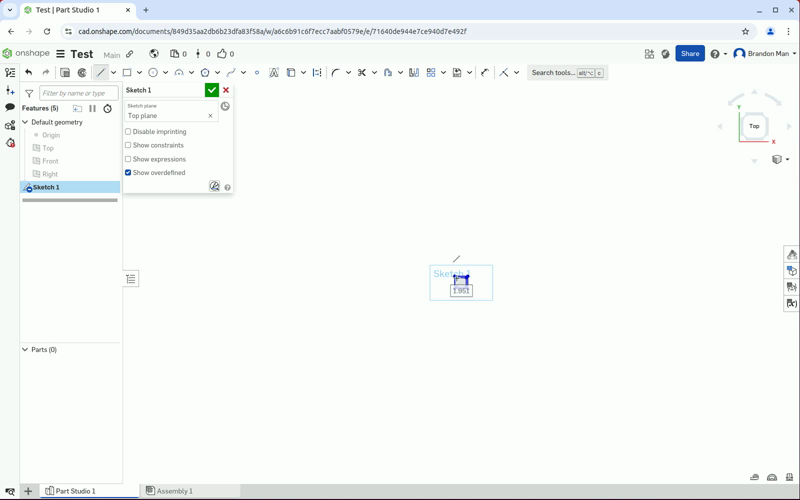
key_up(shift)
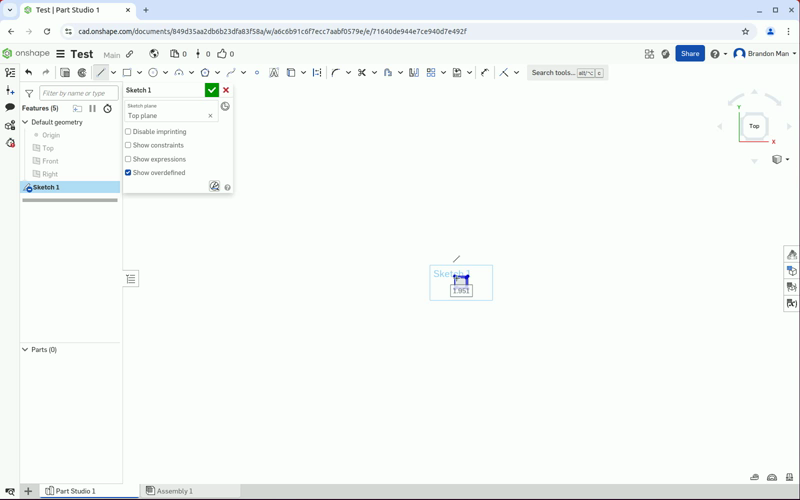
mouse_move(486, 277)
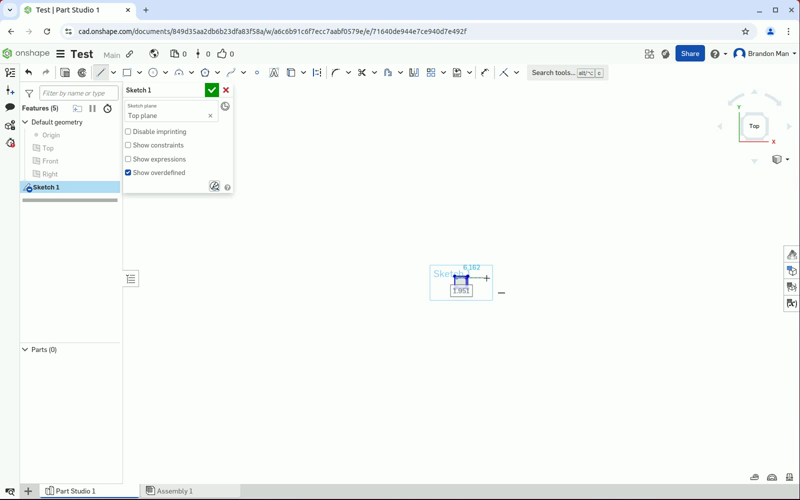
key_down(shift)
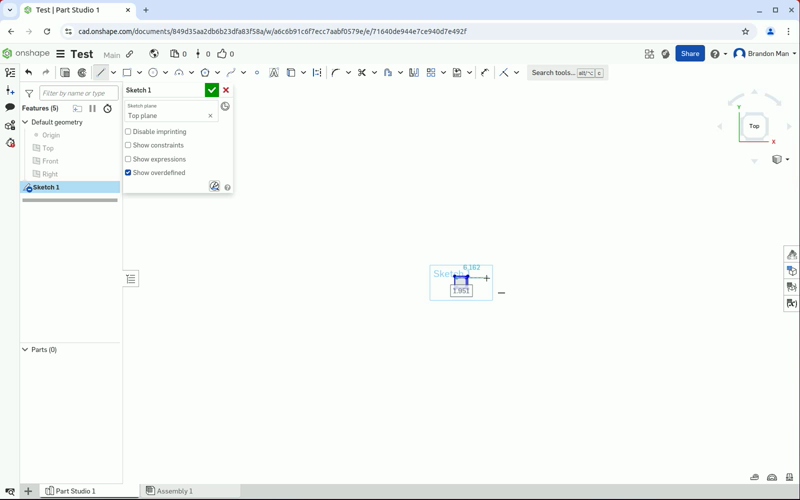
mouse_move(456, 287)
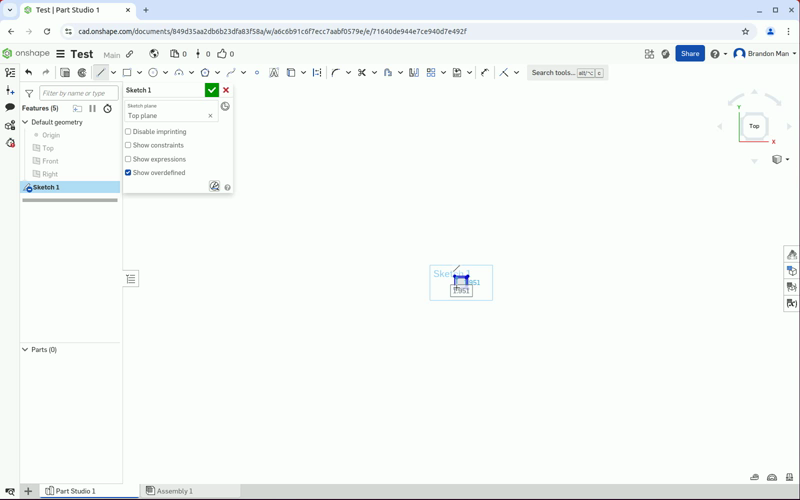
scroll(6)
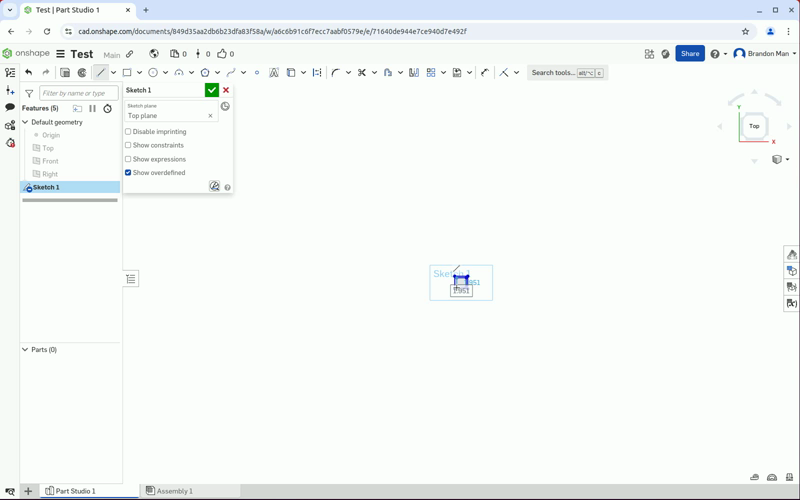
scroll(6)
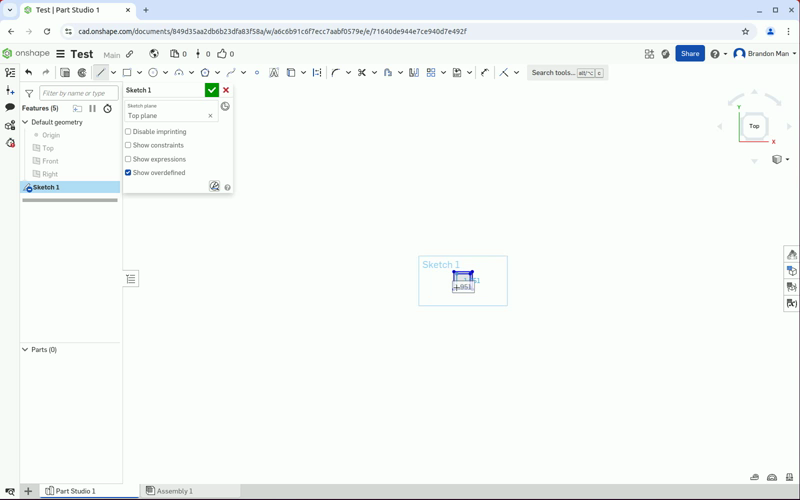
scroll(6)
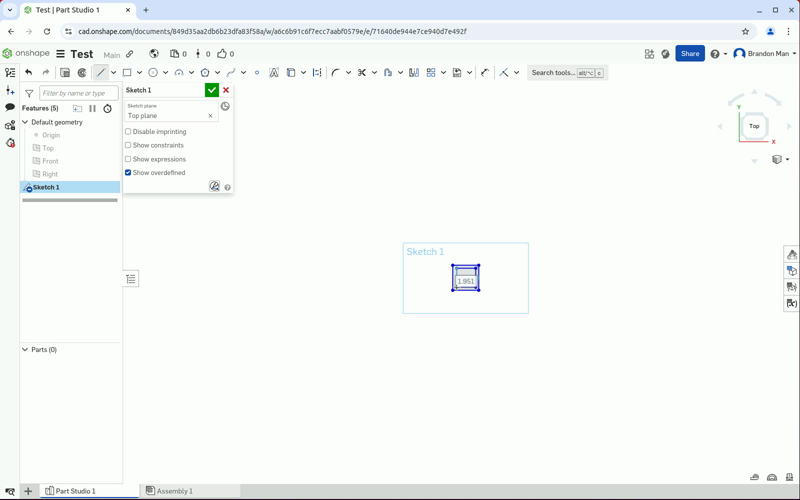
scroll(6)
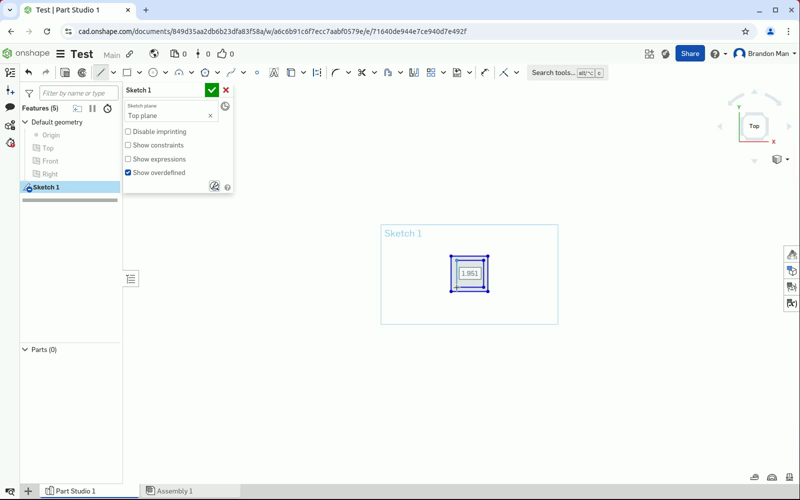
scroll(6)
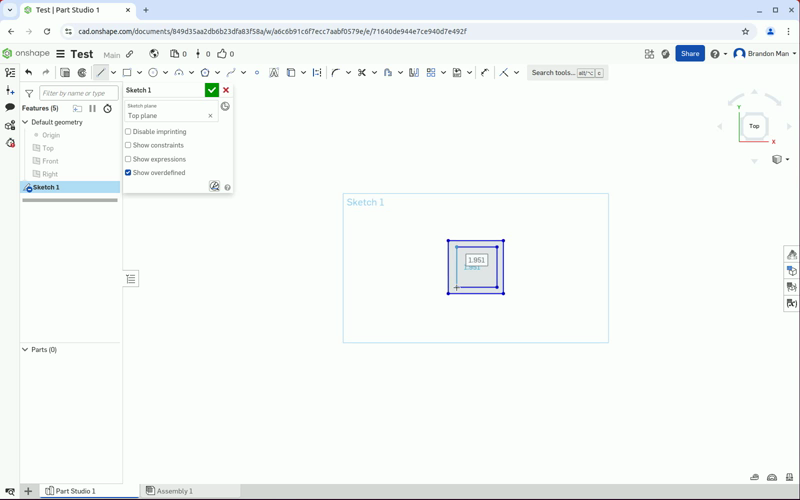
scroll(6)
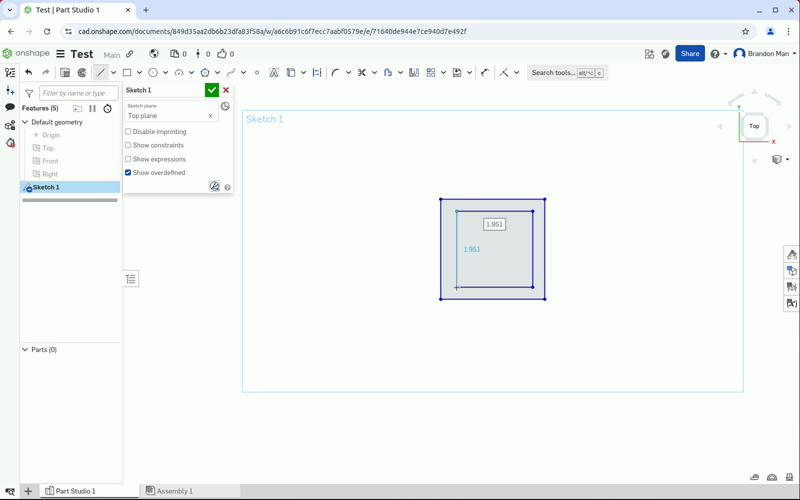
scroll(6)
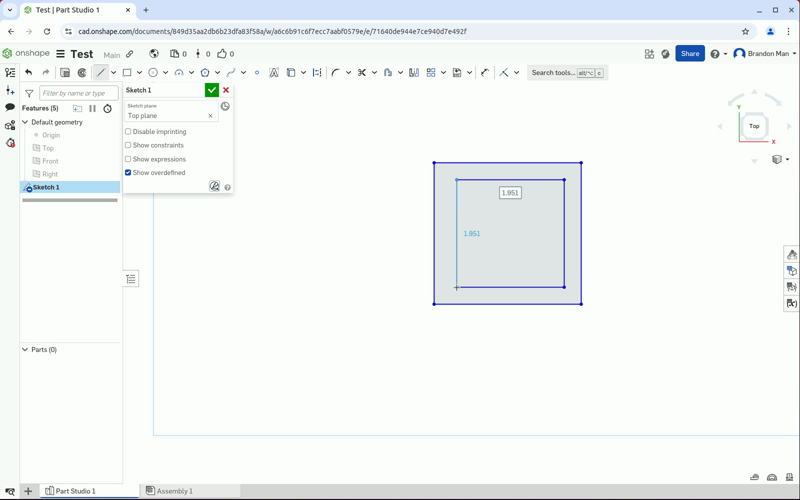
key_up(shift)
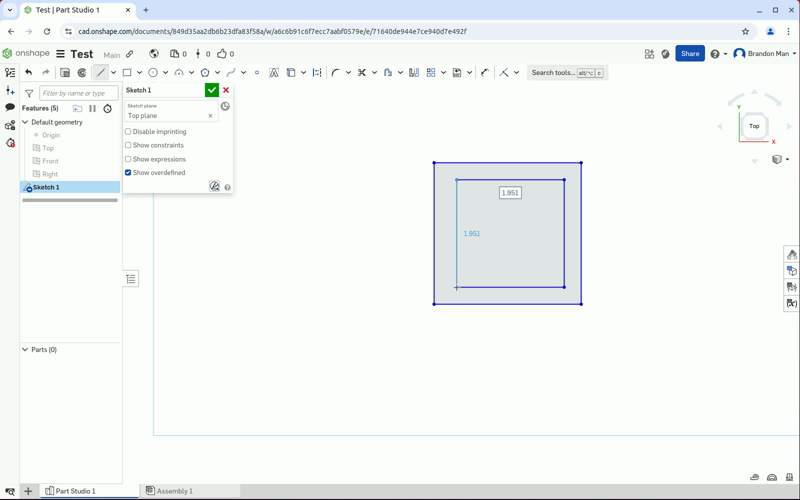
click(456, 287)
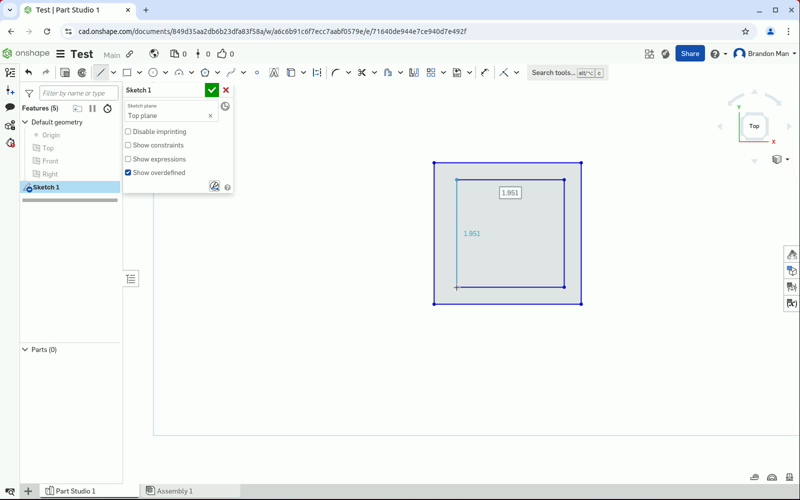
scroll(-6)
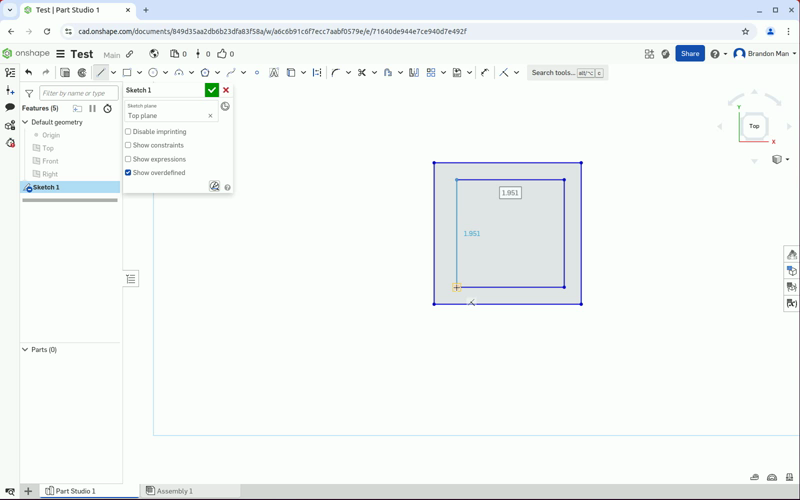
scroll(-6)
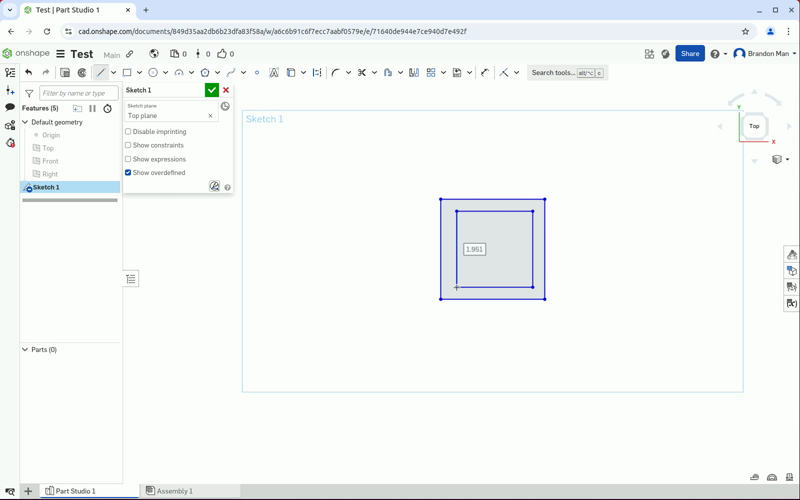
scroll(-6)
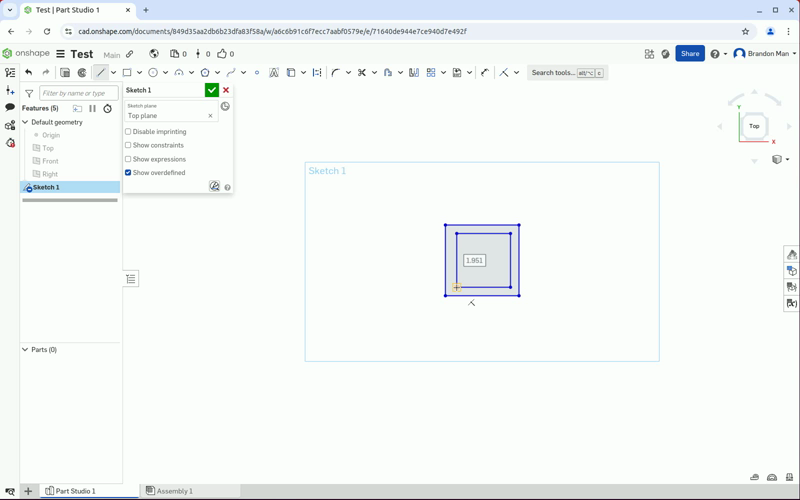
scroll(-6)
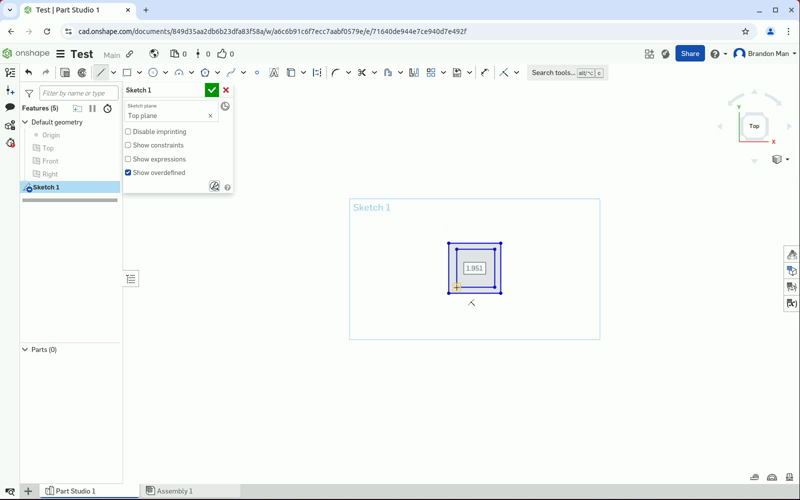
scroll(-6)
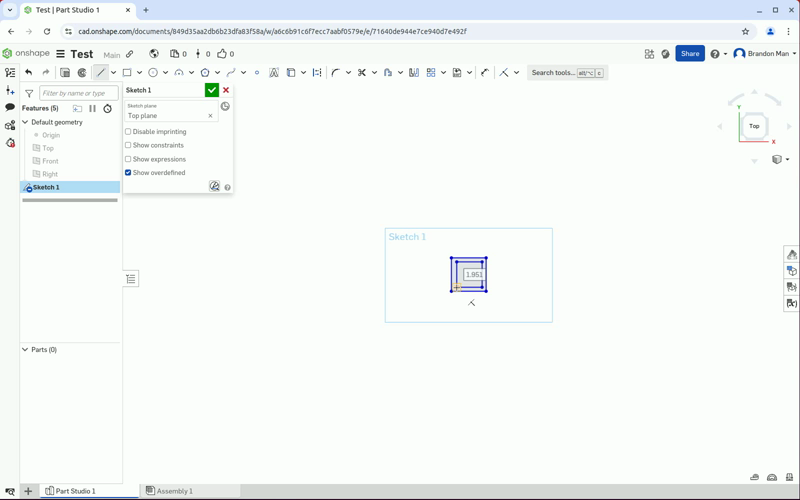
scroll(-6)
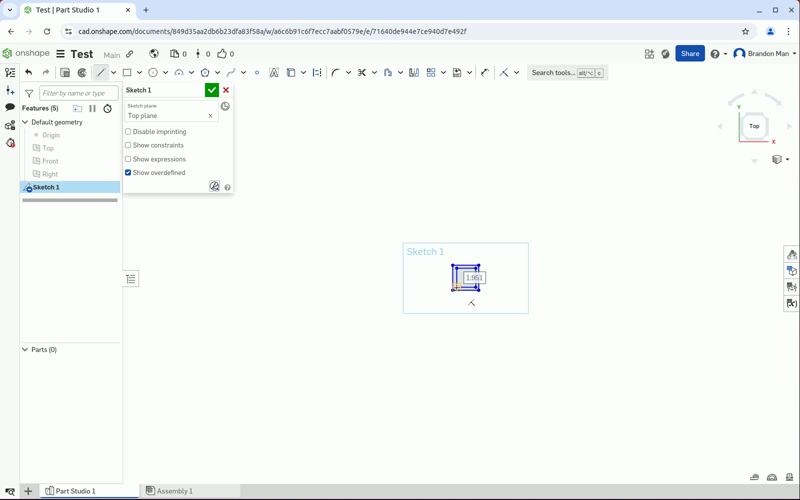
scroll(-6)
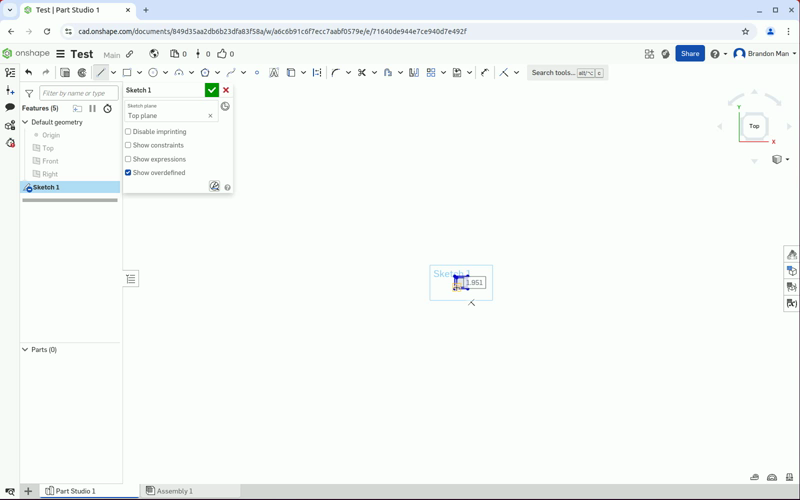
key(esc)
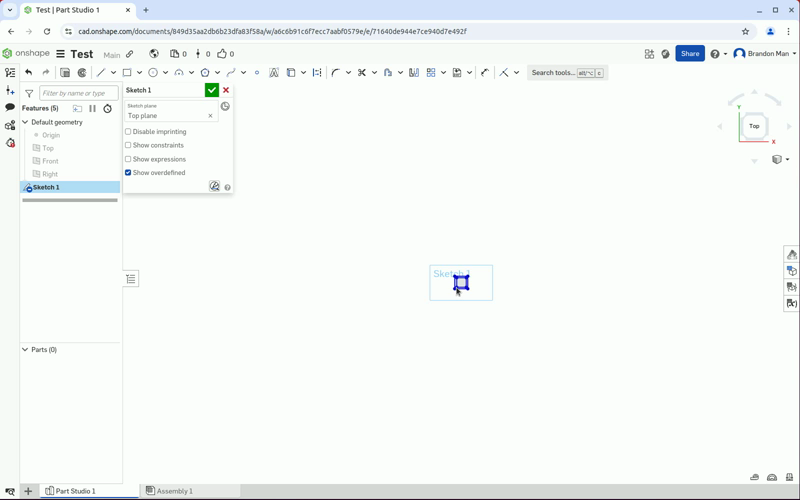
mouse_move(454, 282)
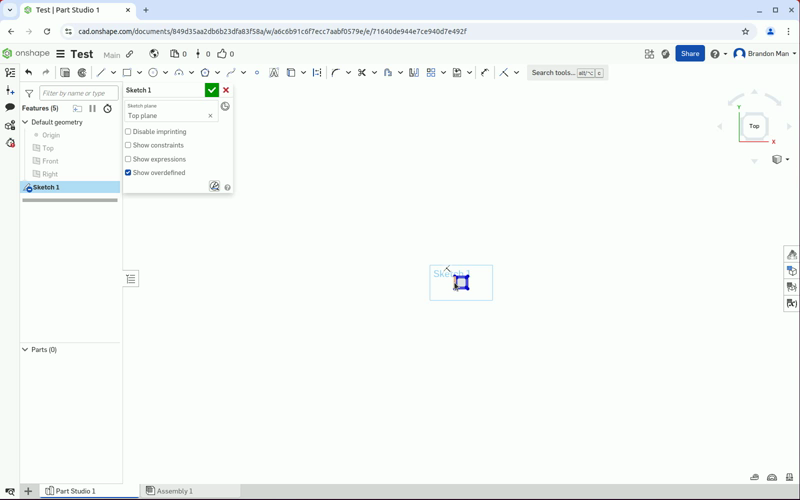
scroll(6)
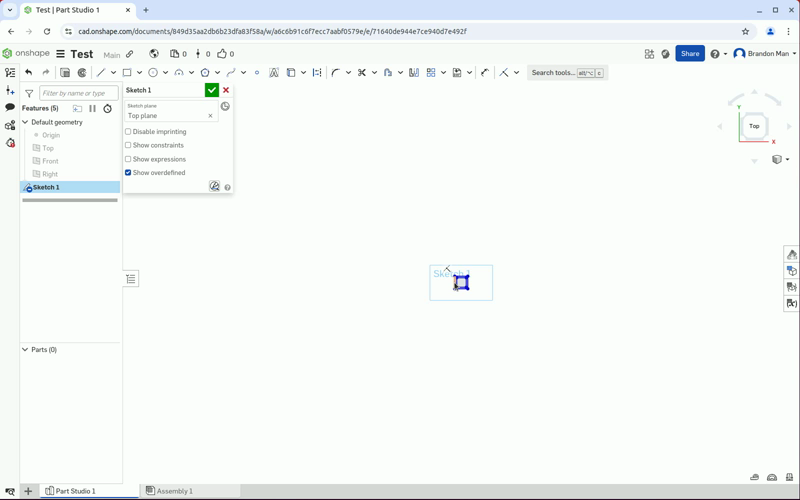
scroll(6)
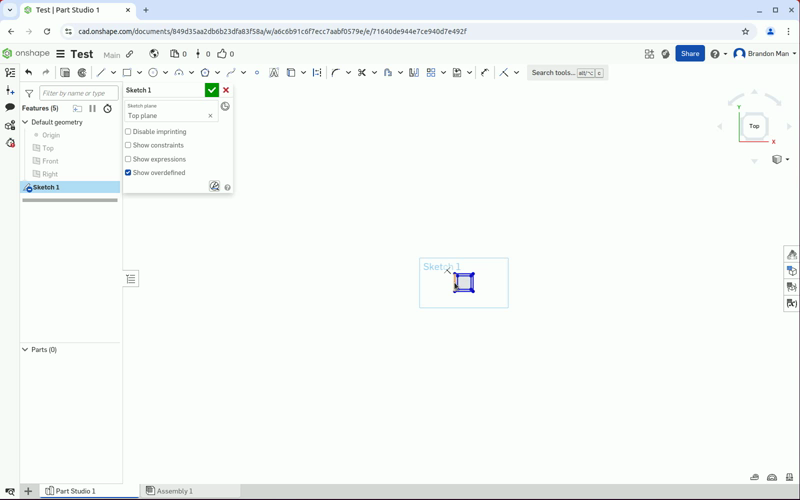
scroll(6)
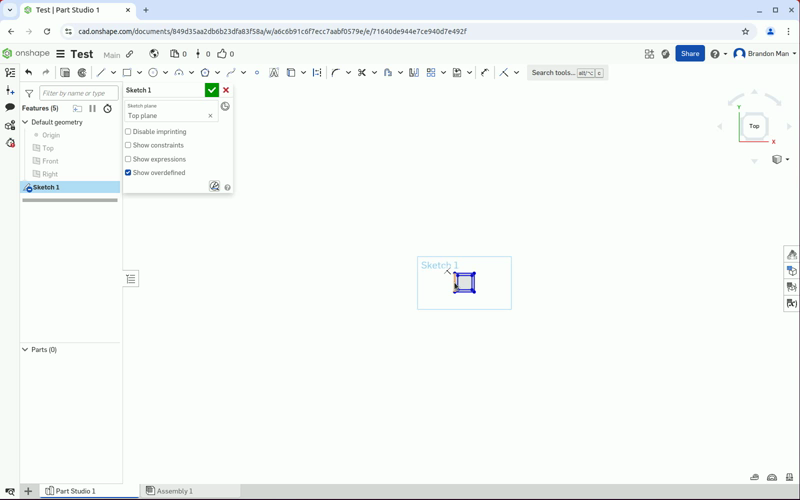
scroll(6)
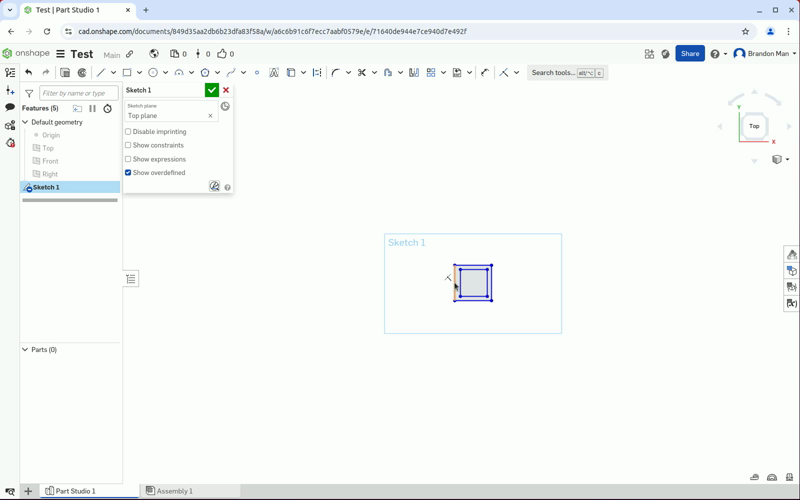
scroll(6)
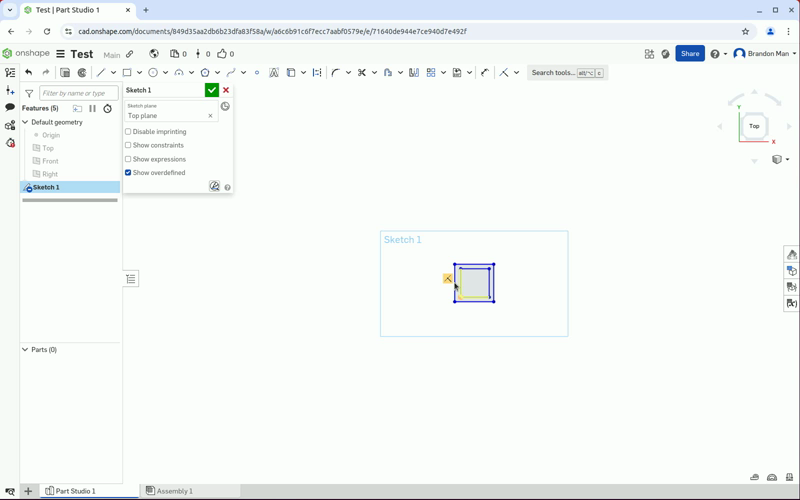
scroll(6)
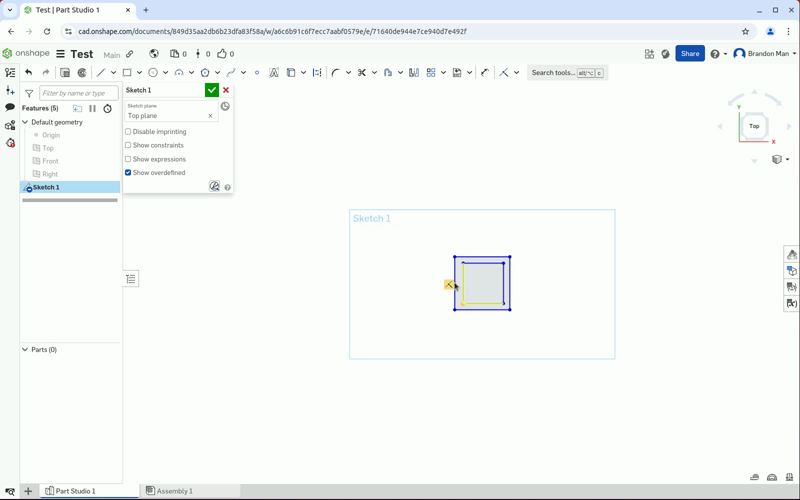
scroll(6)
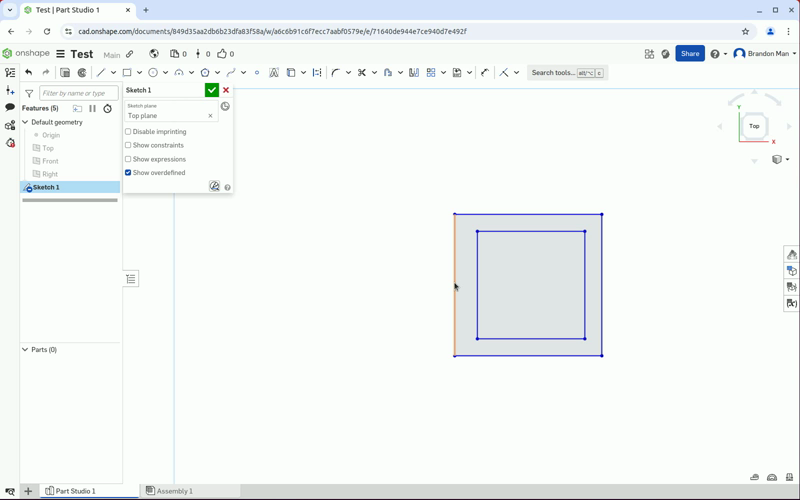
click(454, 282)
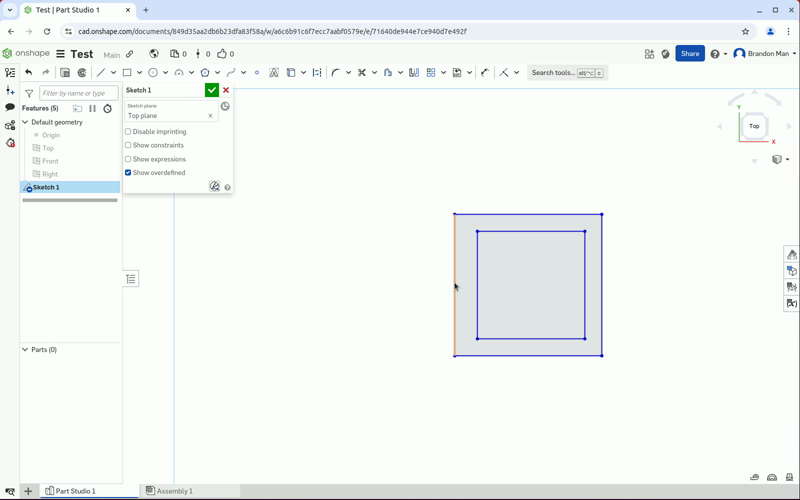
scroll(-6)
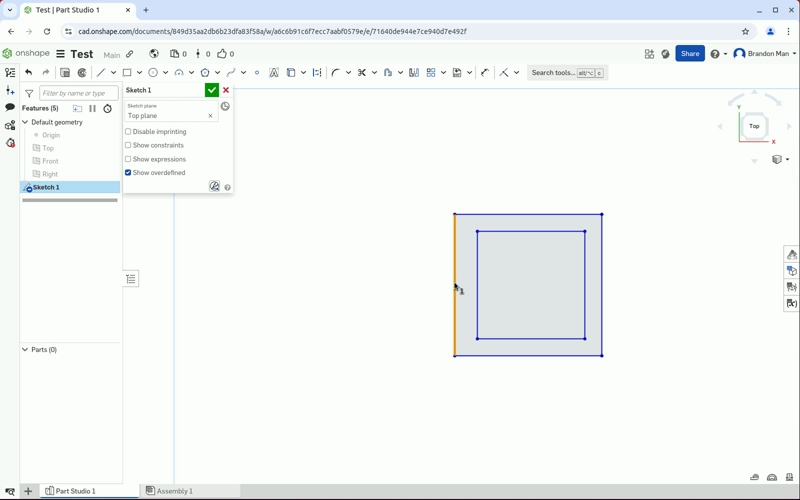
scroll(-6)
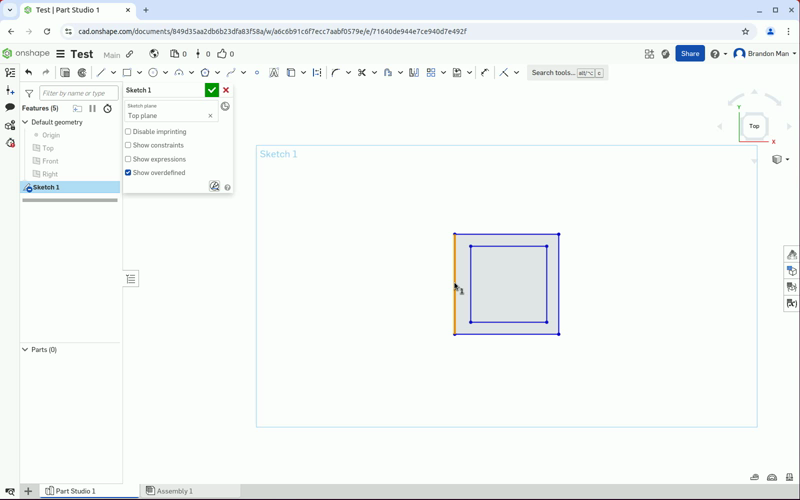
scroll(-6)
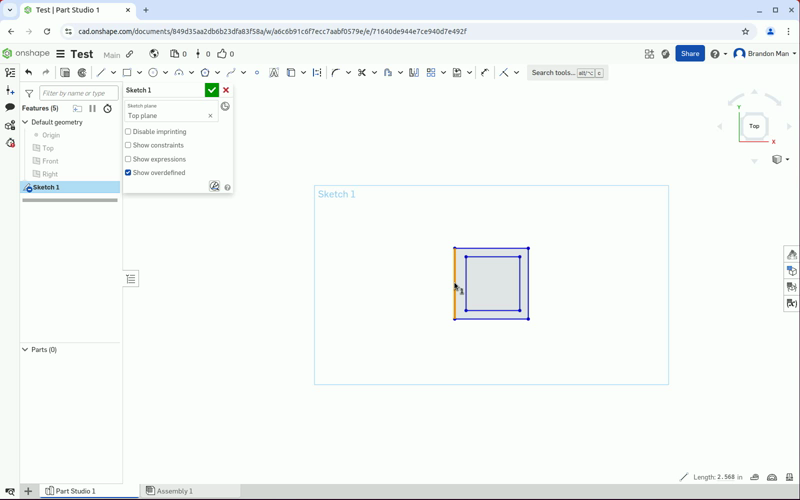
scroll(-6)
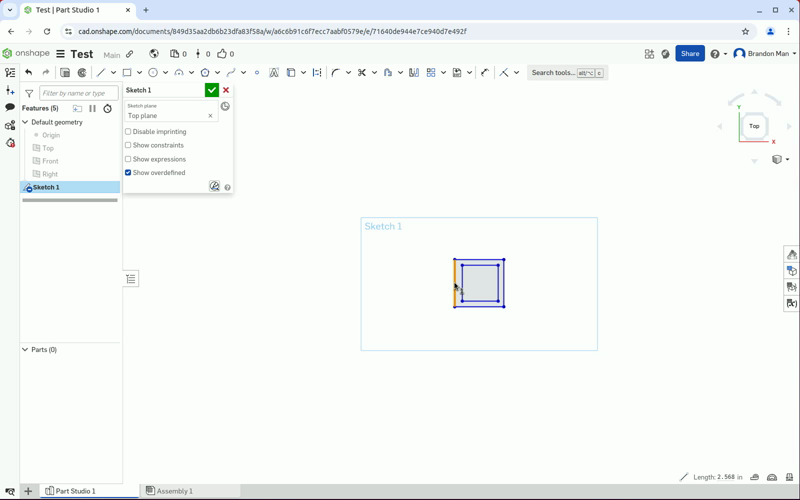
scroll(-6)
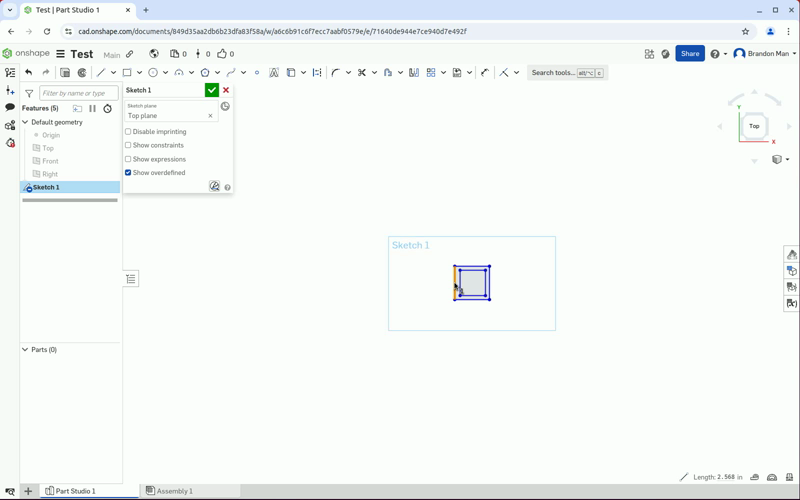
scroll(-6)
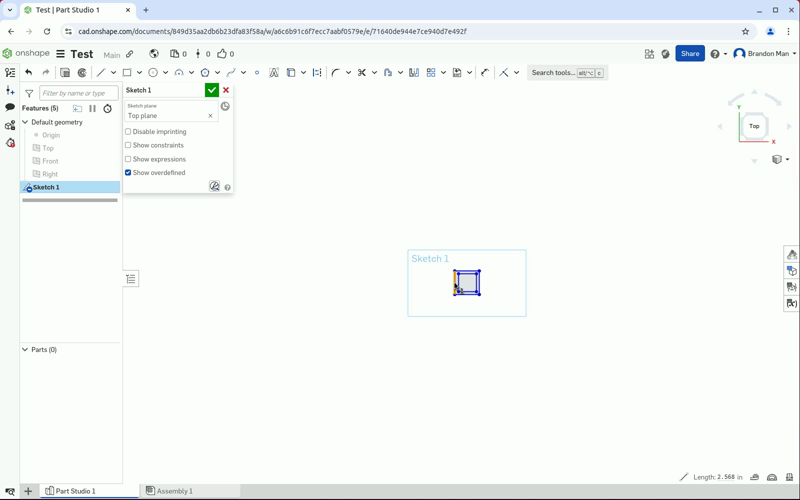
scroll(-6)
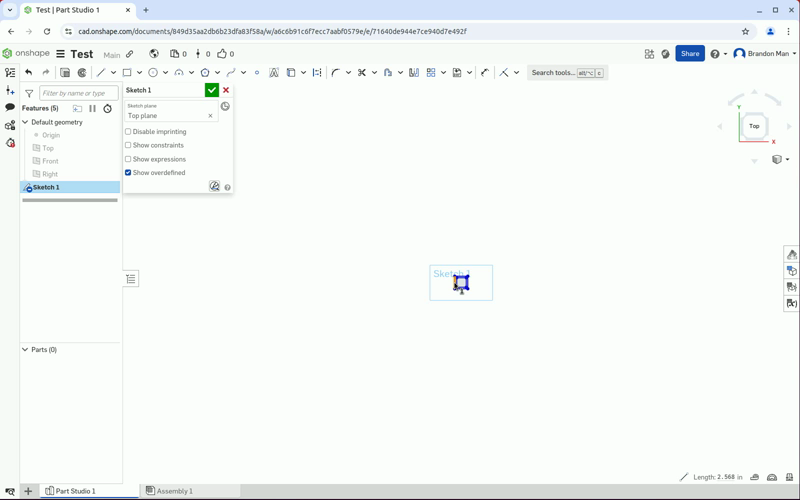
mouse_move(73, 352)
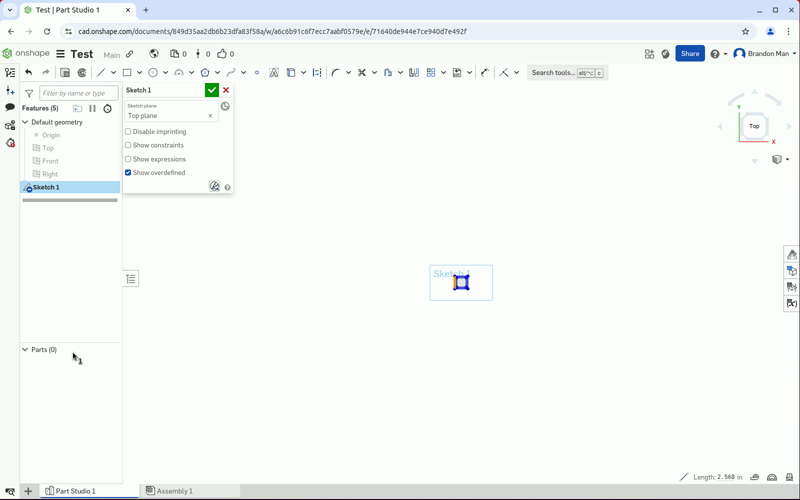
key(shift+y)
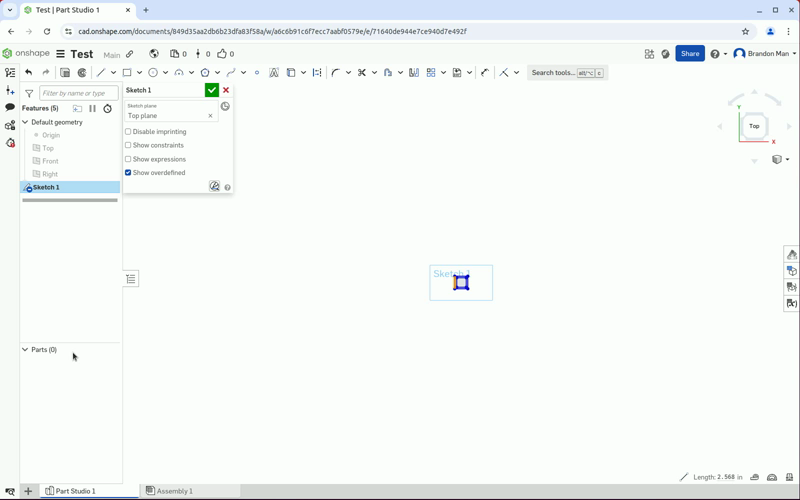
key(shift+e)
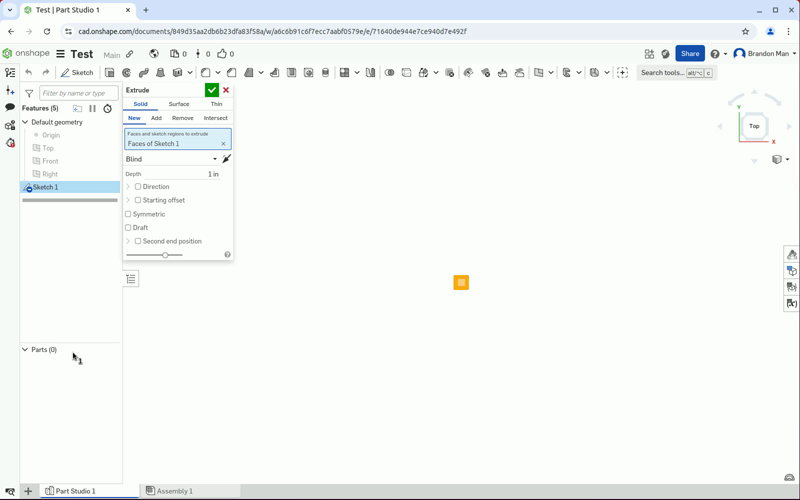
mouse_move(143, 106)
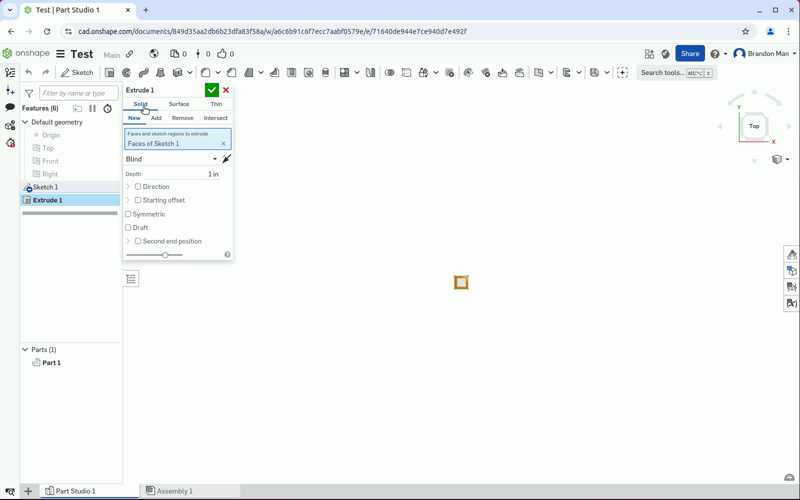
click(143, 106)
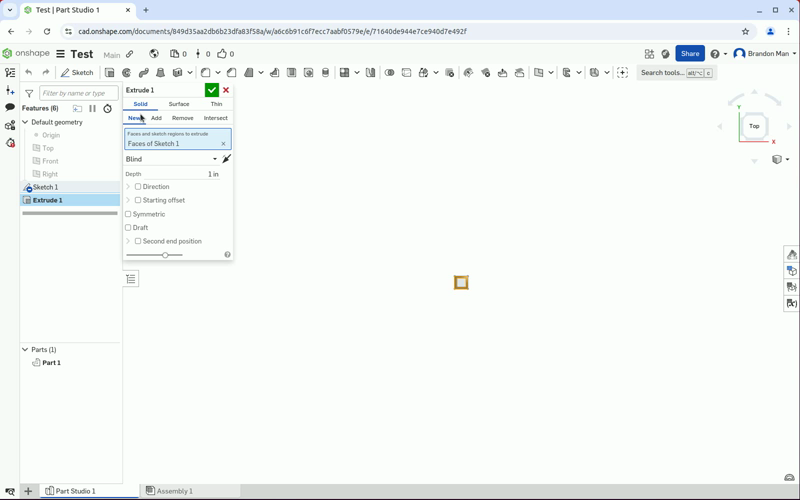
mouse_move(137, 120)
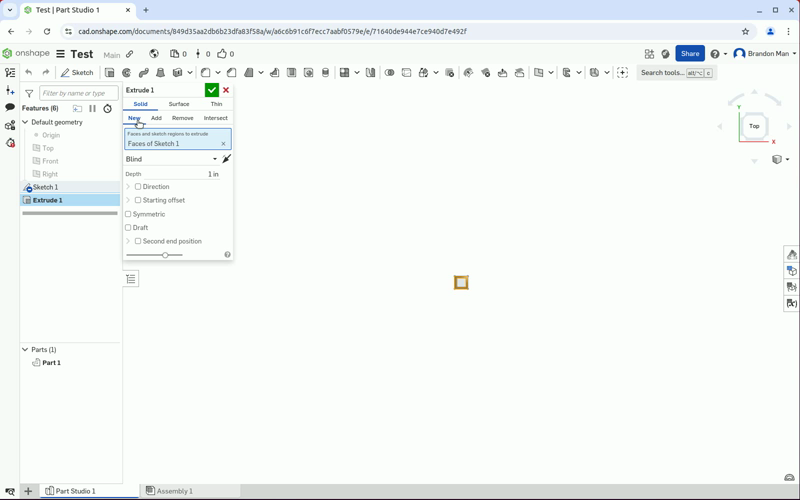
click(137, 120)
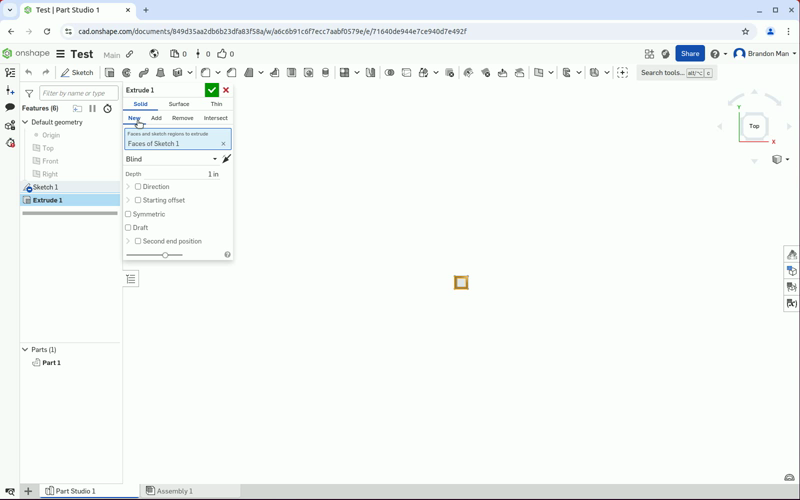
key(tab, 4)
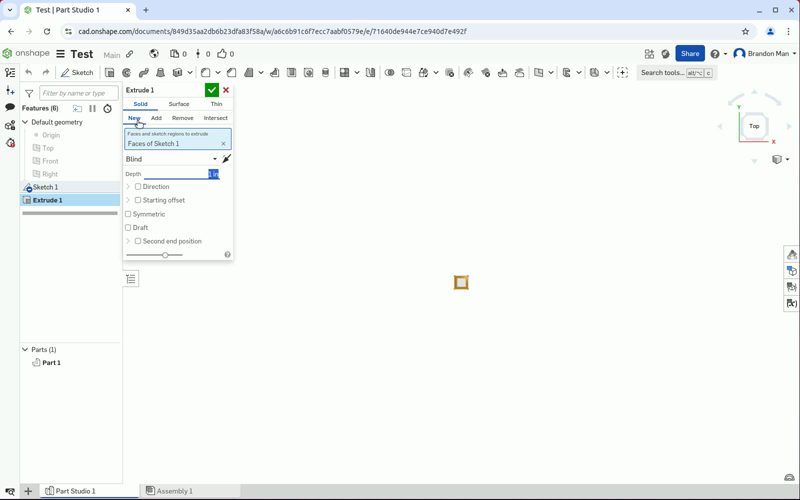
text(23.108)
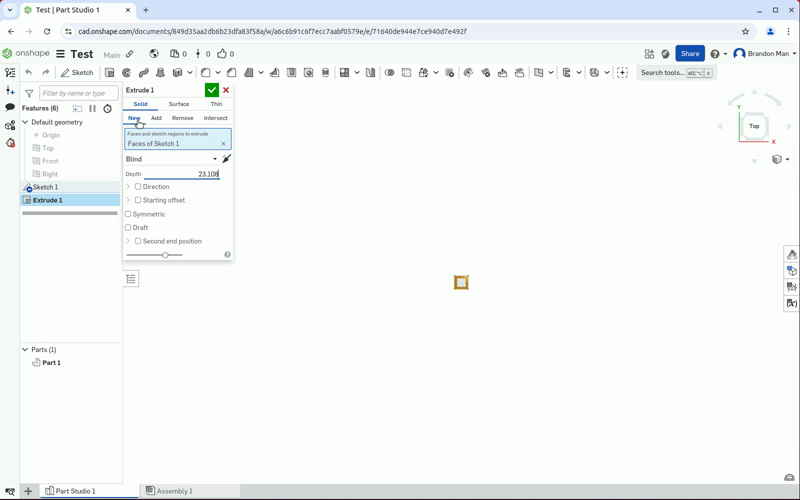
key(enter)
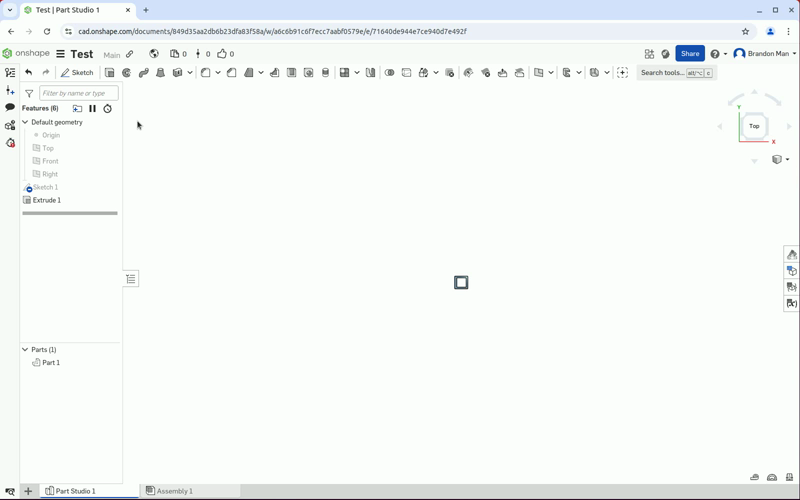
key(shift+h)
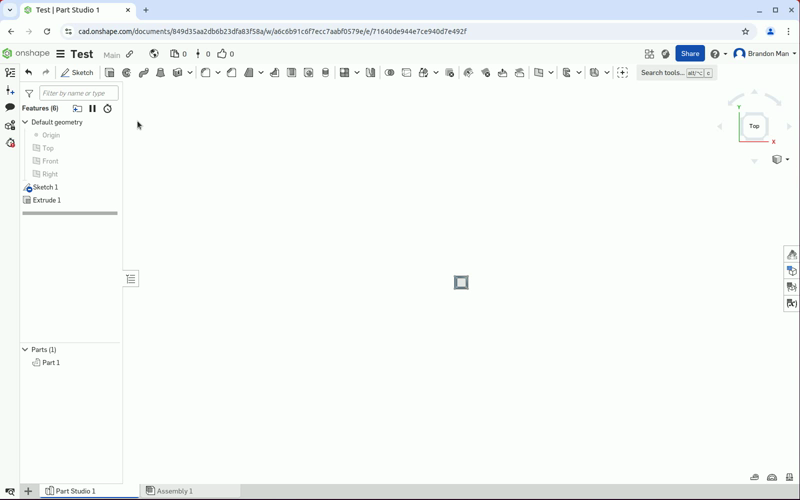
key(shift+h)
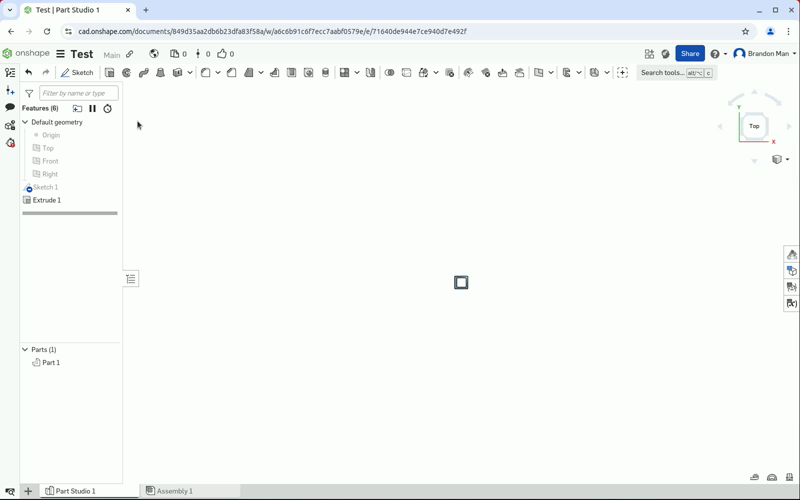
mouse_move(73, 189)
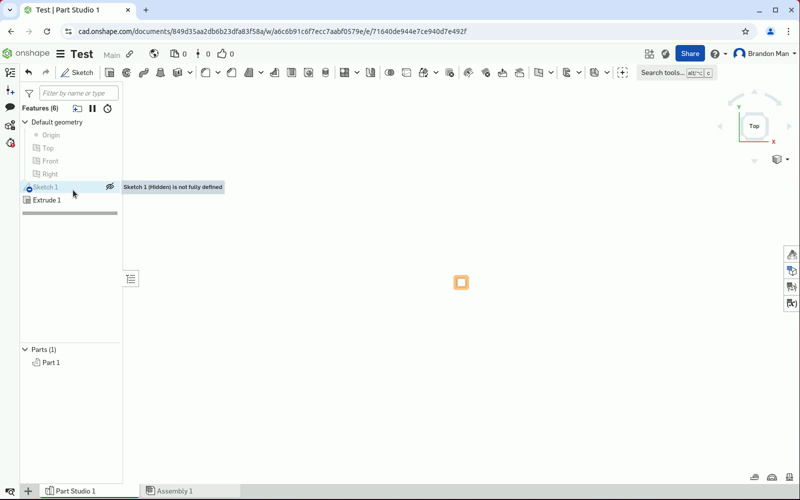
click(73, 189)
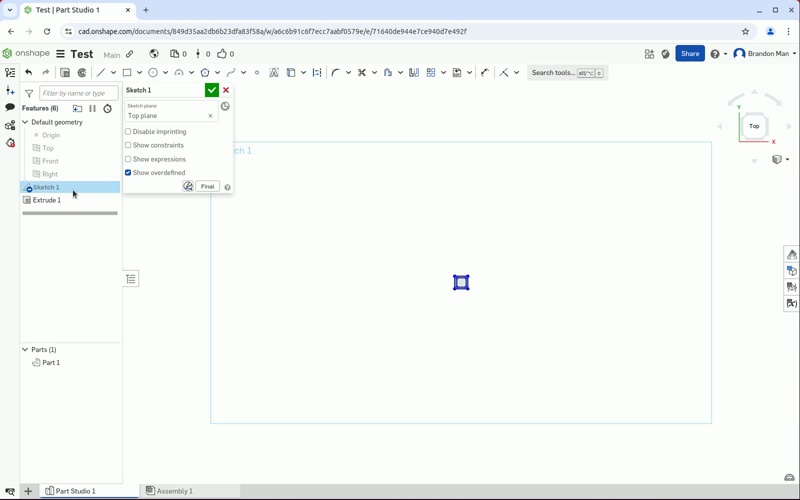
mouse_move(229, 92)
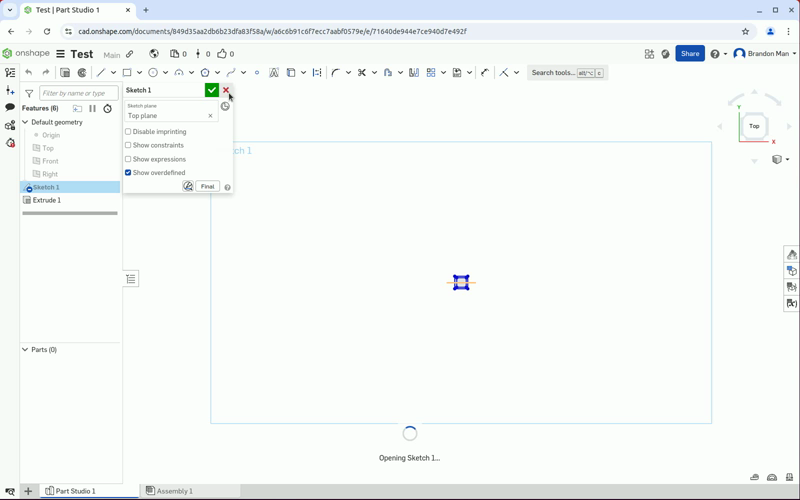
click(229, 92)
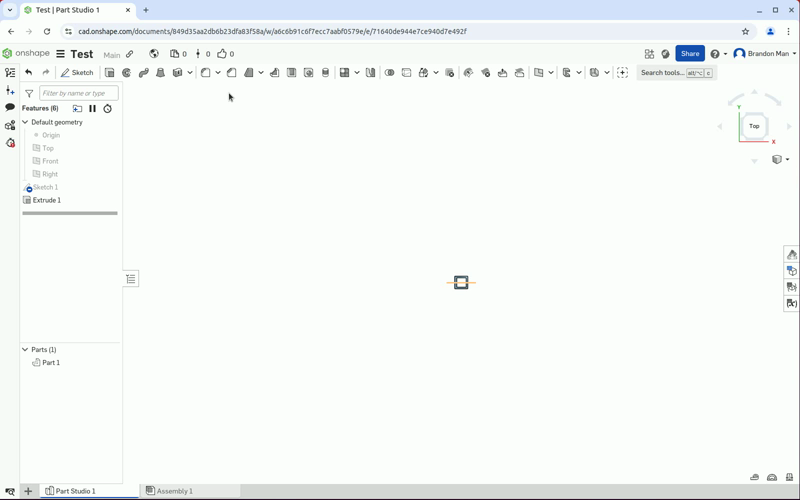
mouse_move(73, 352)
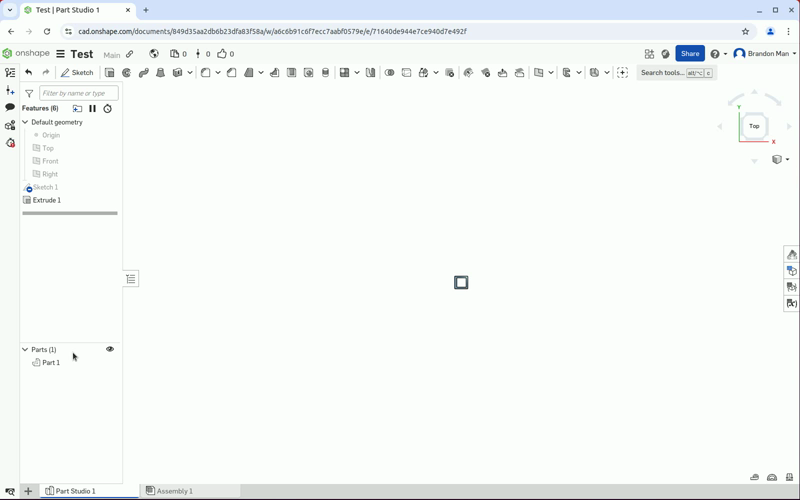
key(y)
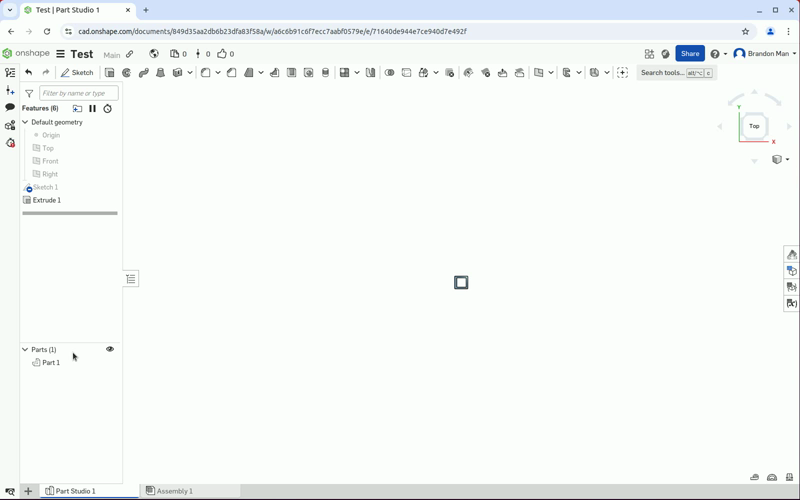
key(shift+p)
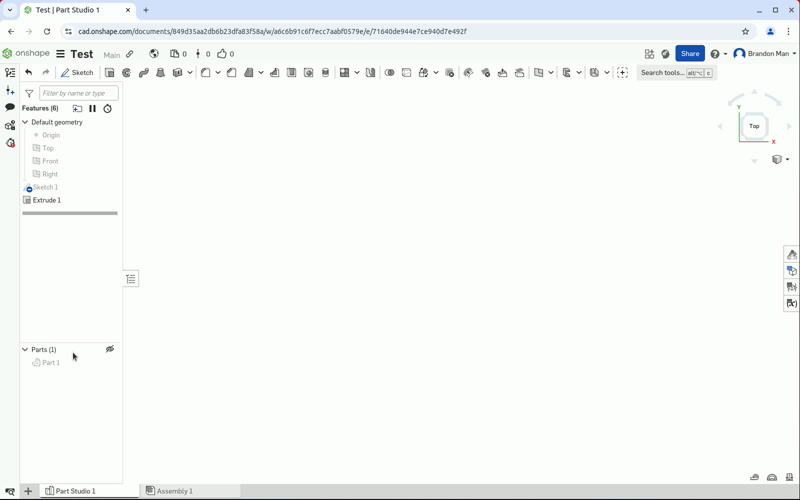
key(space)
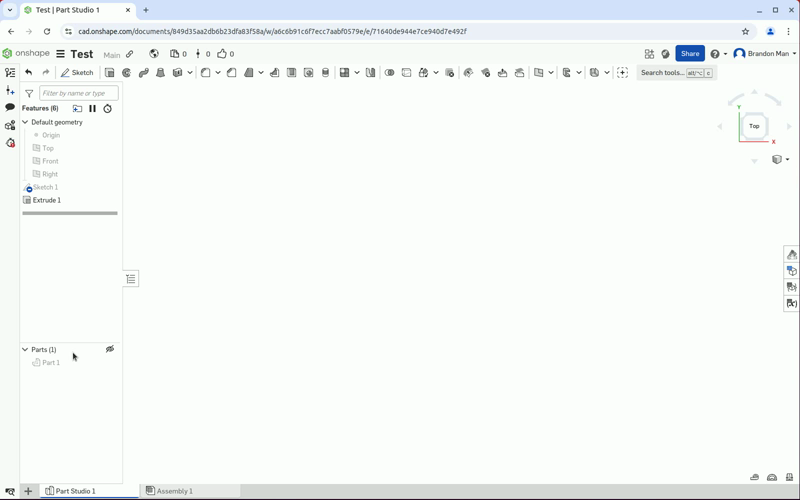
key_down(shift)
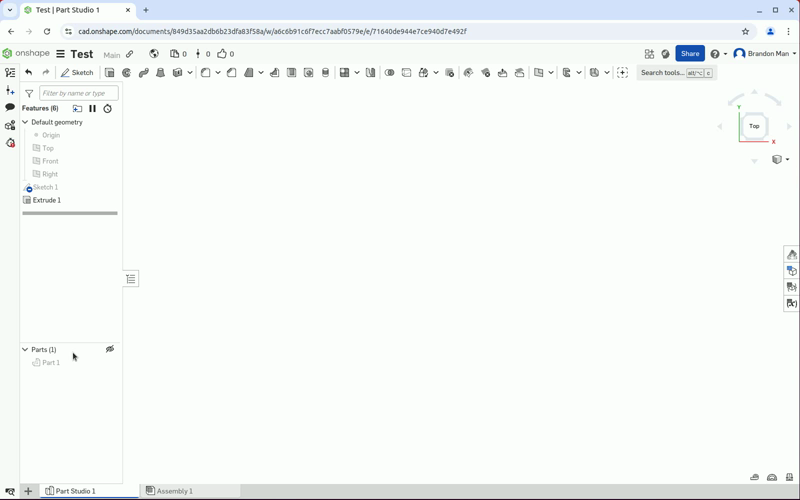
key(up)
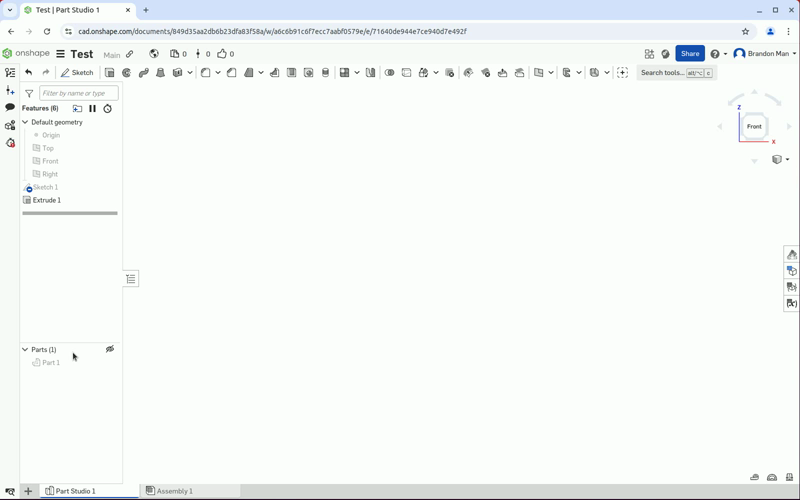
key_up(shift)
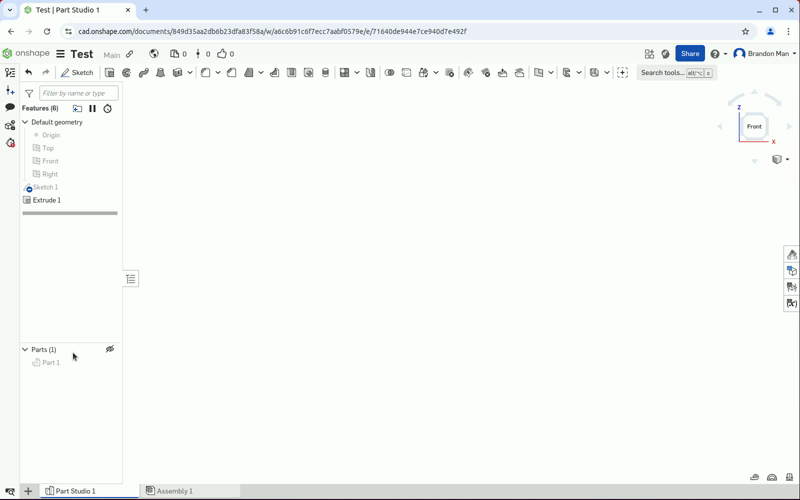
key(space)
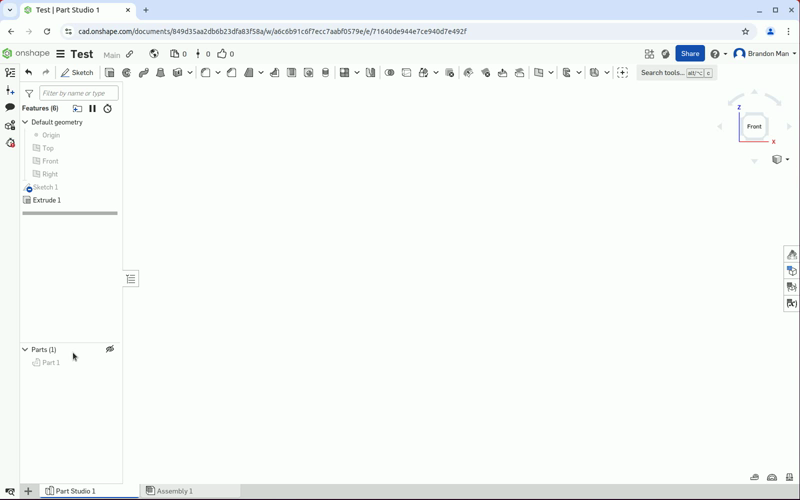
key_down(shift)
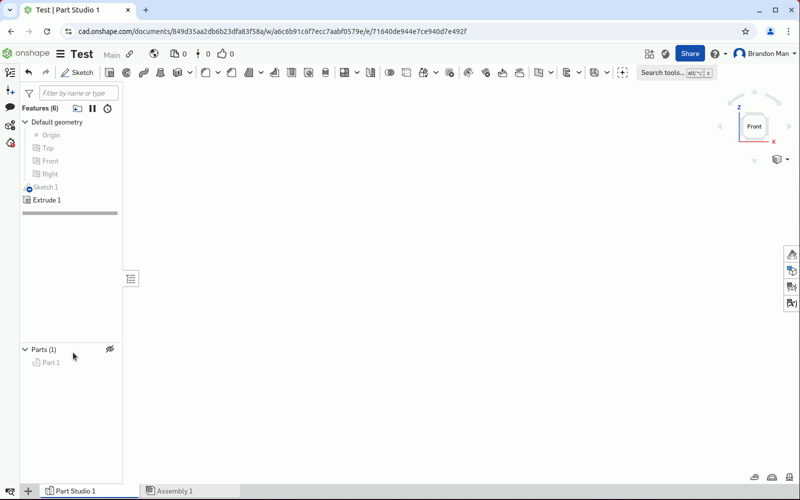
key(left)
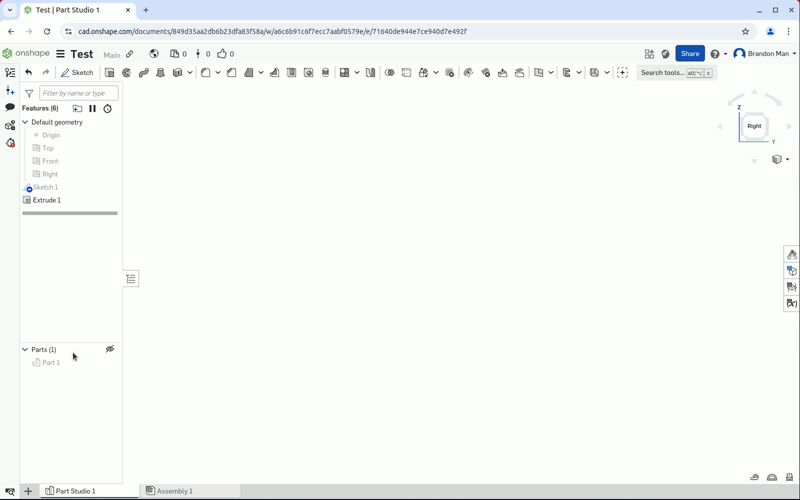
key_up(shift)
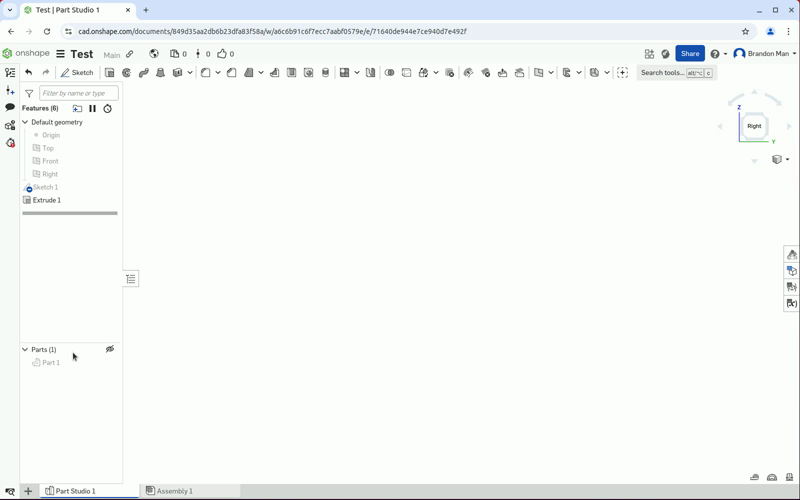
mouse_move(73, 352)
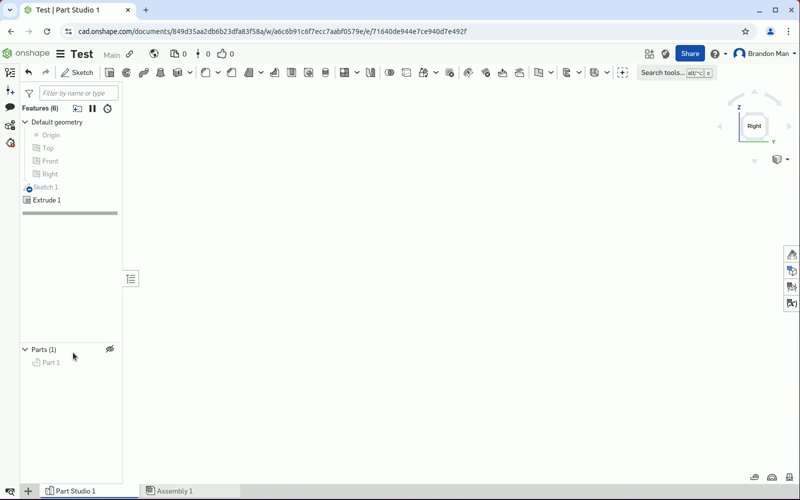
key(shift+y)
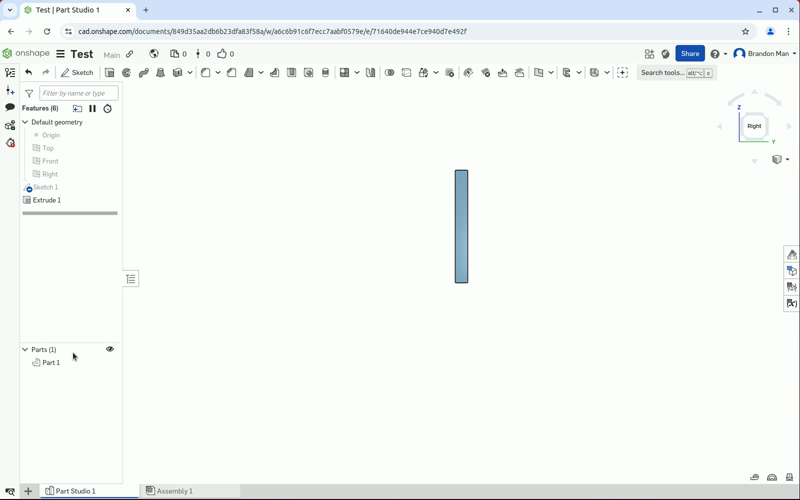
mouse_move(541, 75)
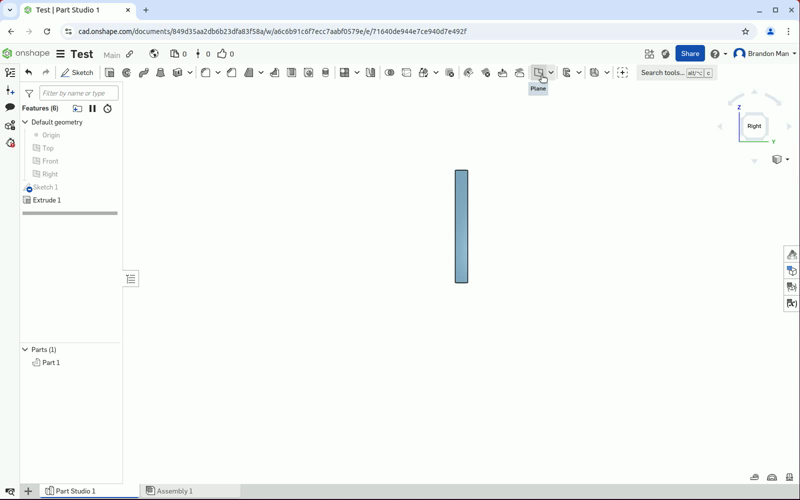
click(541, 75)
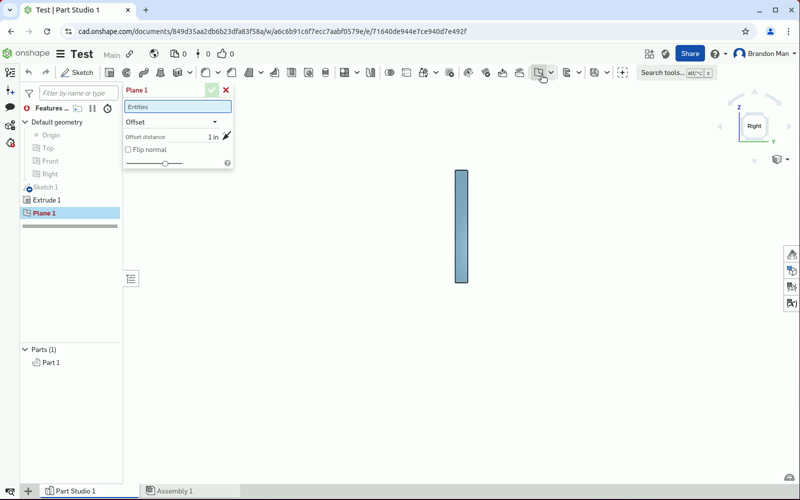
mouse_move(73, 176)
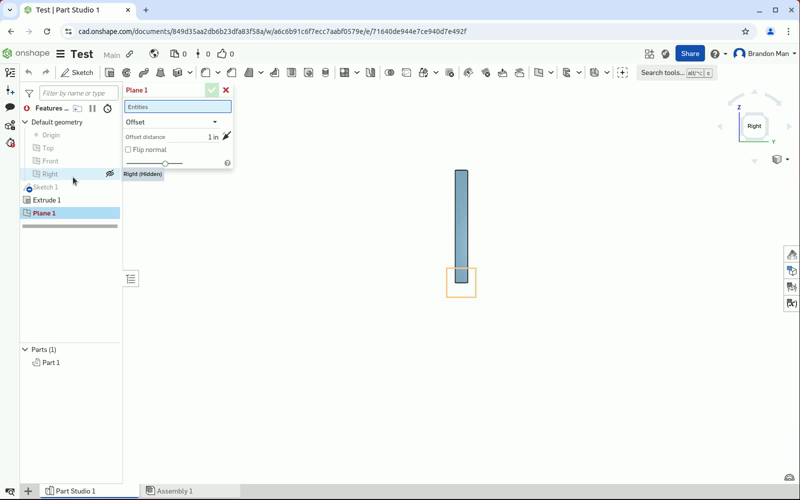
click(73, 176)
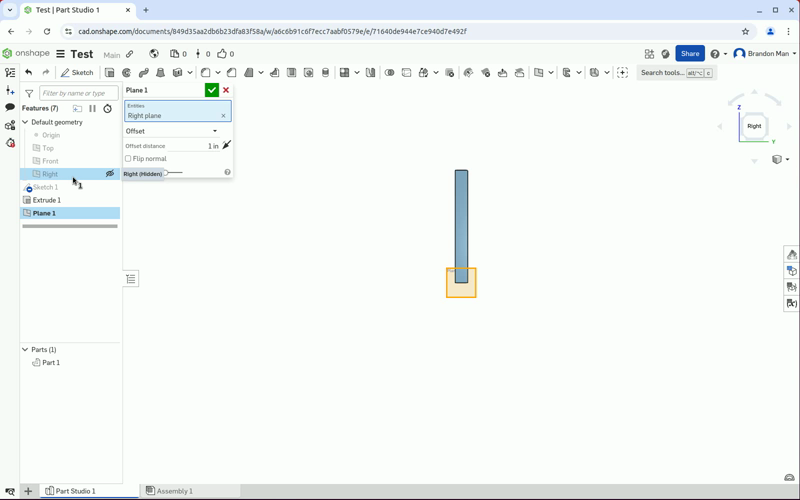
key(tab, 2)
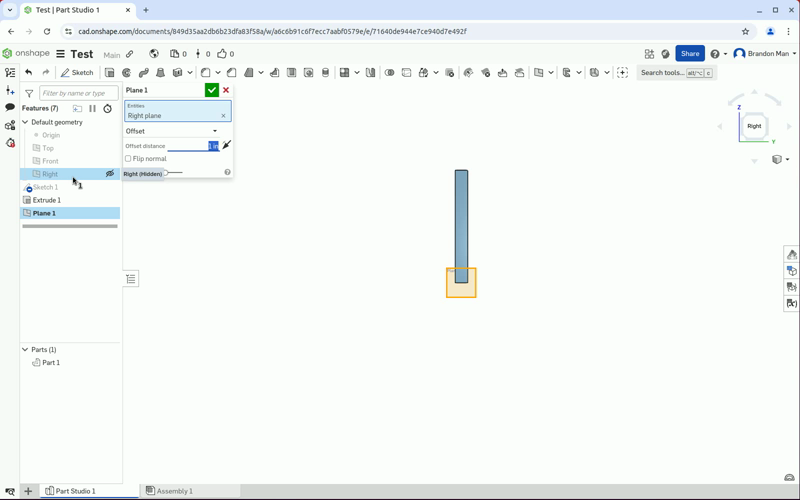
text(1.202)
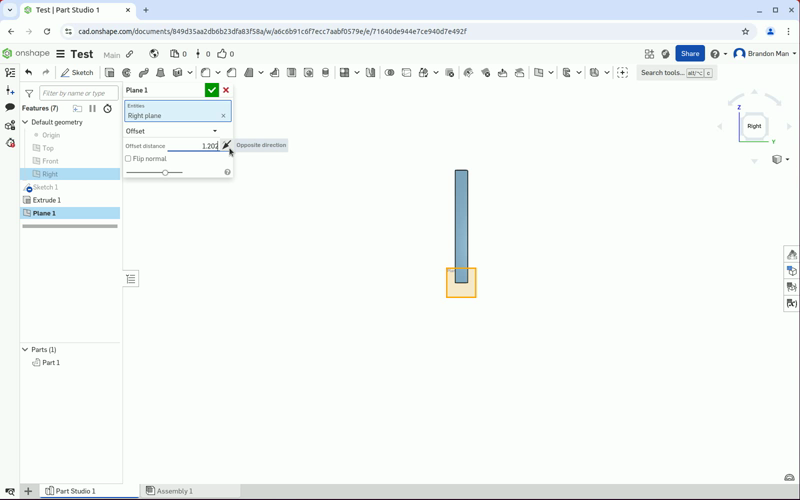
mouse_move(229, 147)
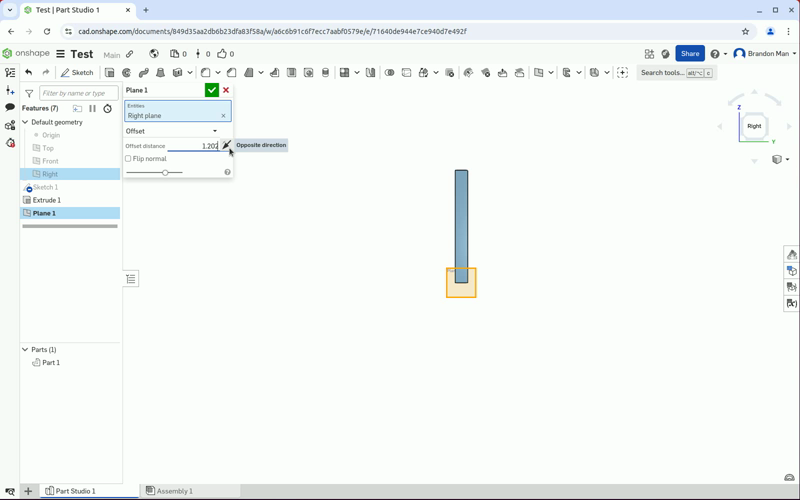
click(229, 147)
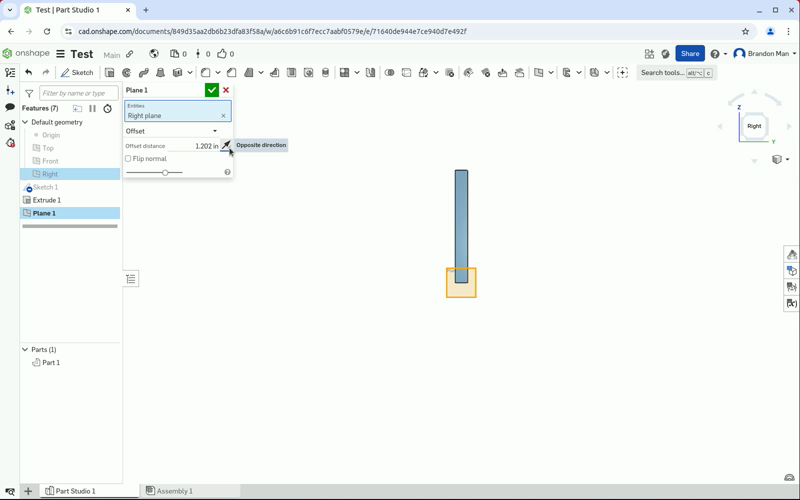
key(enter, 2)
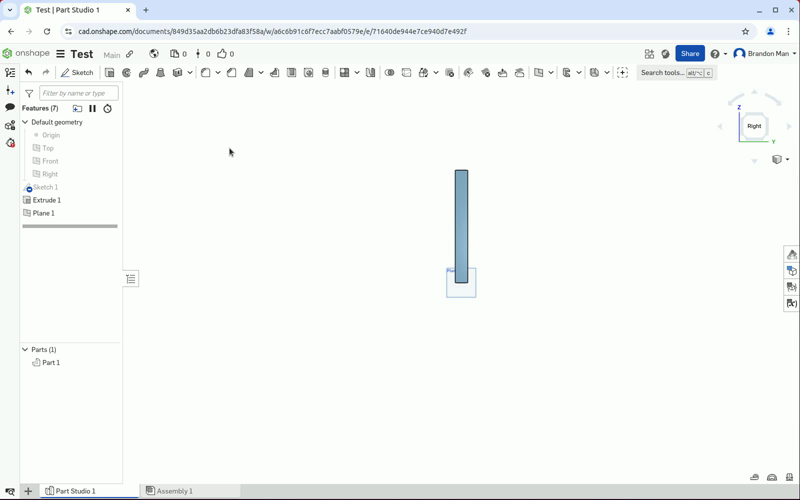
key(shift+s)
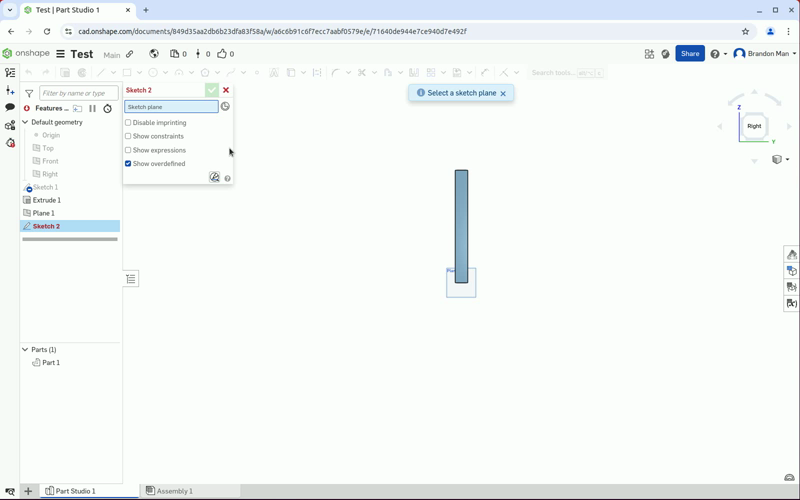
mouse_move(73, 215)
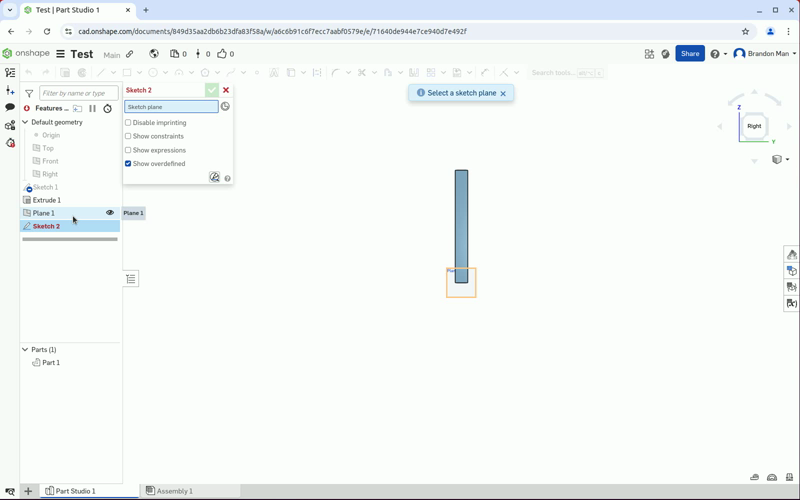
click(73, 215)
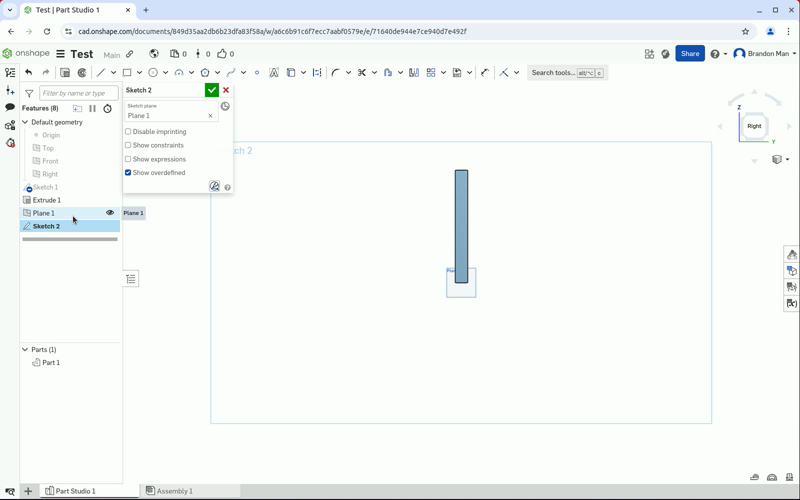
mouse_move(73, 352)
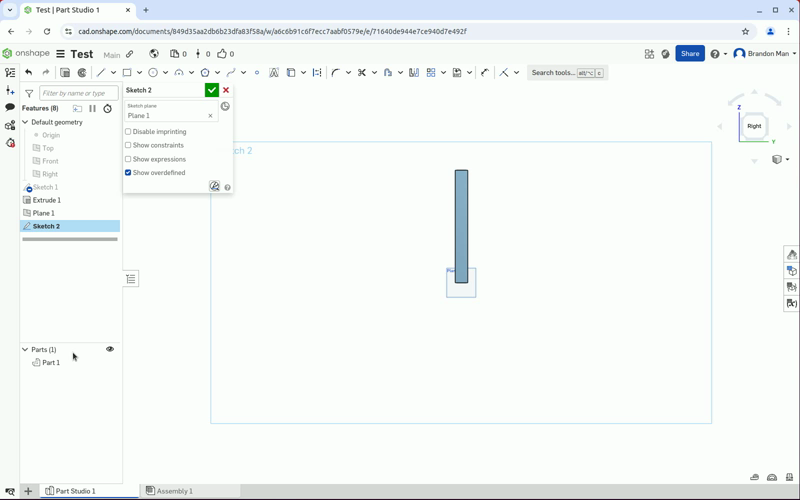
key(y)
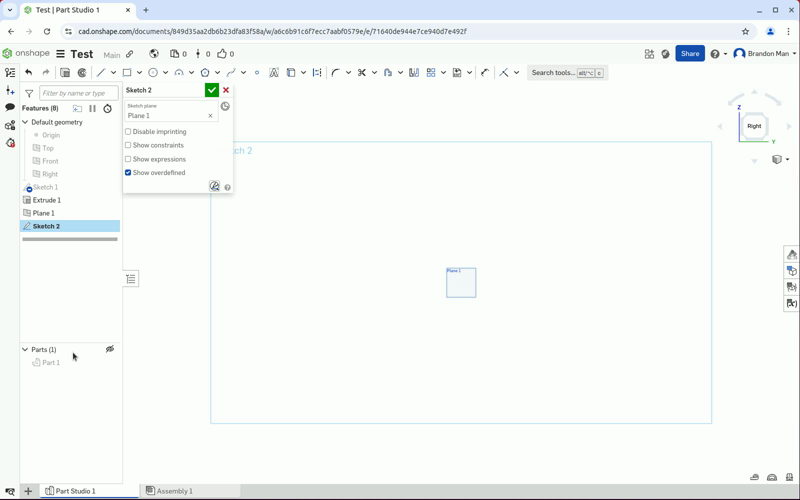
key(l)
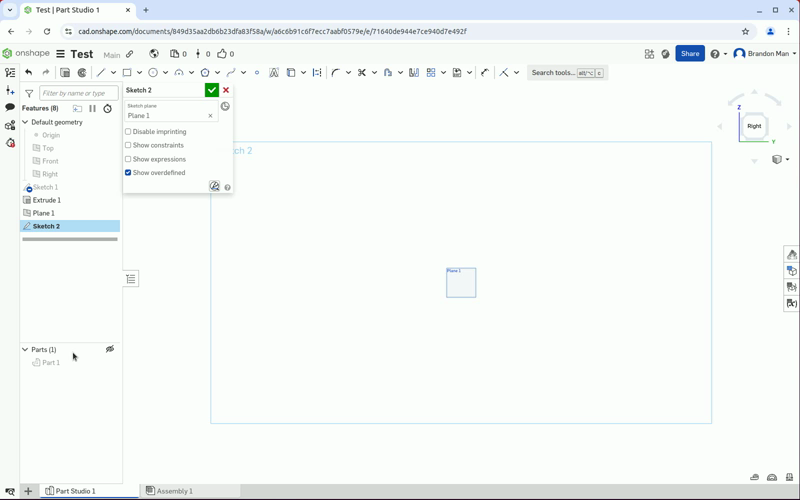
key_down(shift)
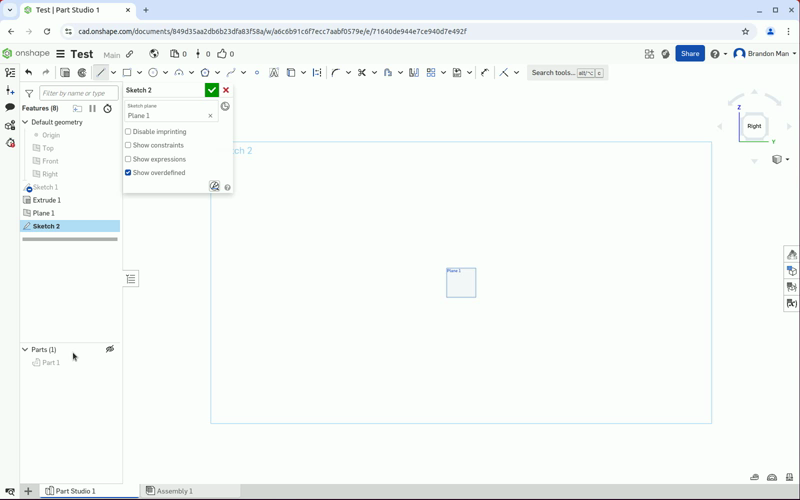
mouse_move(454, 282)
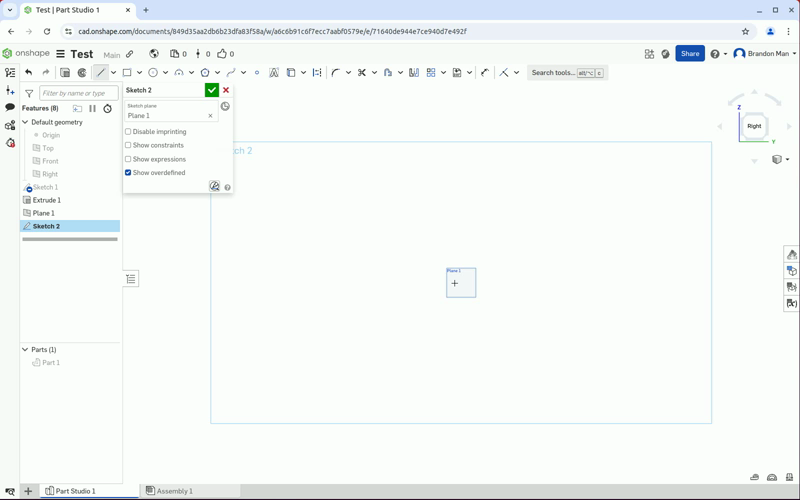
click(454, 282)
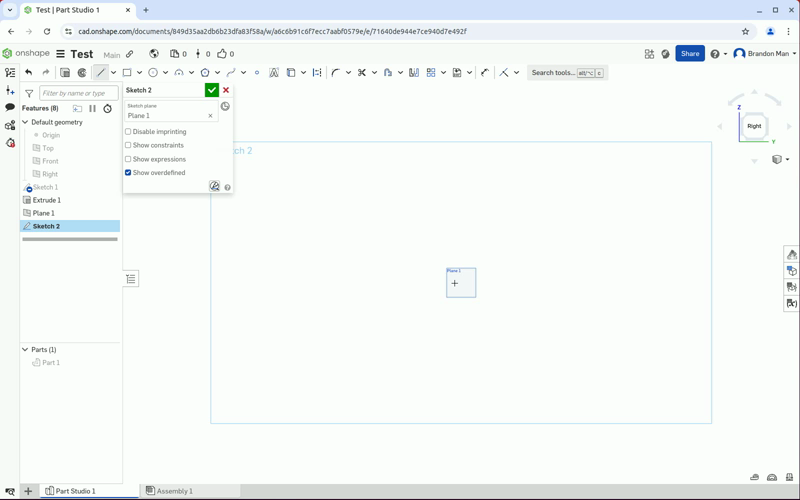
key_up(shift)
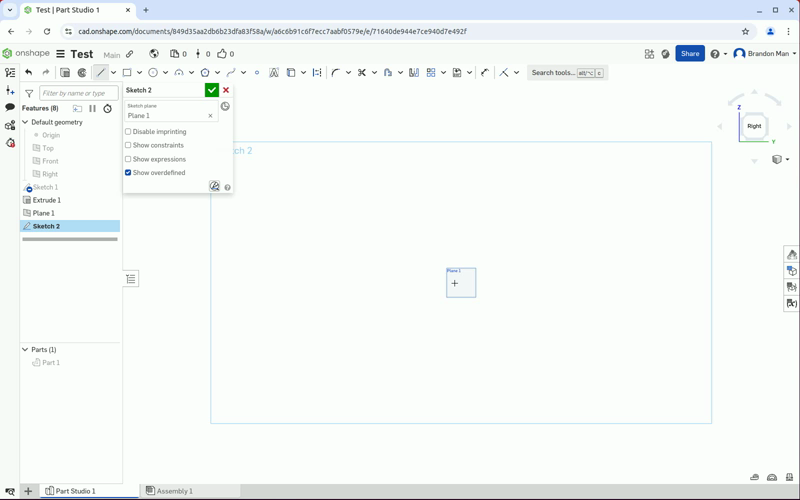
key_down(shift)
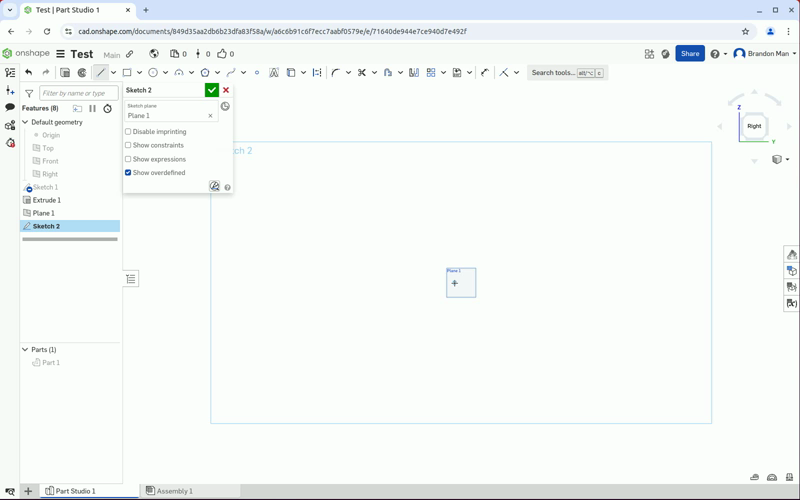
mouse_move(484, 282)
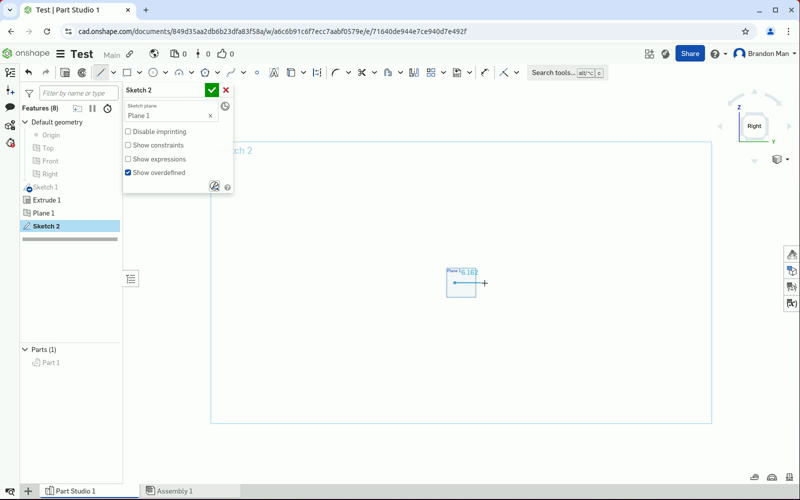
mouse_move(463, 282)
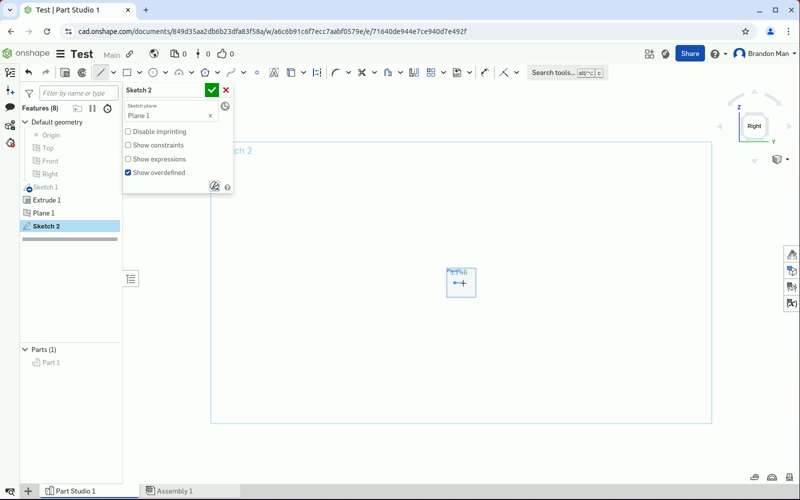
click(463, 282)
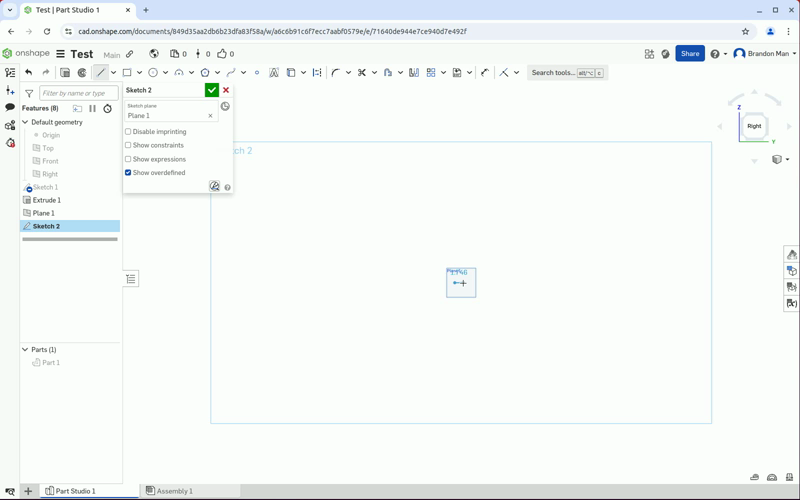
key_up(shift)
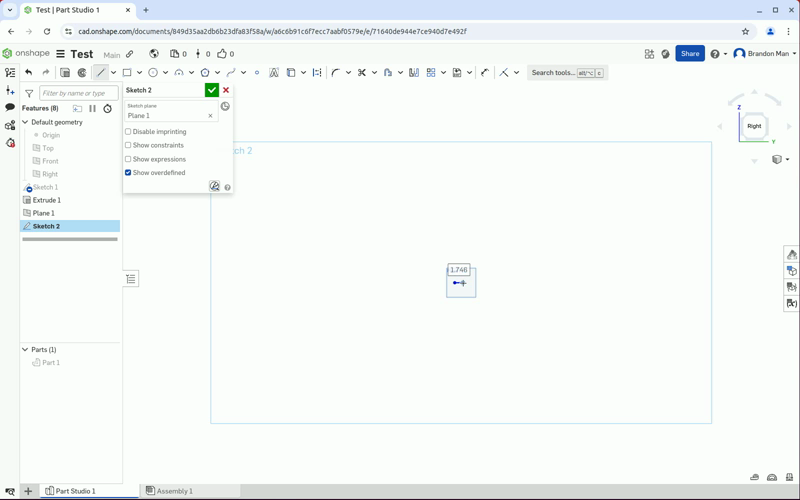
key_down(shift)
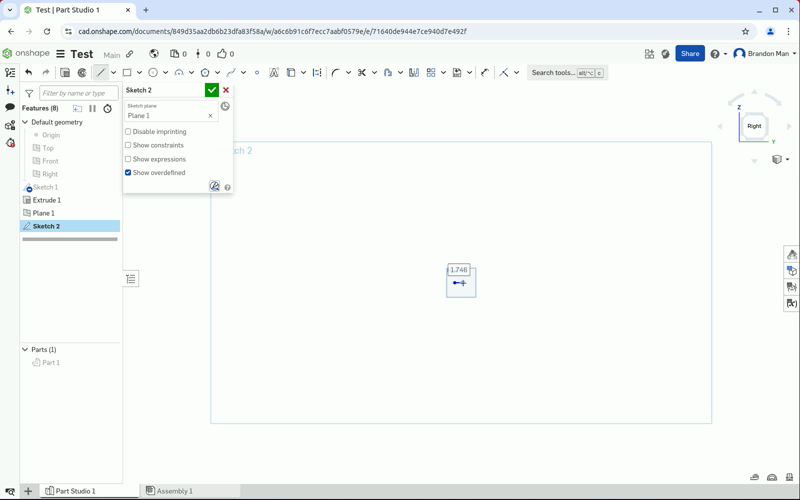
mouse_move(463, 214)
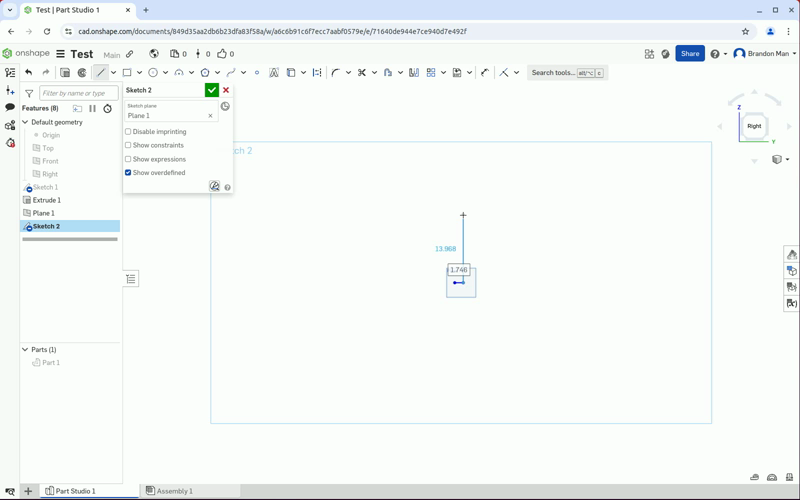
click(463, 214)
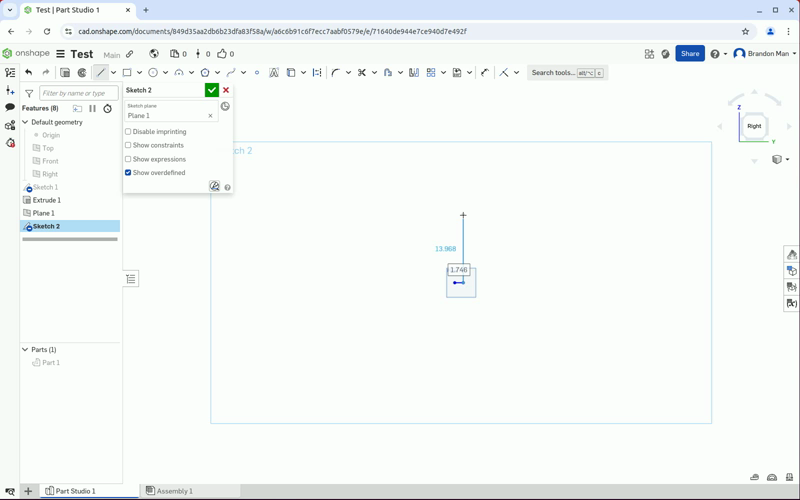
key_up(shift)
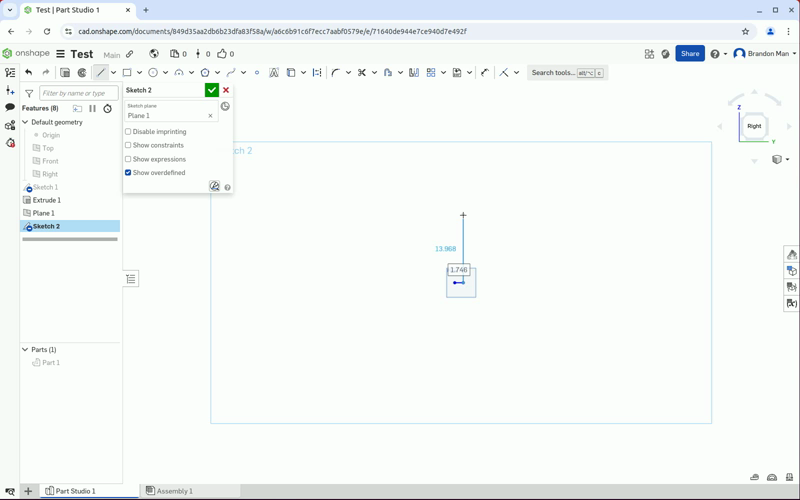
key_down(shift)
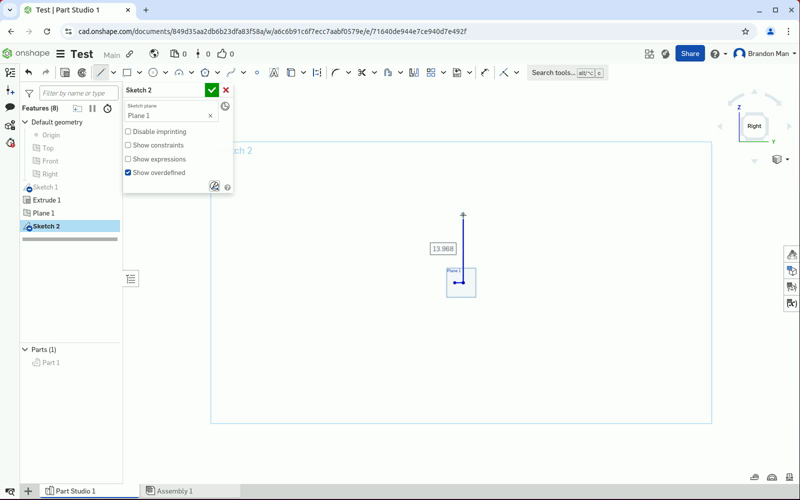
mouse_move(493, 214)
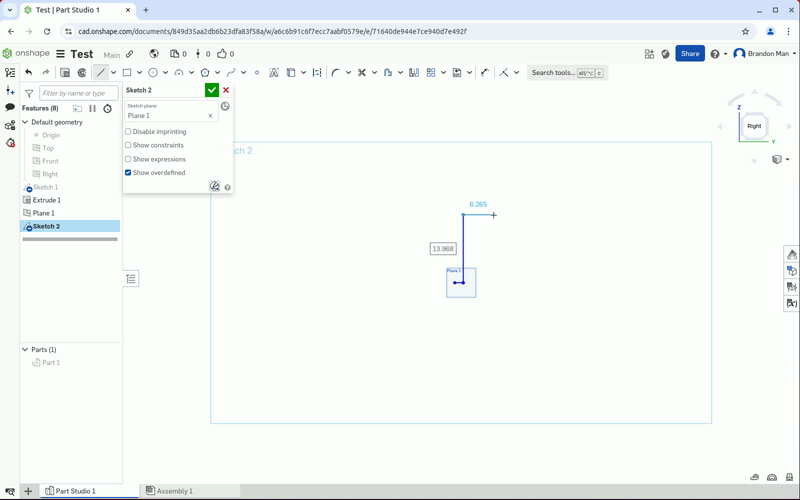
mouse_move(454, 214)
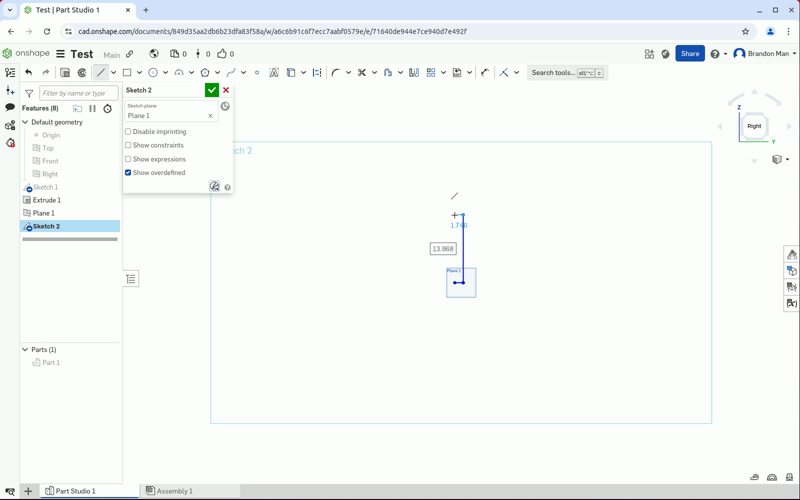
click(454, 214)
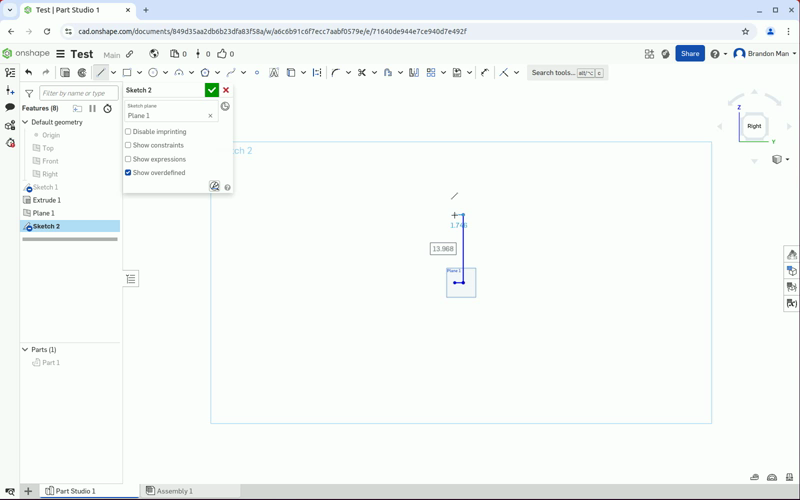
key_up(shift)
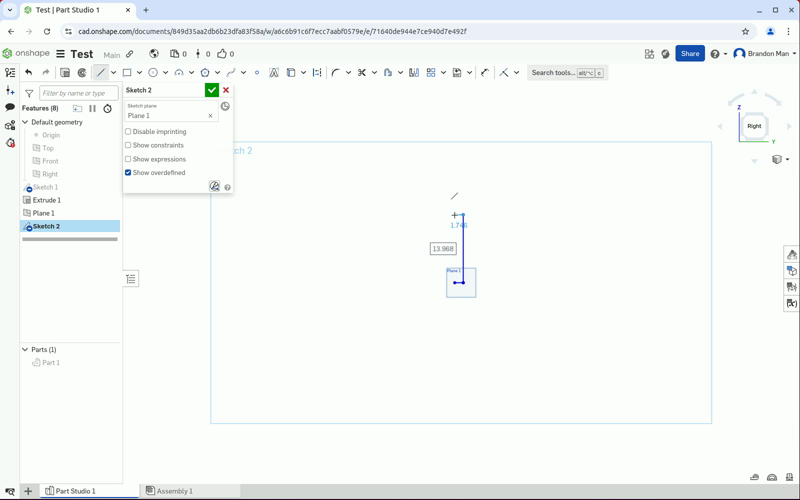
key_down(shift)
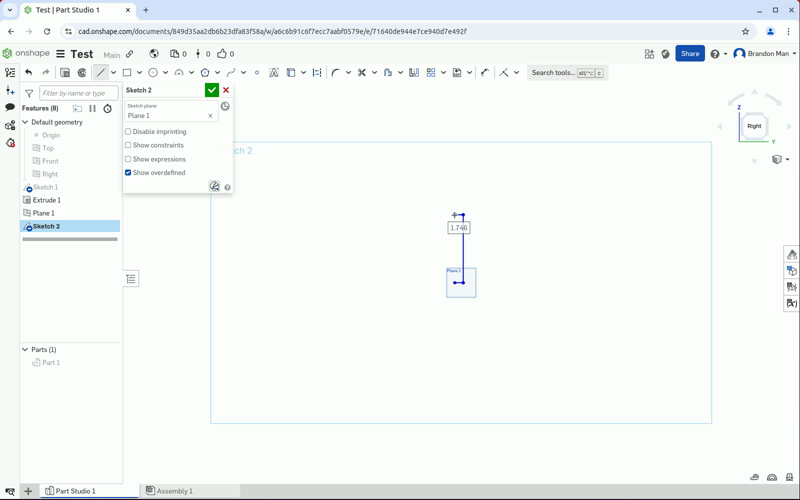
mouse_move(454, 282)
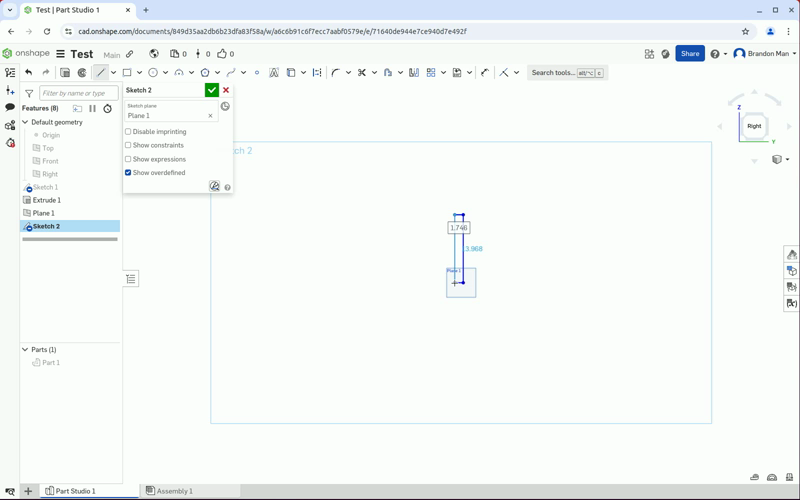
key_up(shift)
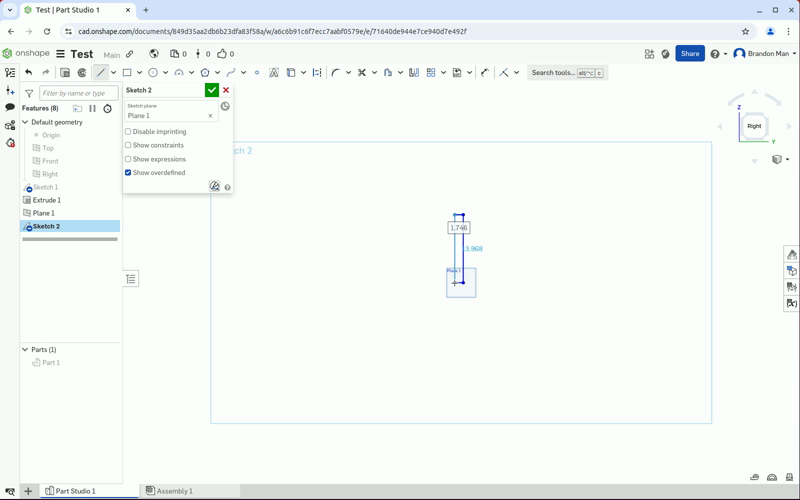
click(454, 282)
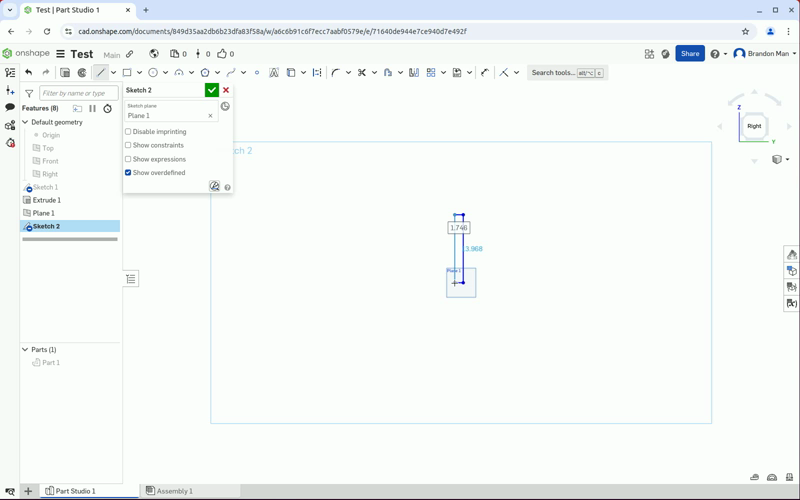
key(esc)
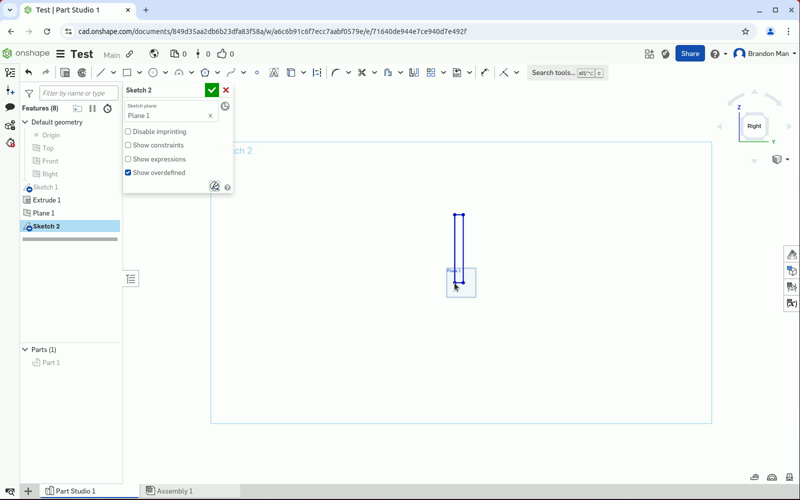
mouse_move(461, 215)
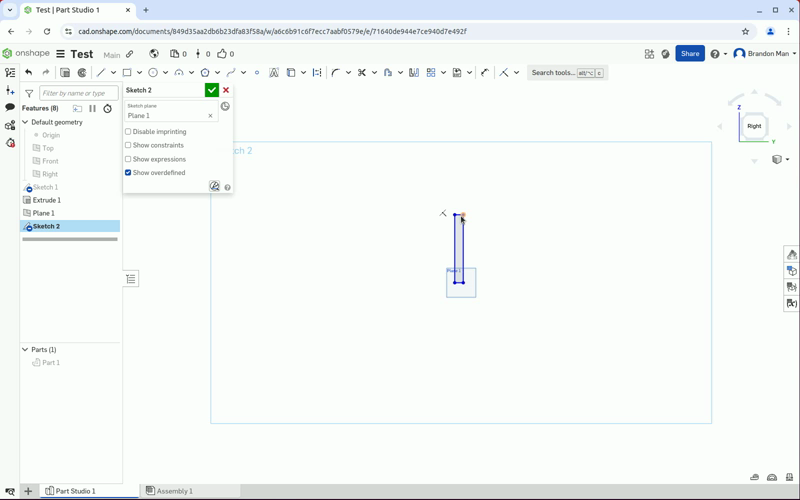
scroll(6)
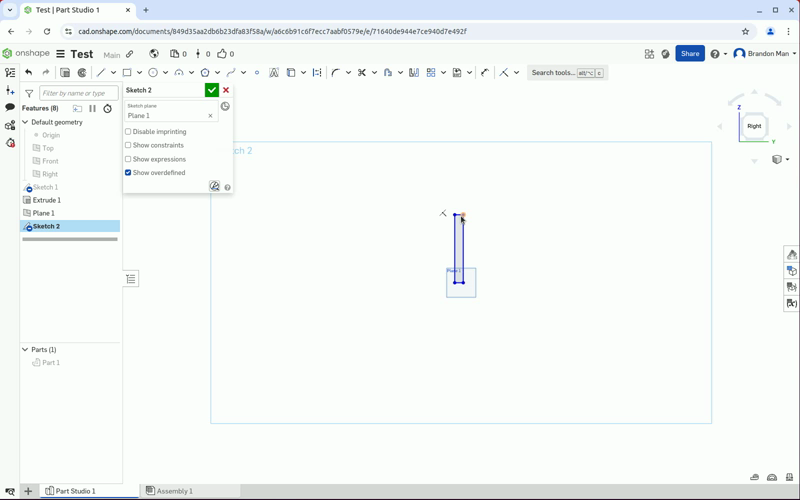
scroll(6)
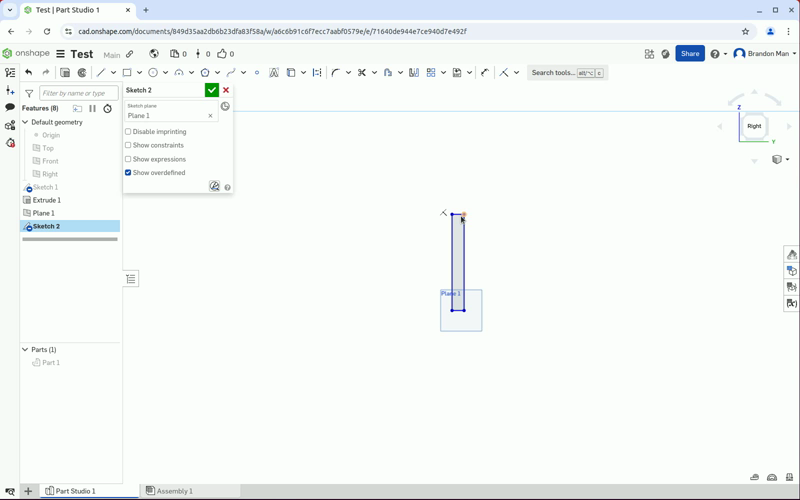
scroll(6)
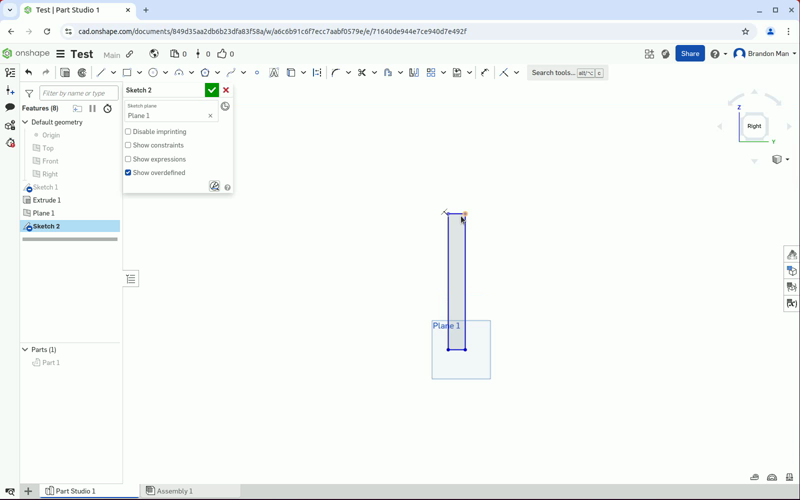
scroll(6)
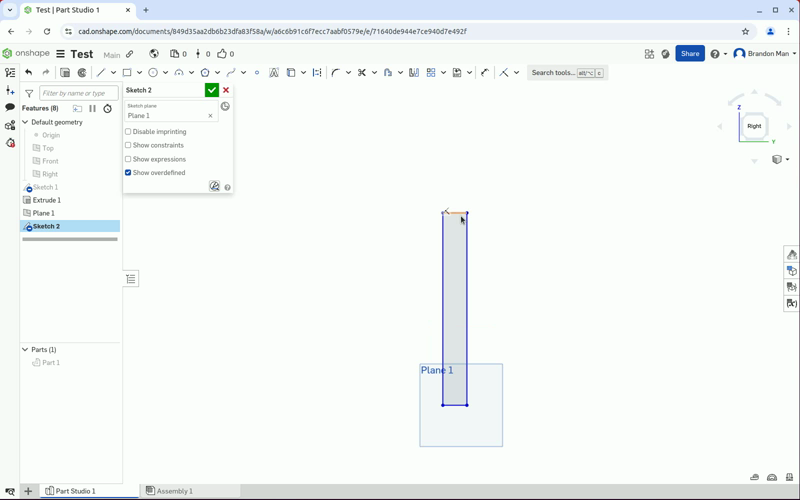
scroll(6)
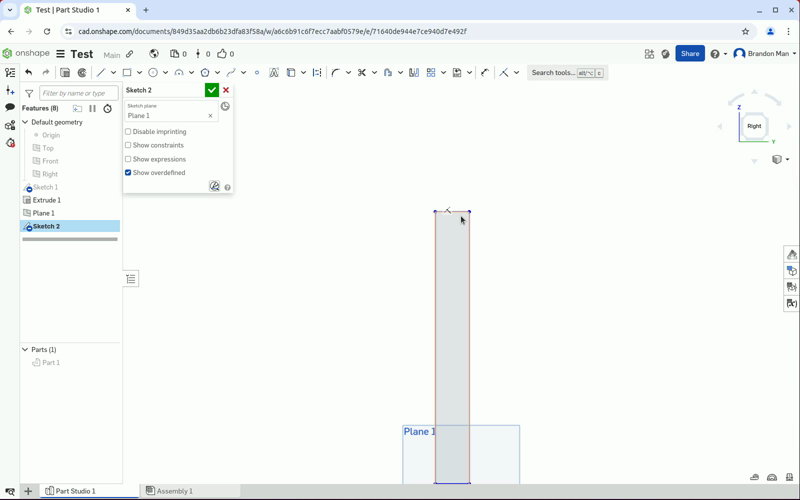
scroll(6)
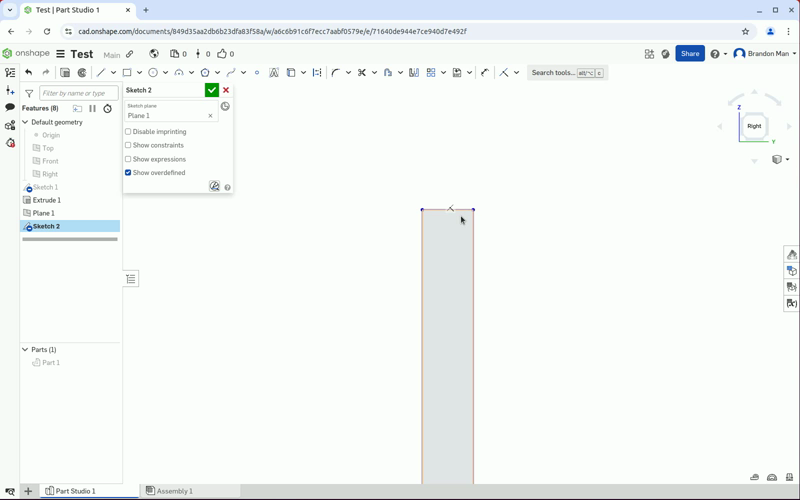
scroll(6)
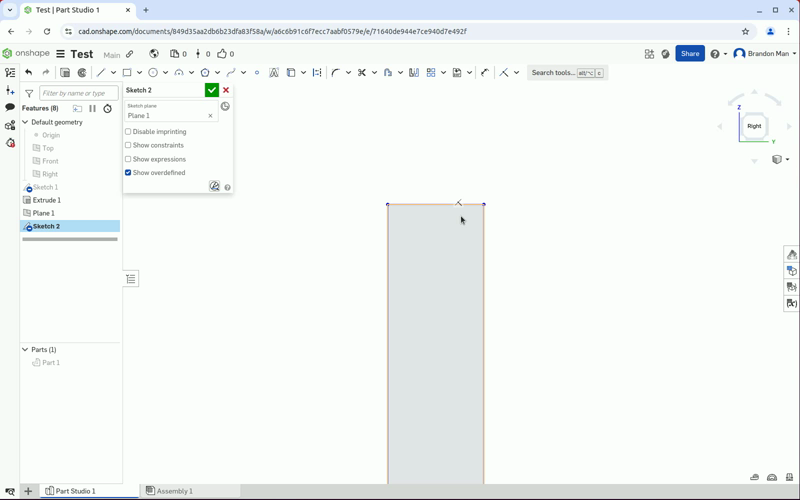
click(461, 215)
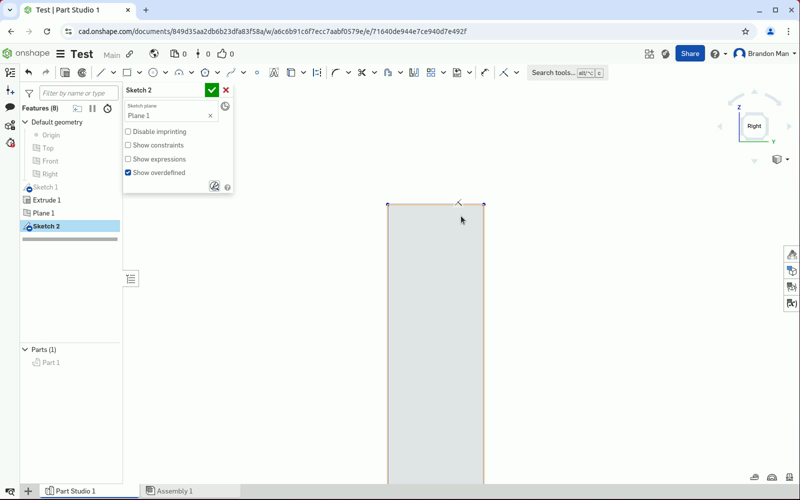
scroll(-6)
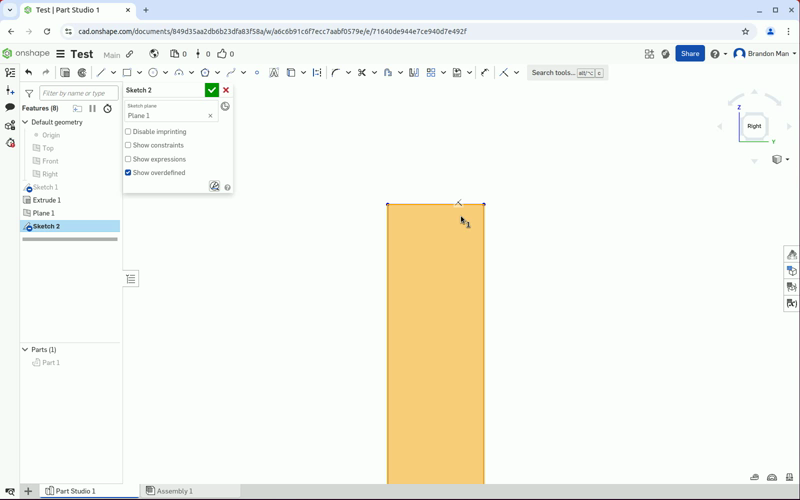
scroll(-6)
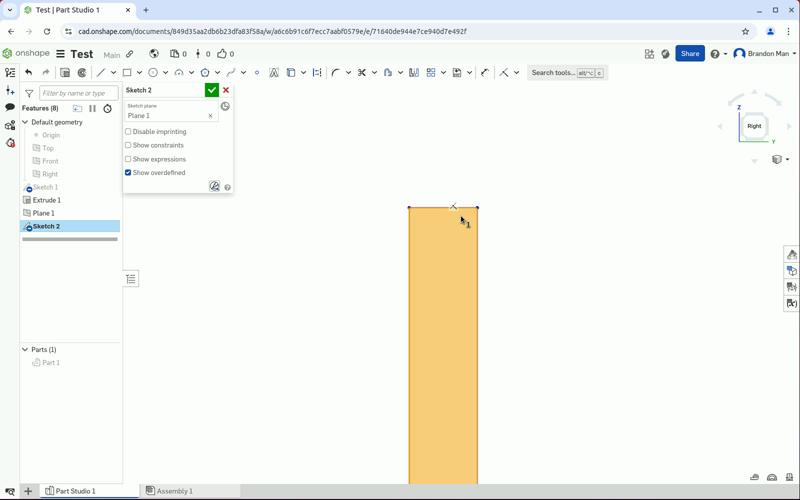
scroll(-6)
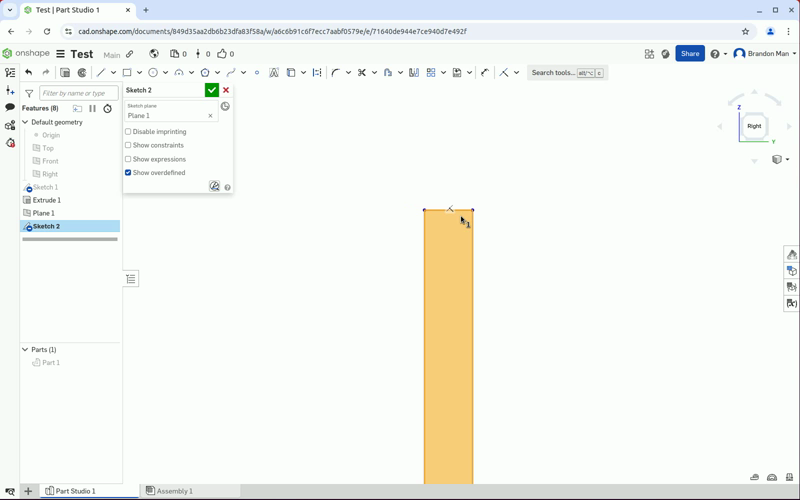
scroll(-6)
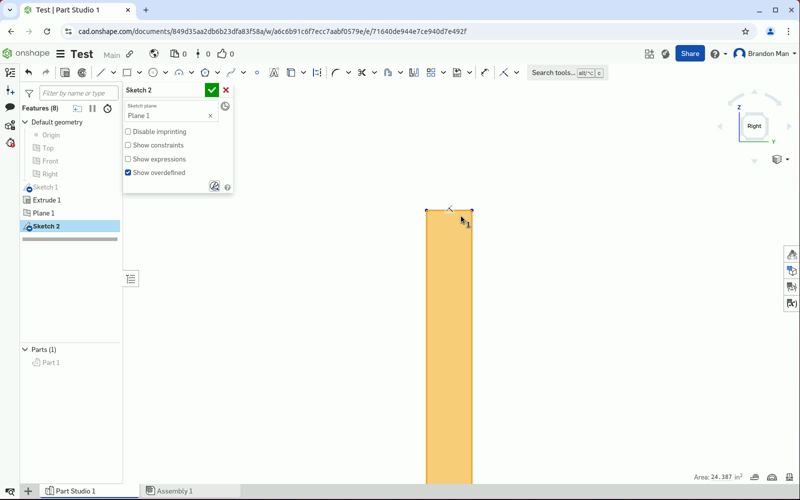
scroll(-6)
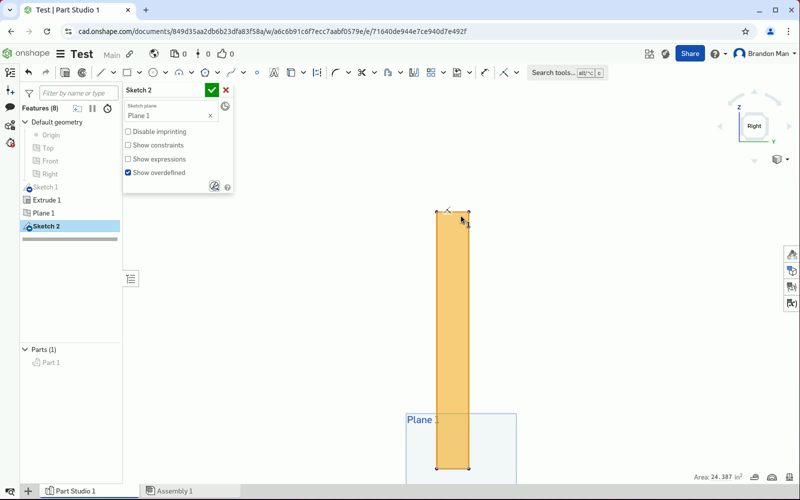
scroll(-6)
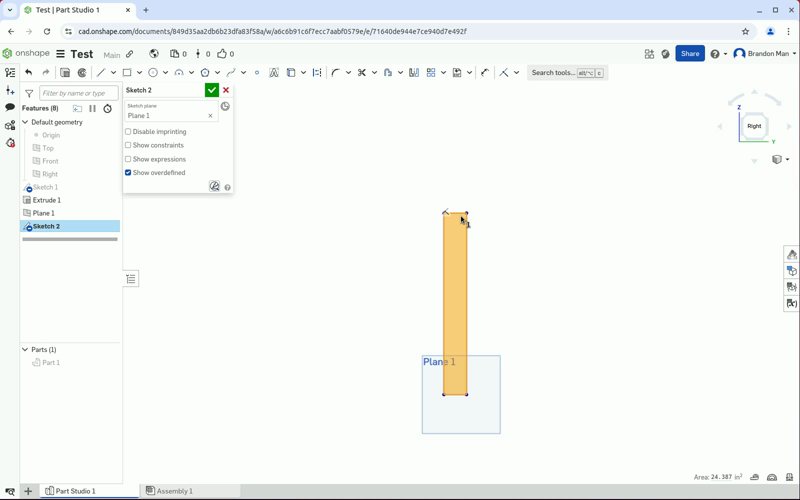
scroll(-6)
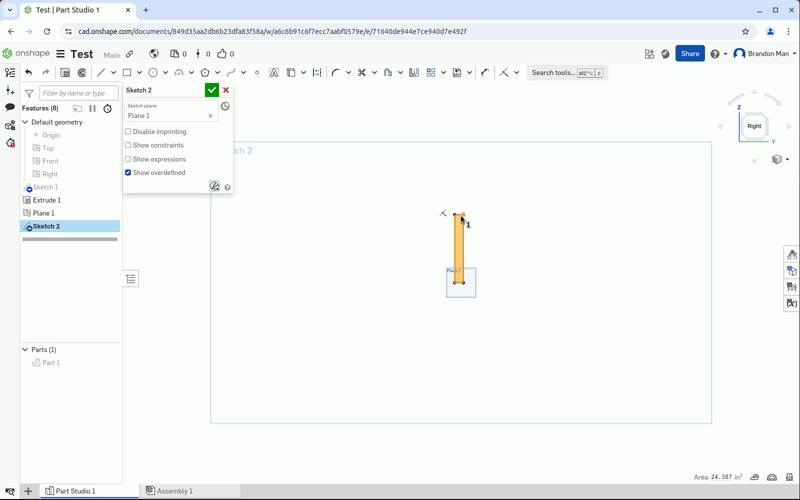
mouse_move(73, 352)
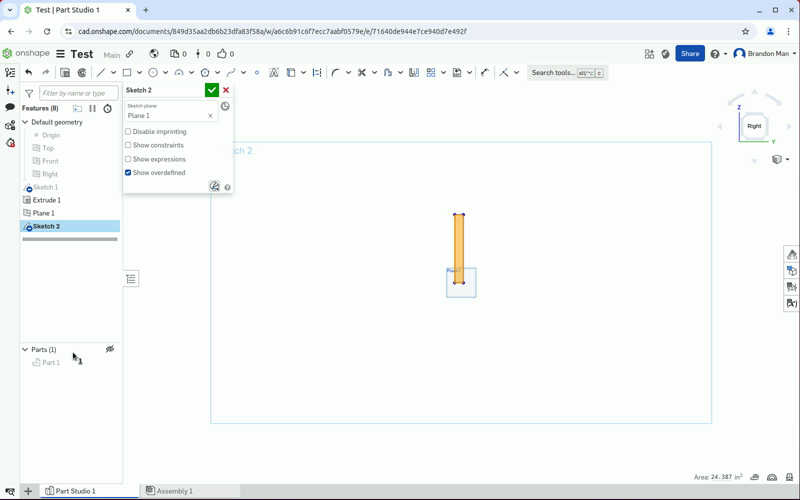
key(shift+y)
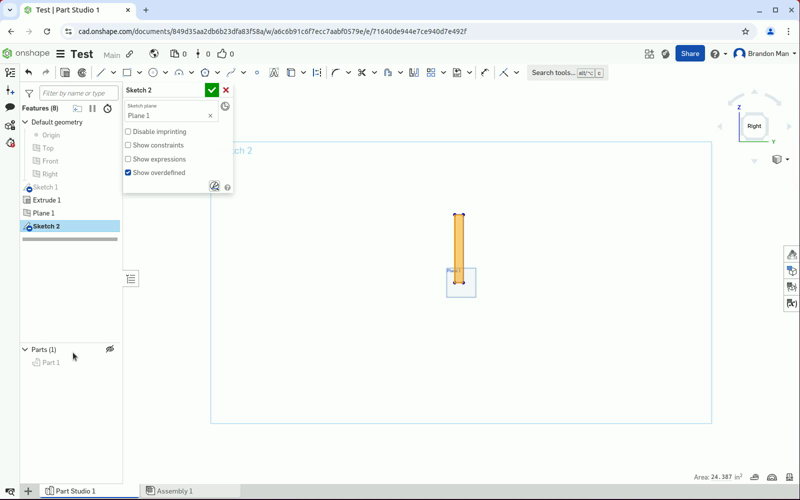
key(shift+e)
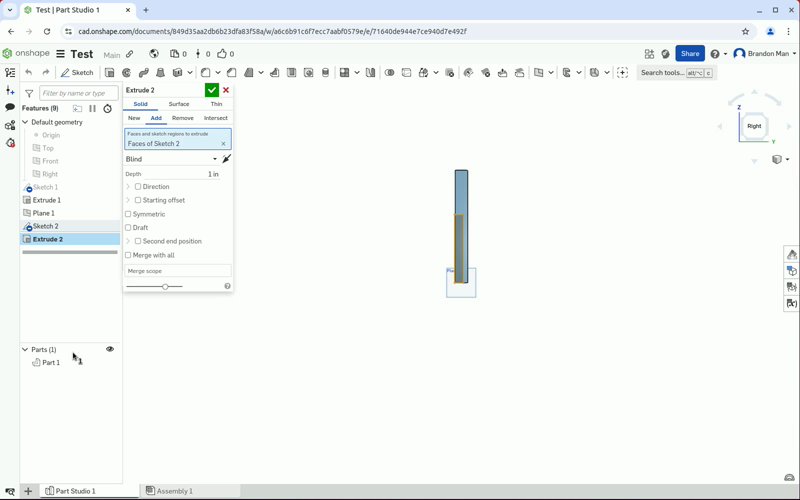
mouse_move(143, 106)
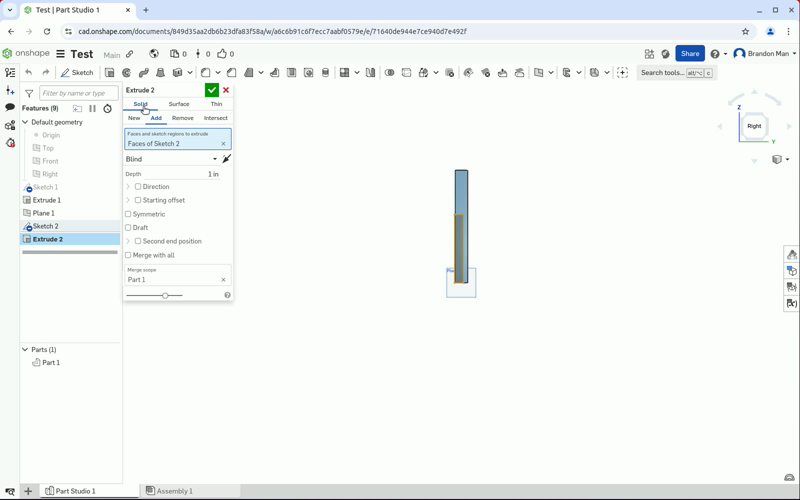
click(143, 106)
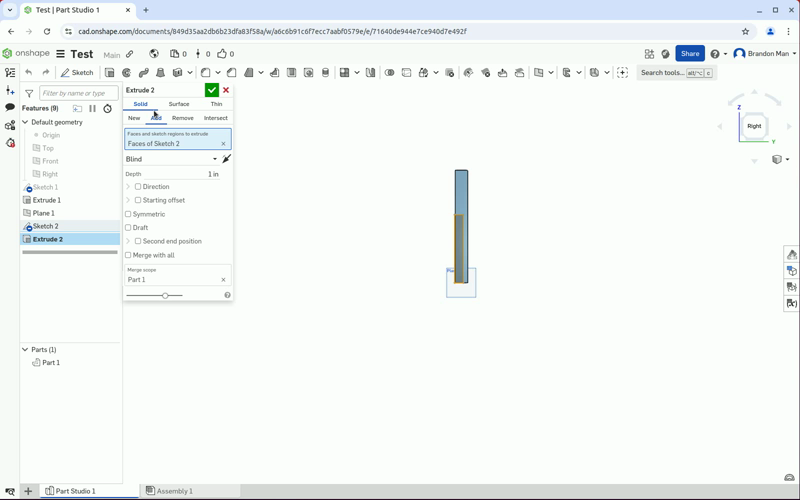
mouse_move(186, 120)
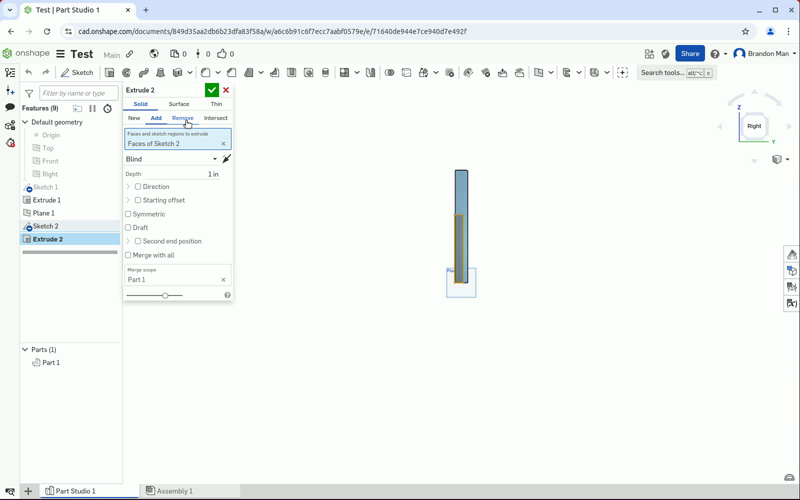
click(186, 120)
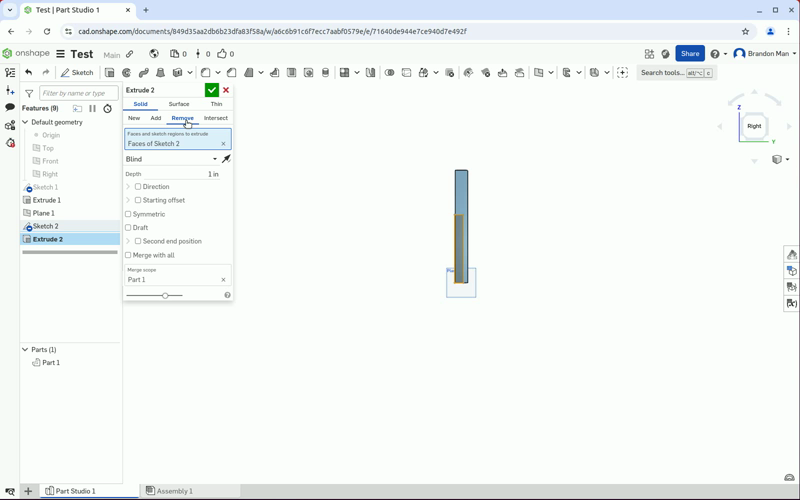
key(tab, 4)
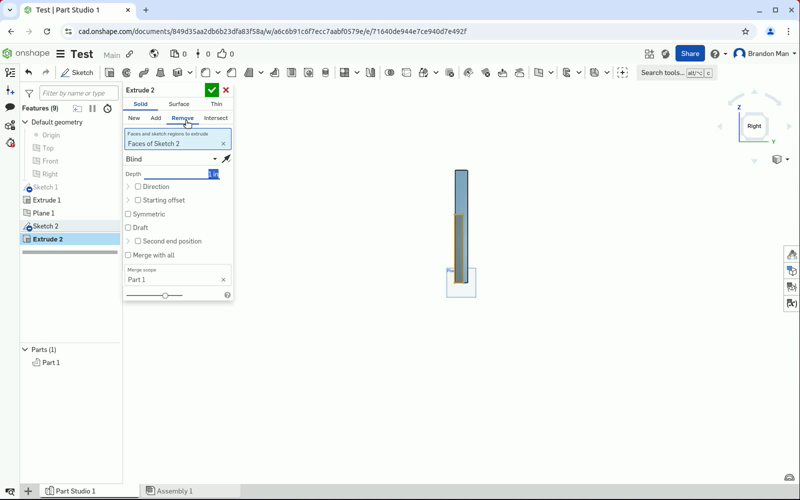
text(1.685)
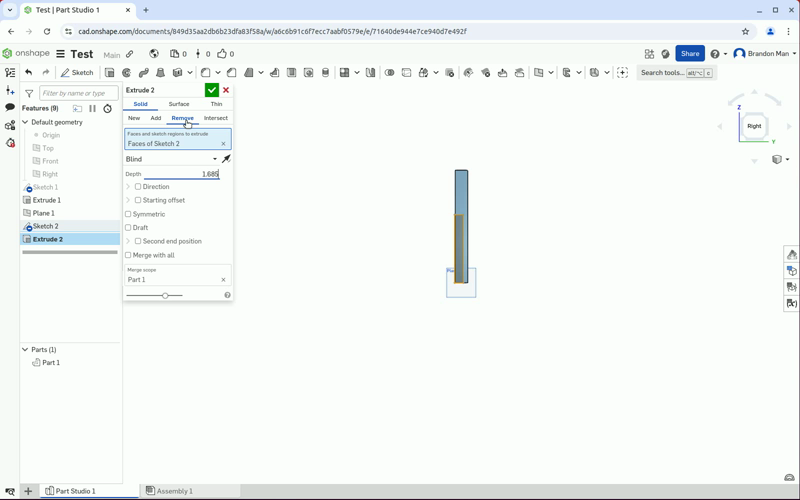
key(tab, 6)
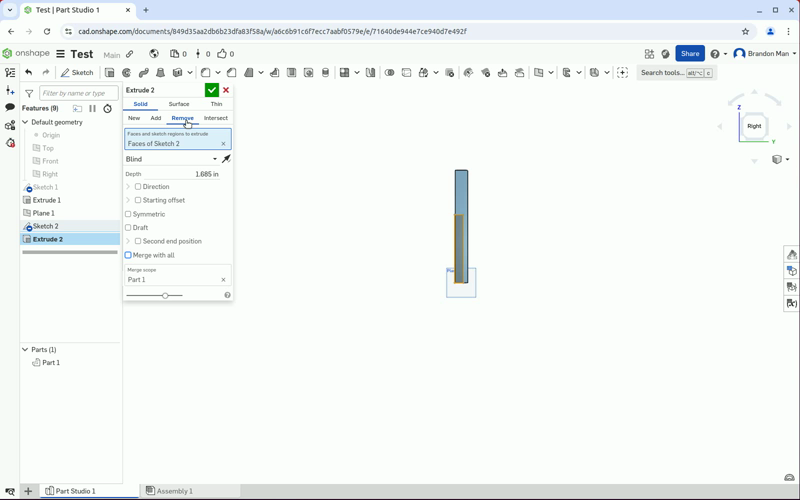
key(space)
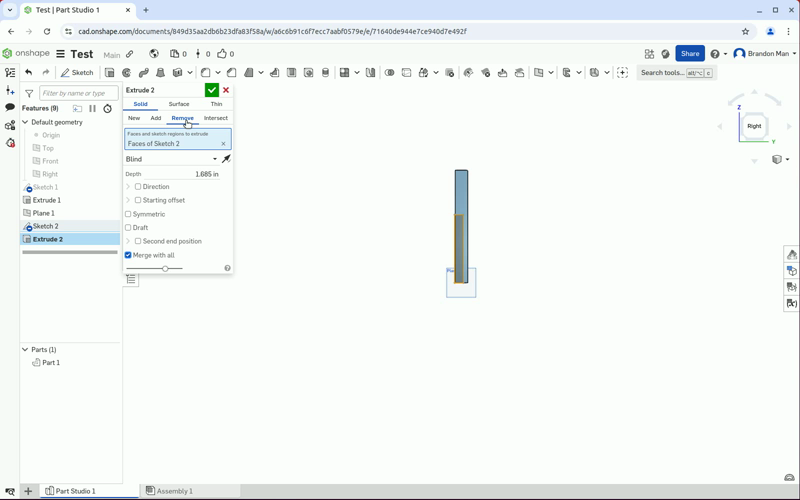
key(enter)
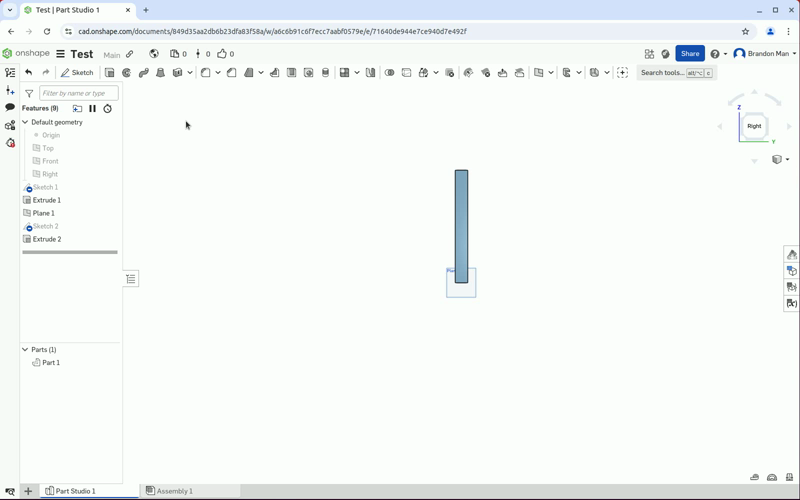
key(shift+h)
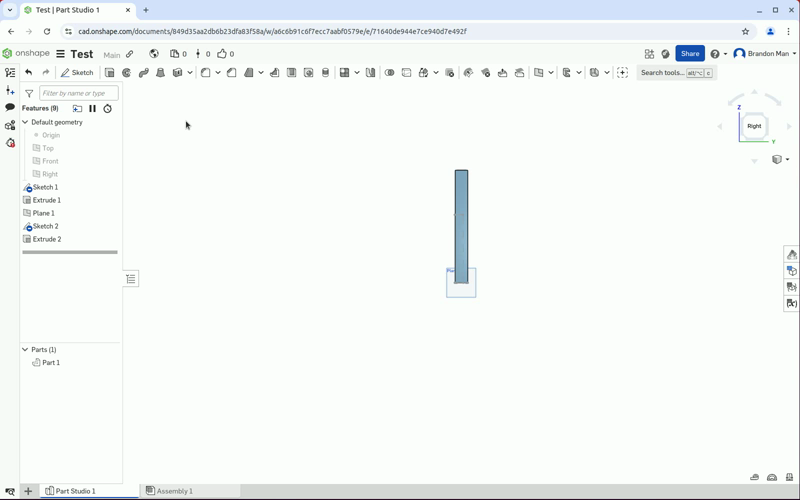
key(shift+h)
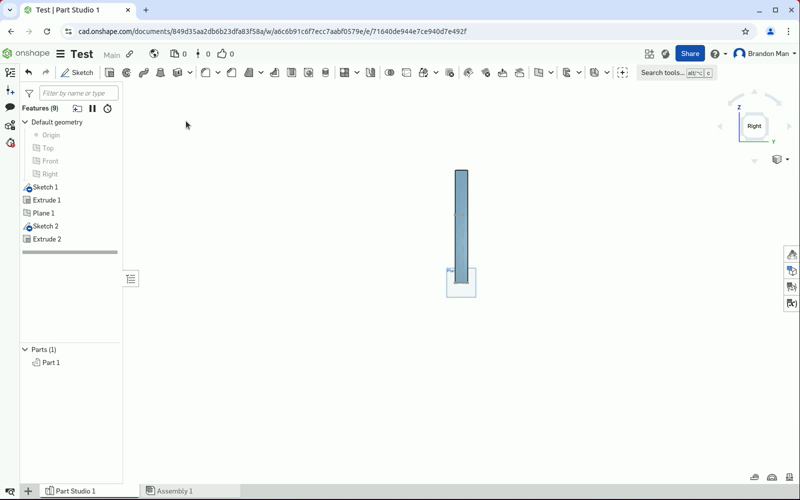
key(shift+7)
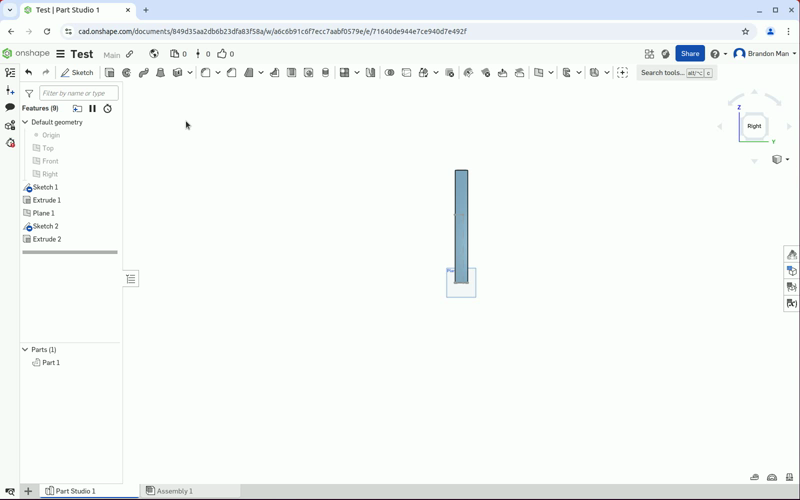
key(right, 2)
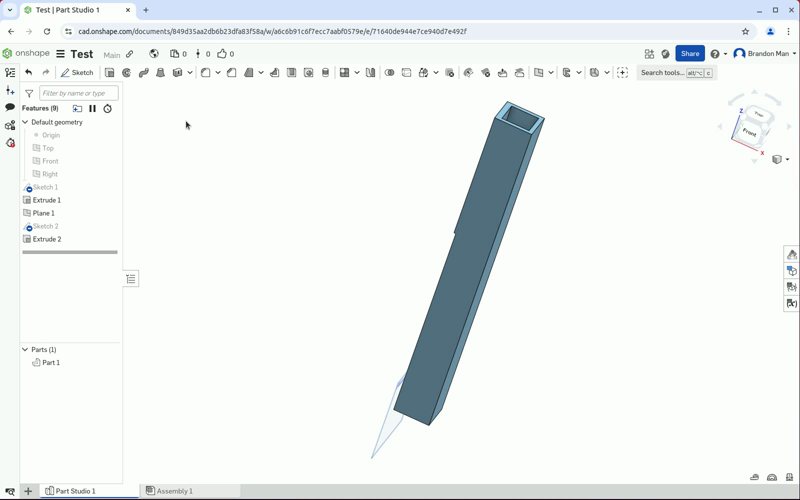
key(down, 2)
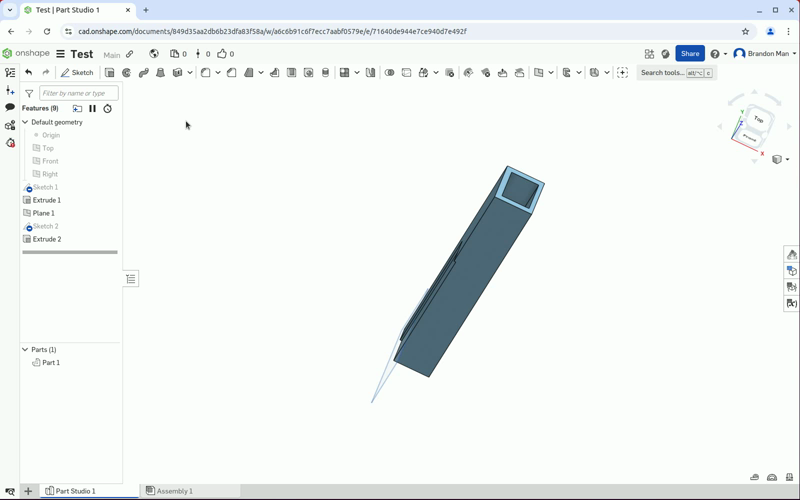
key(up, 2)
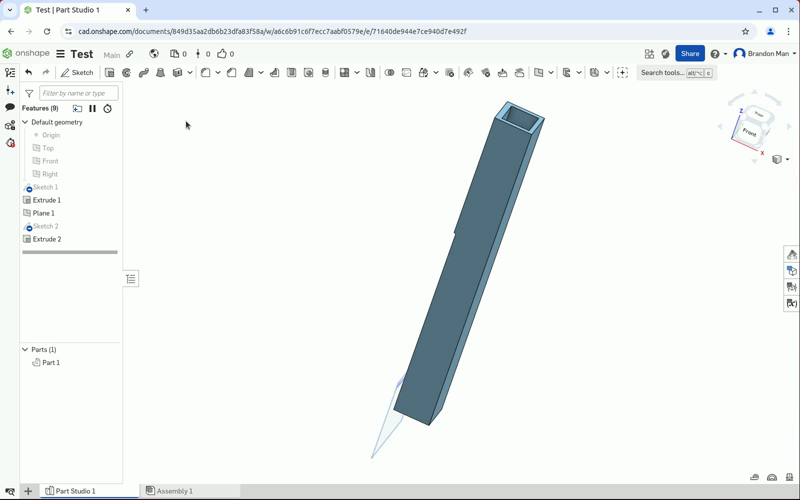
key(left, 2)
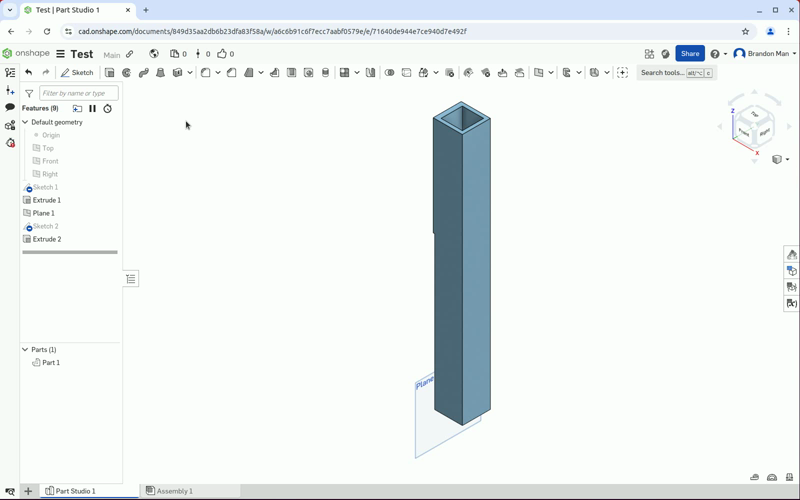
mouse_move(73, 189)
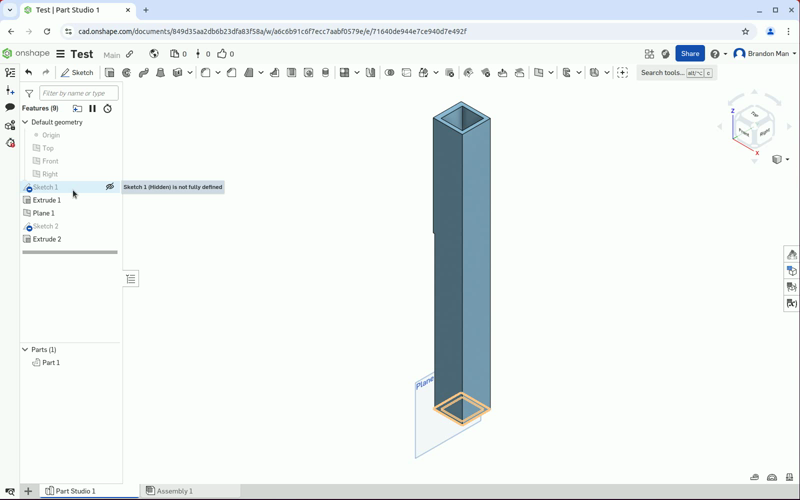
click(73, 189)